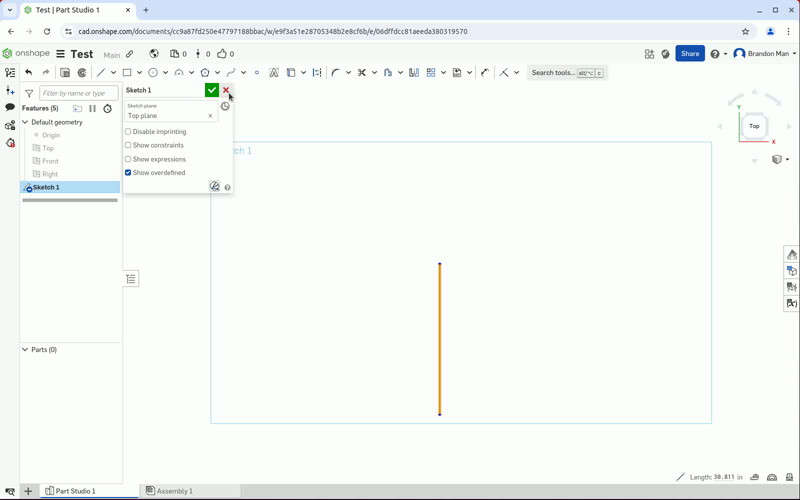
key(shift+h)
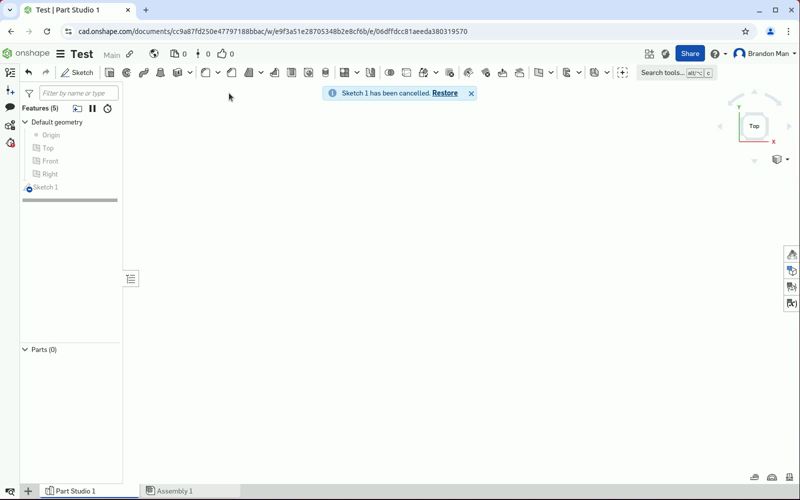
mouse_move(73, 352)
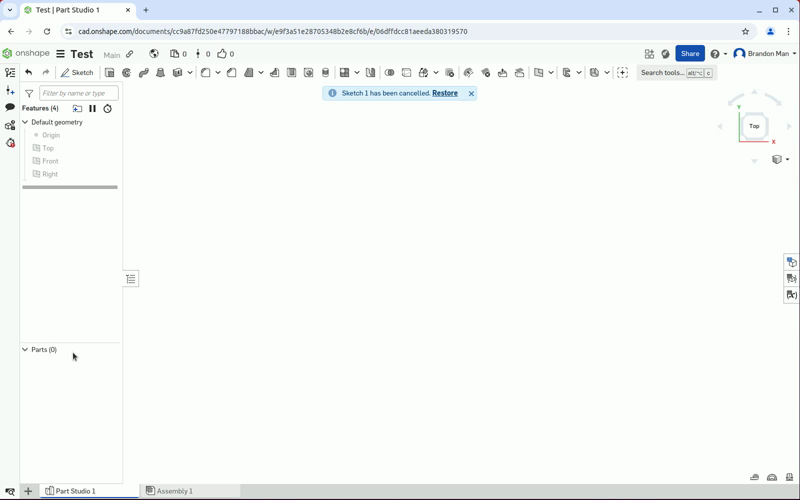
key(y)
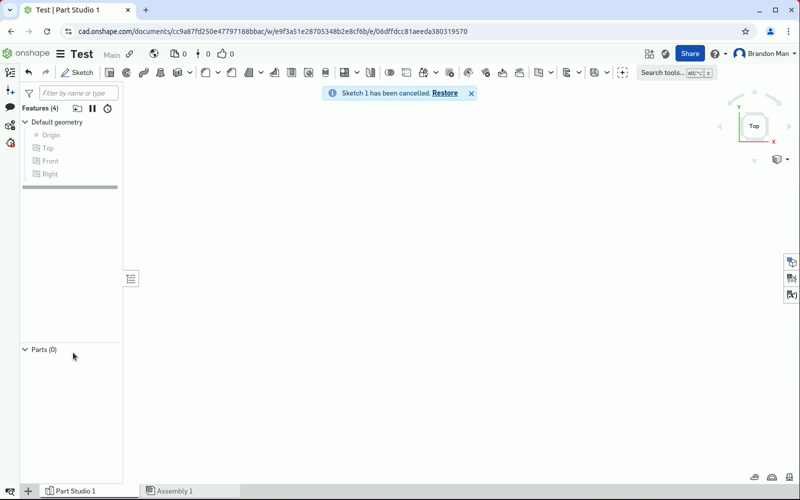
key(shift+p)
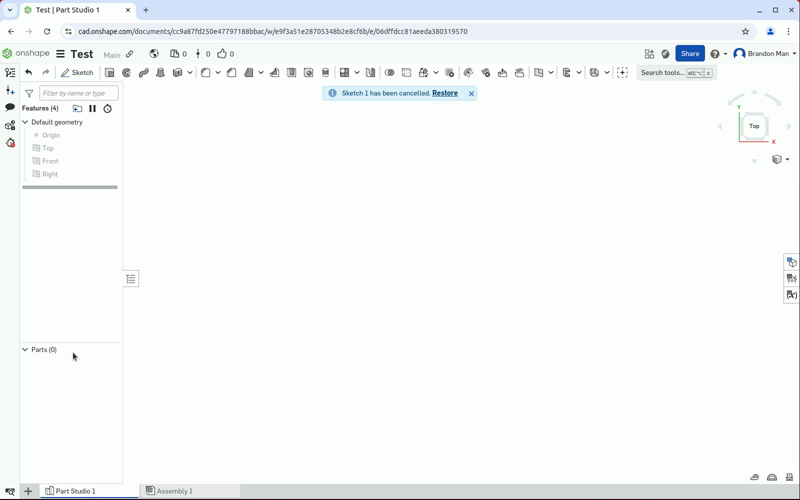
key(space)
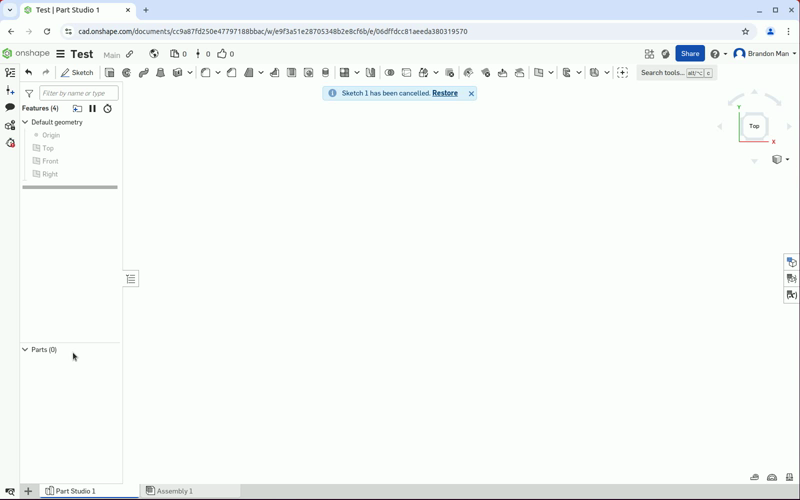
key_down(shift)
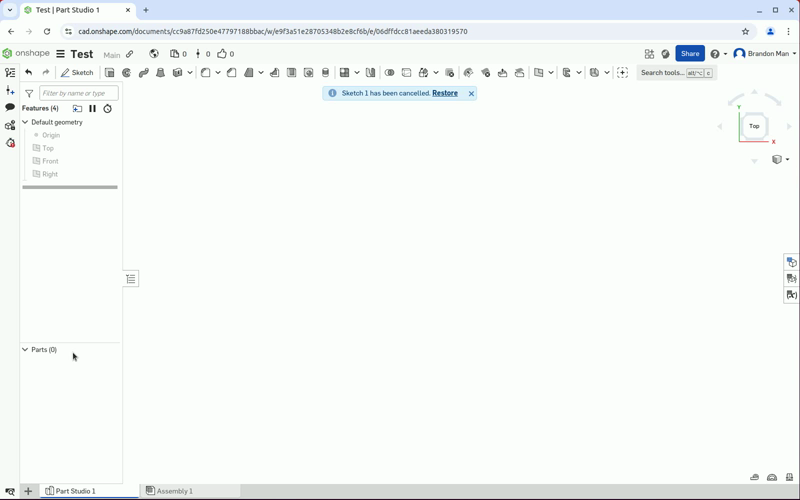
key(up)
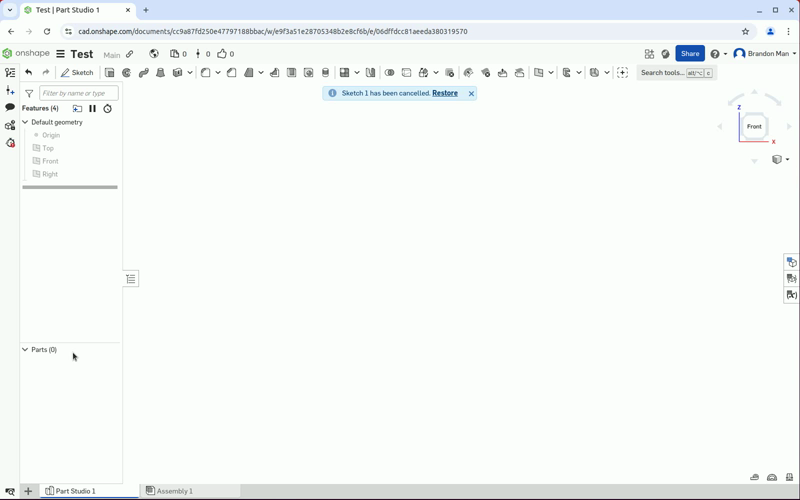
key_up(shift)
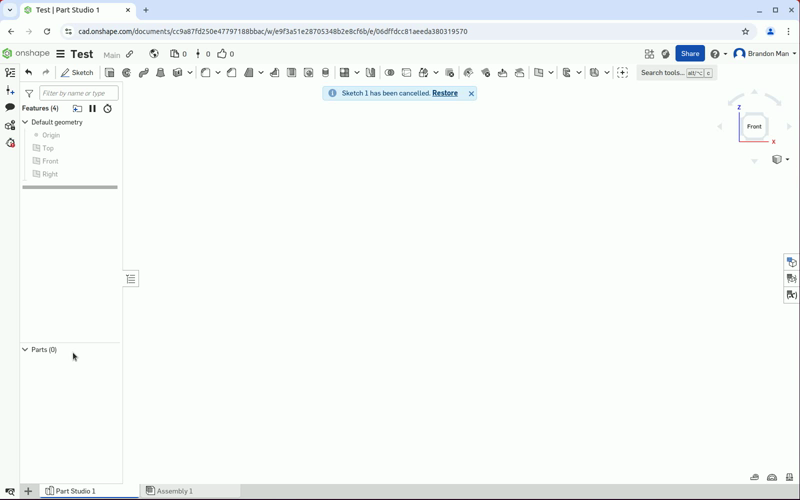
mouse_move(73, 352)
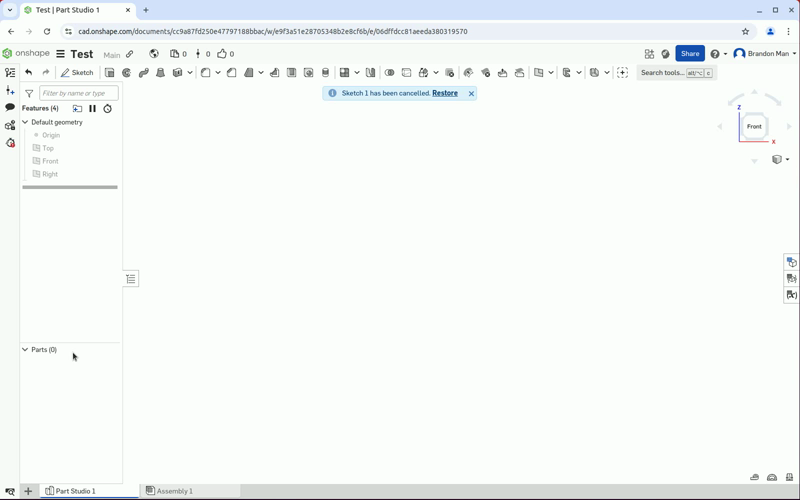
key(shift+y)
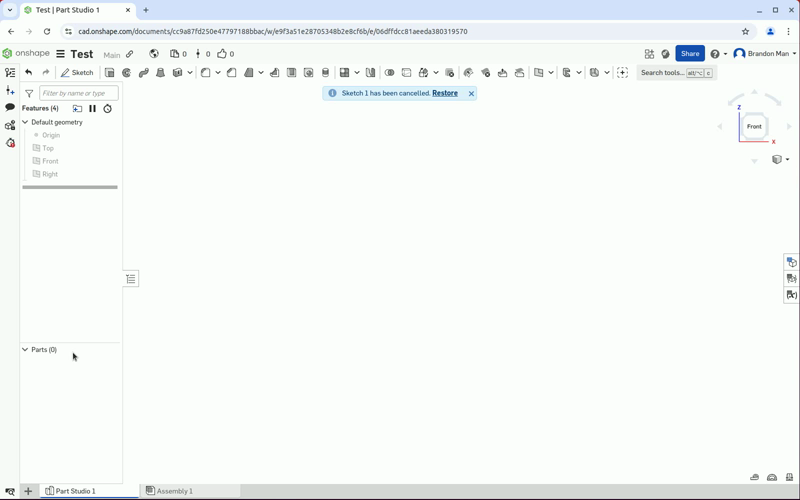
key(shift+s)
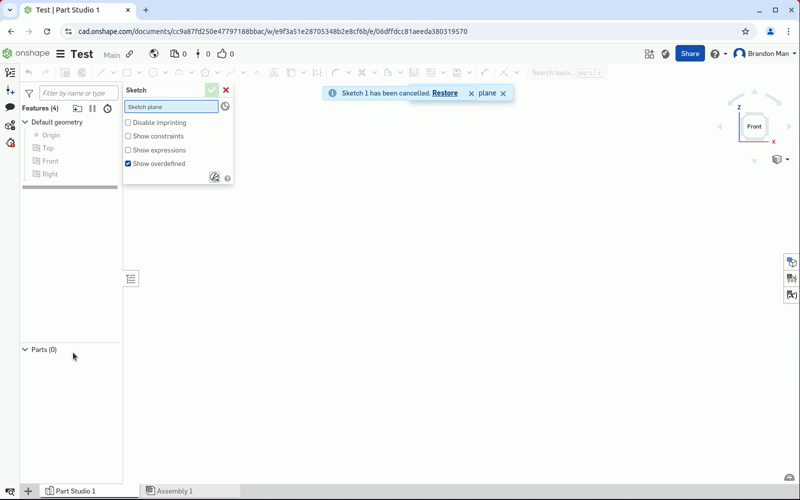
mouse_move(73, 163)
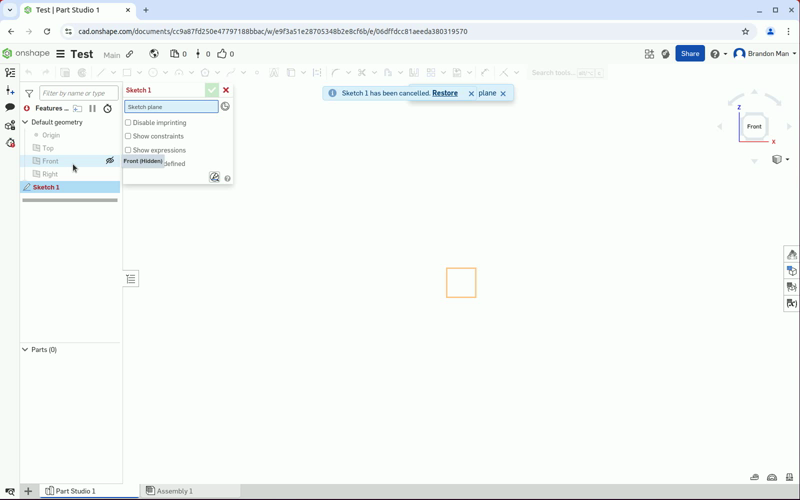
click(73, 163)
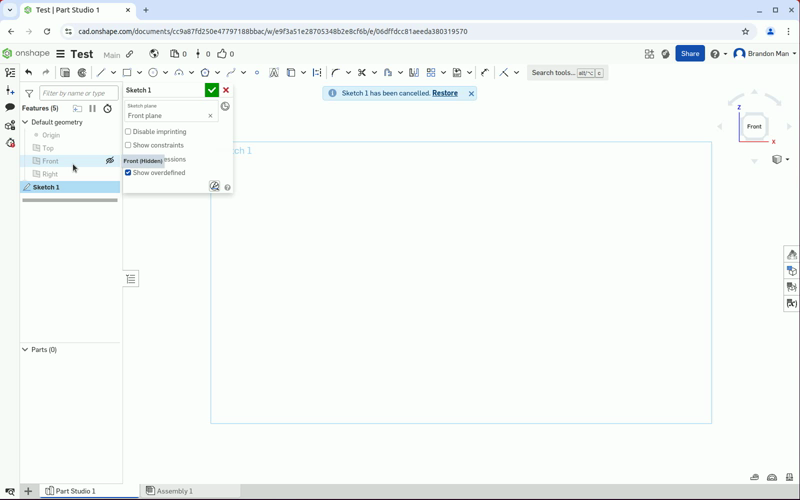
mouse_move(73, 352)
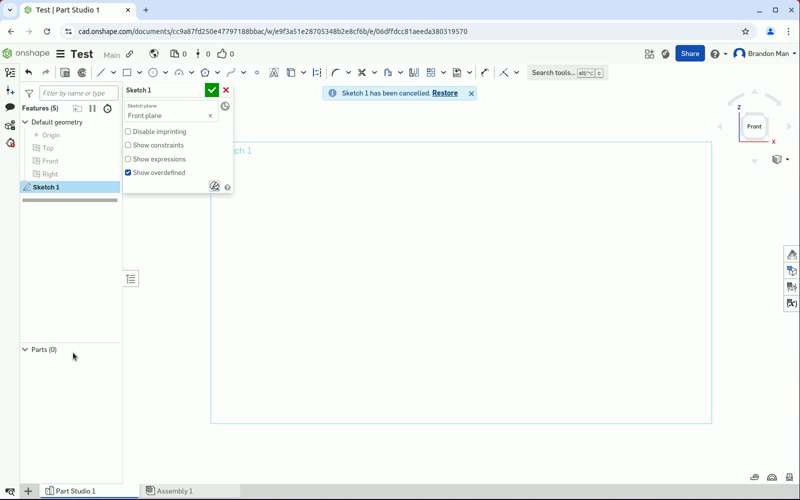
key(y)
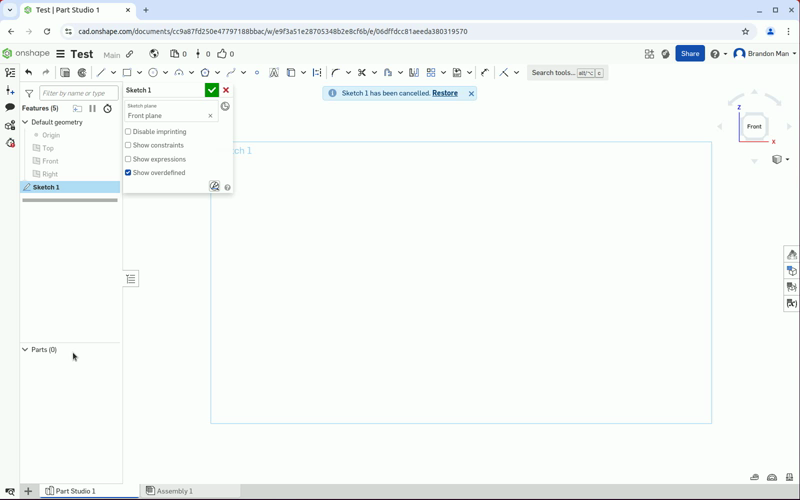
key(l)
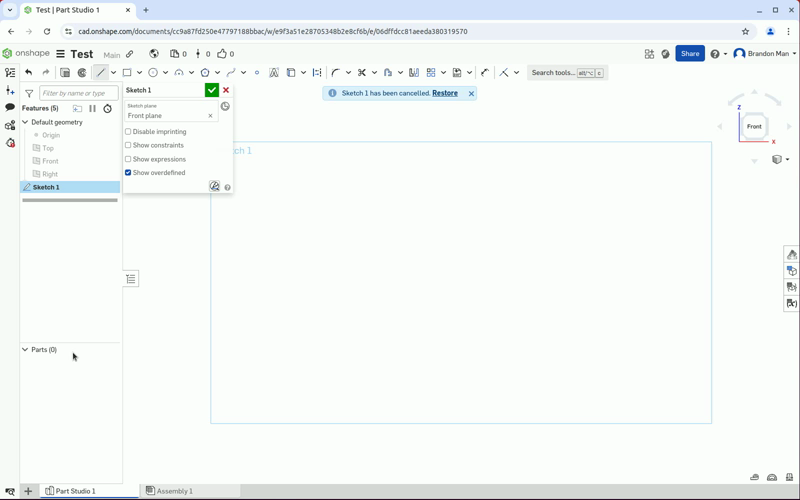
key_down(shift)
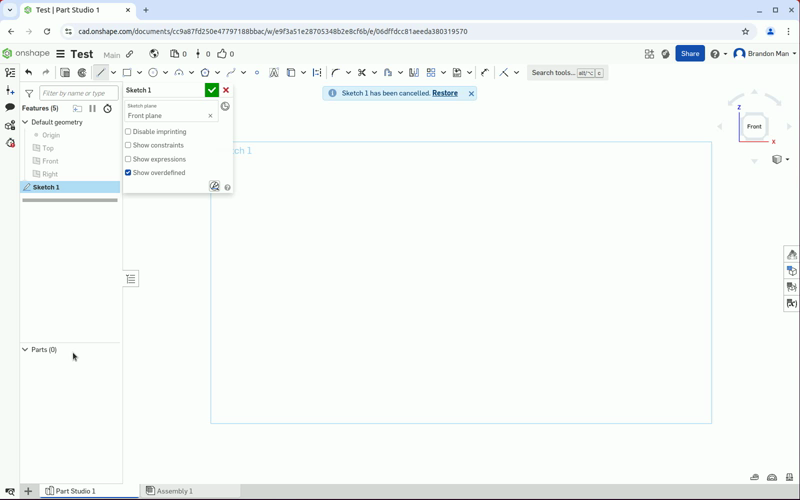
mouse_move(413, 315)
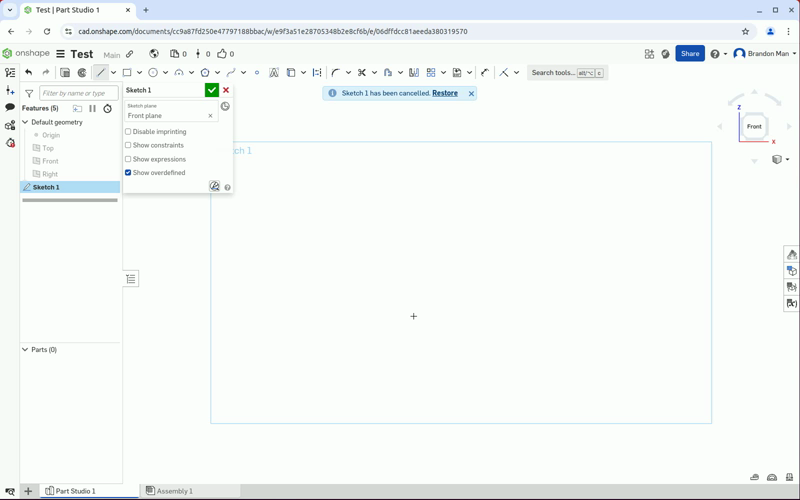
click(413, 315)
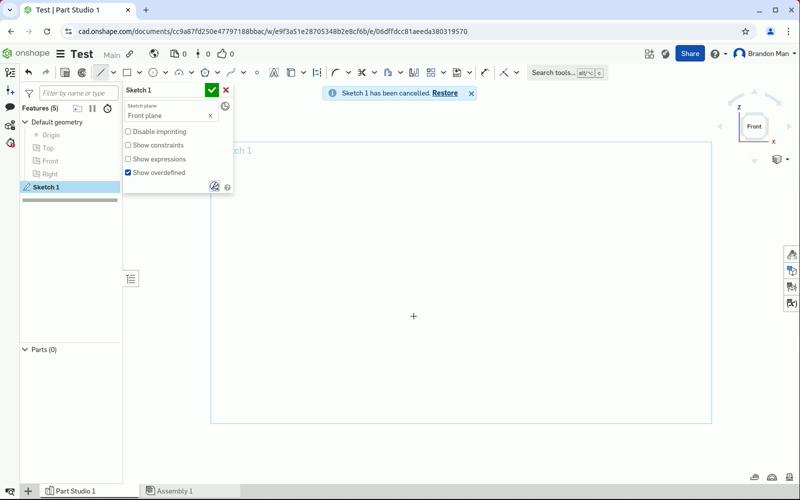
key_up(shift)
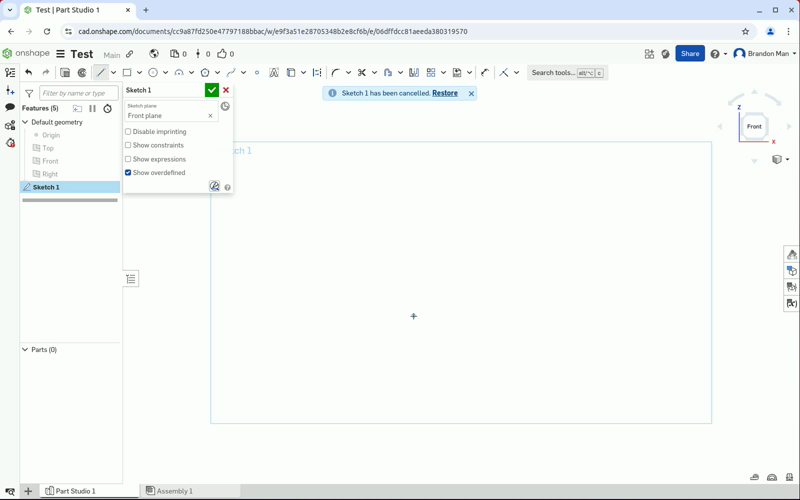
key_down(shift)
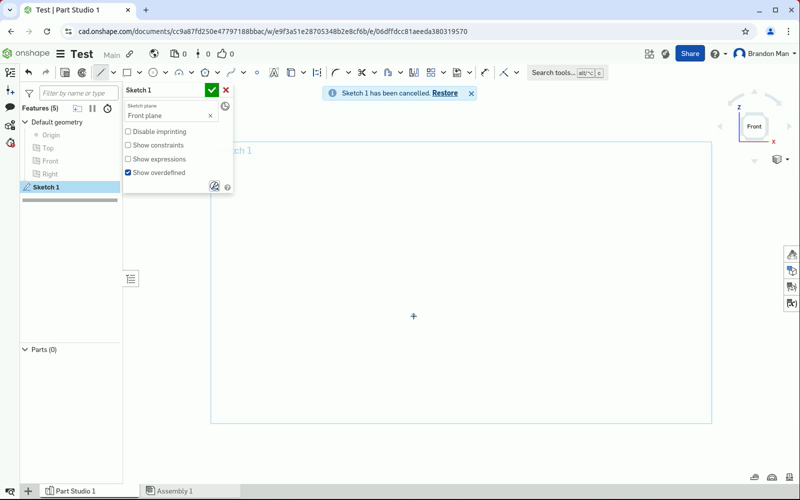
mouse_move(506, 315)
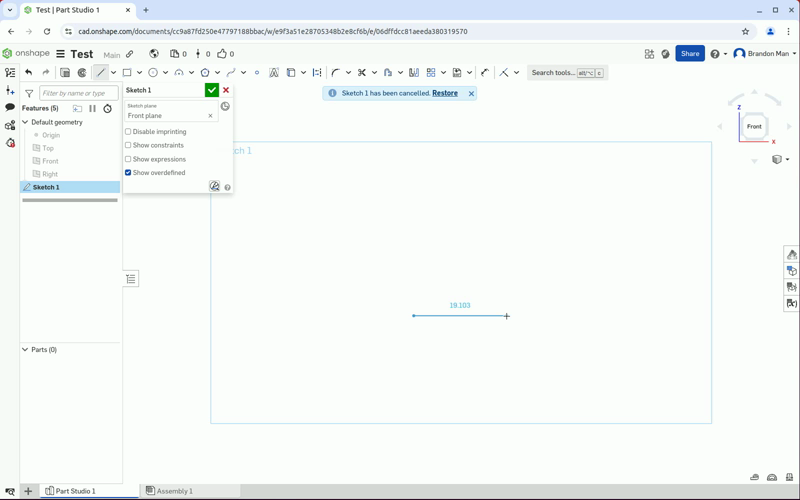
click(506, 315)
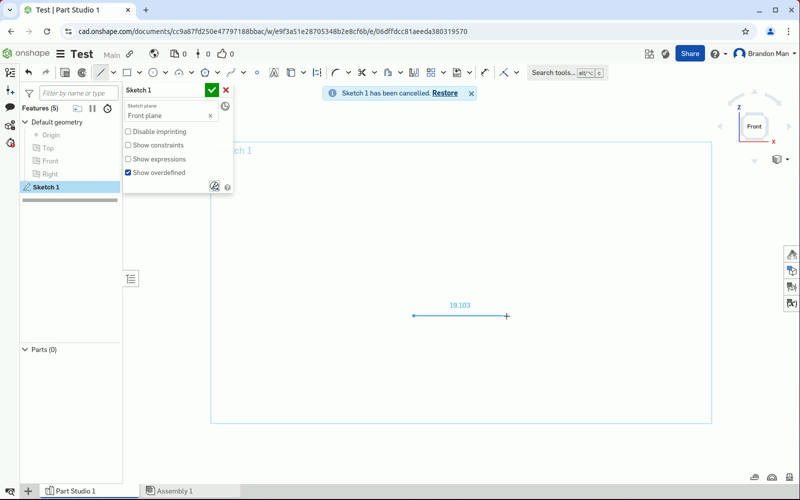
key_up(shift)
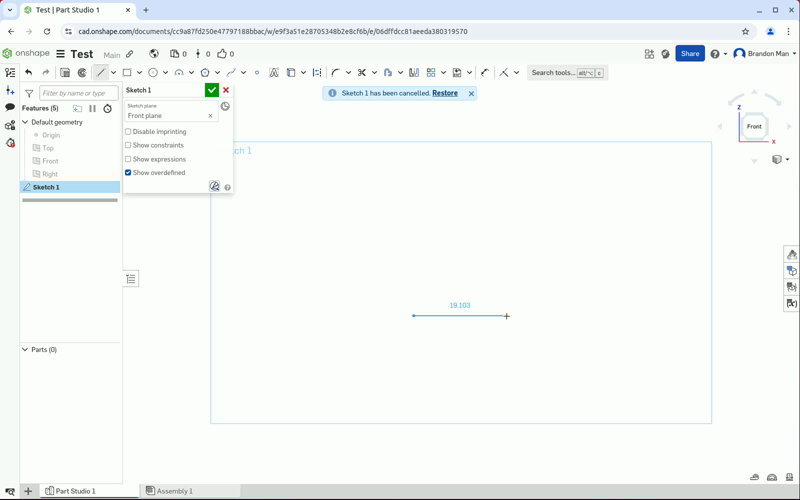
key_down(shift)
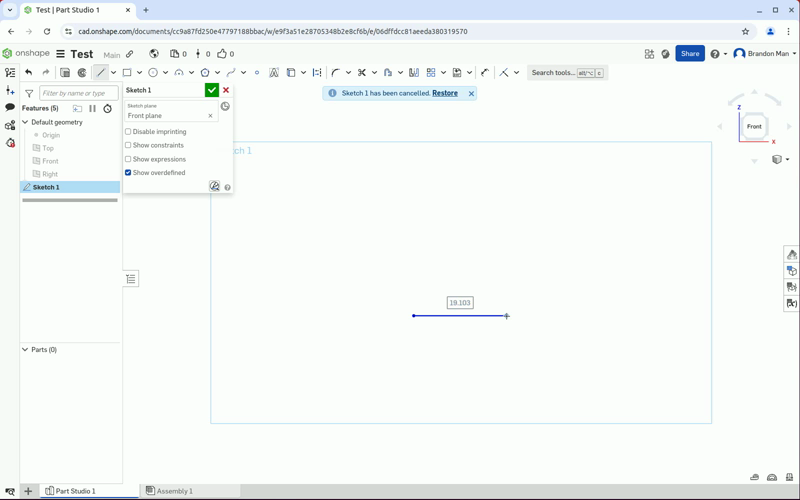
mouse_move(506, 249)
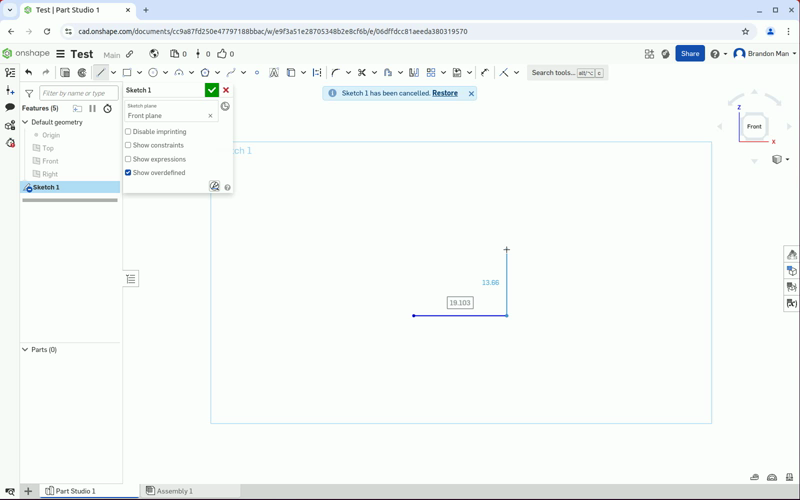
click(506, 249)
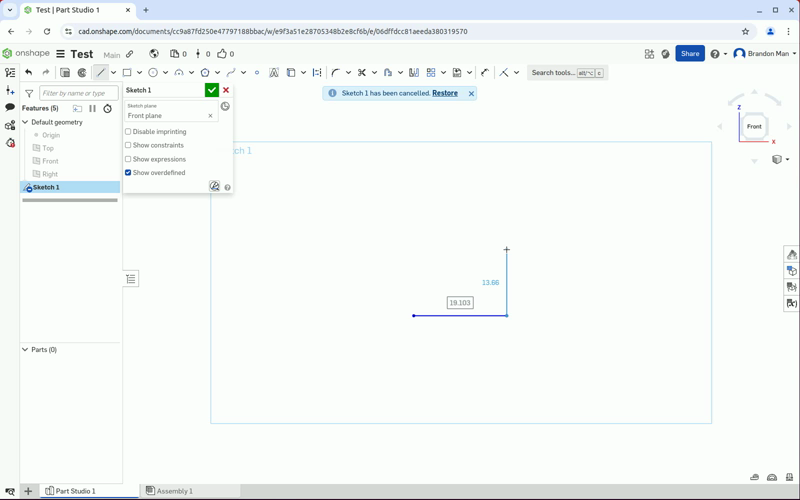
key_up(shift)
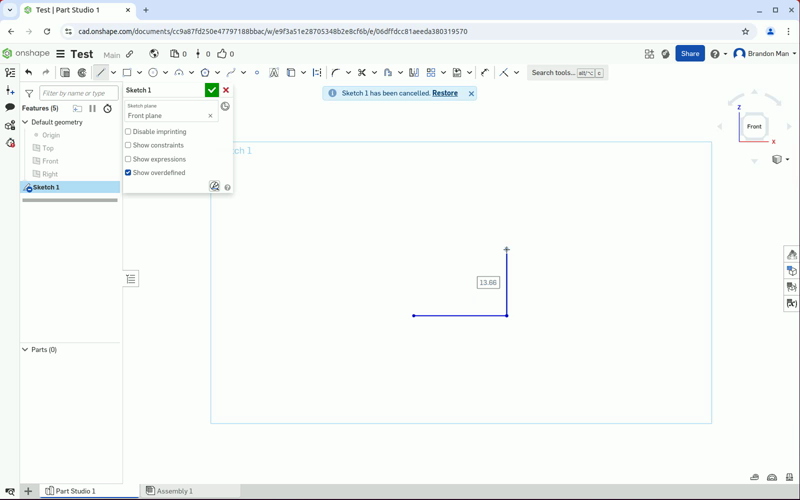
key_down(shift)
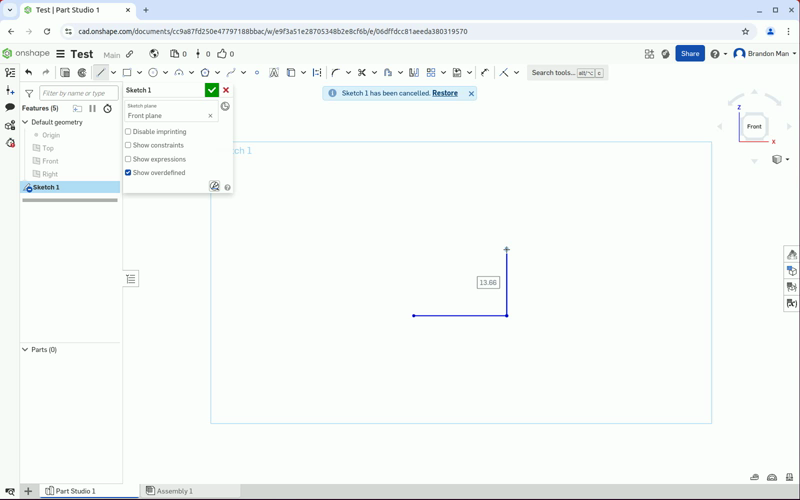
mouse_move(413, 249)
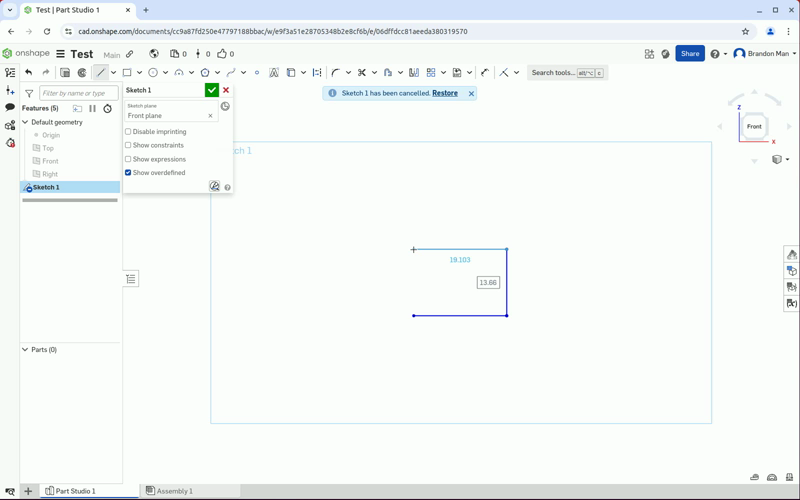
click(413, 249)
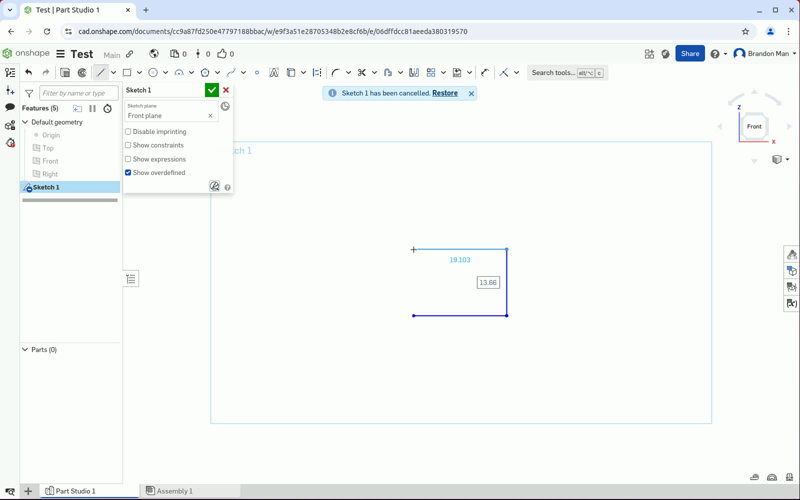
key_up(shift)
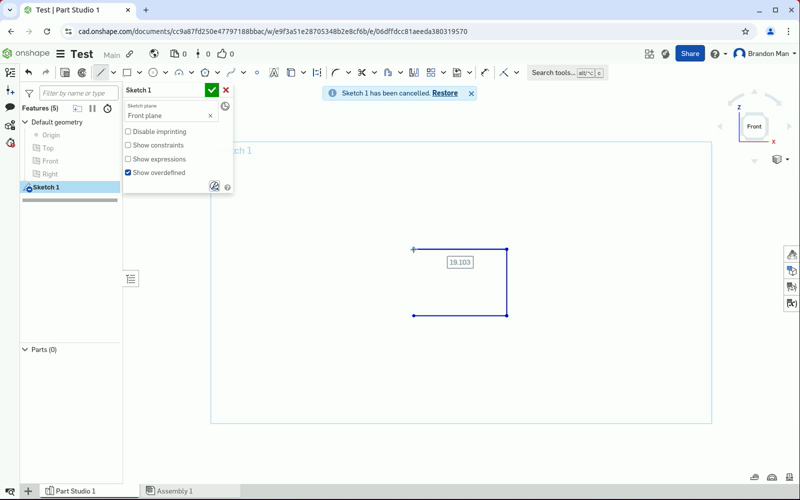
key_down(shift)
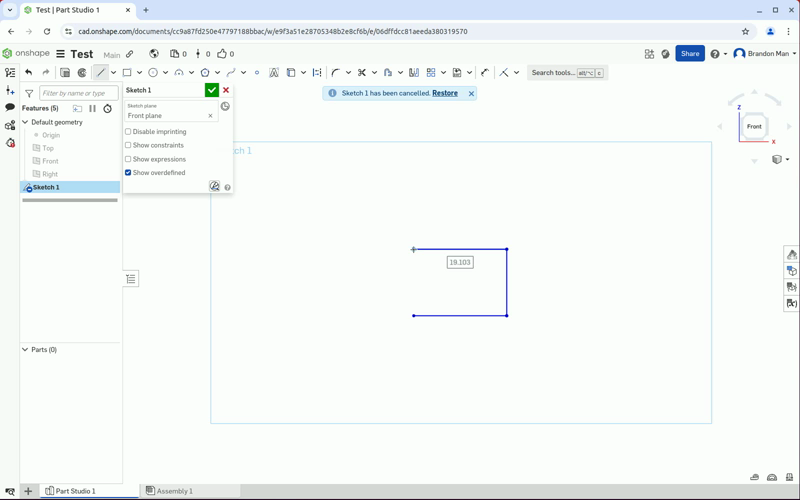
mouse_move(413, 315)
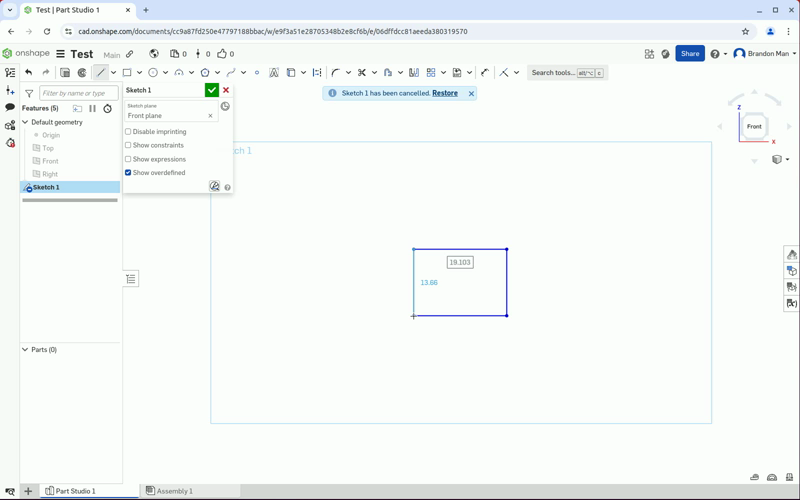
key_up(shift)
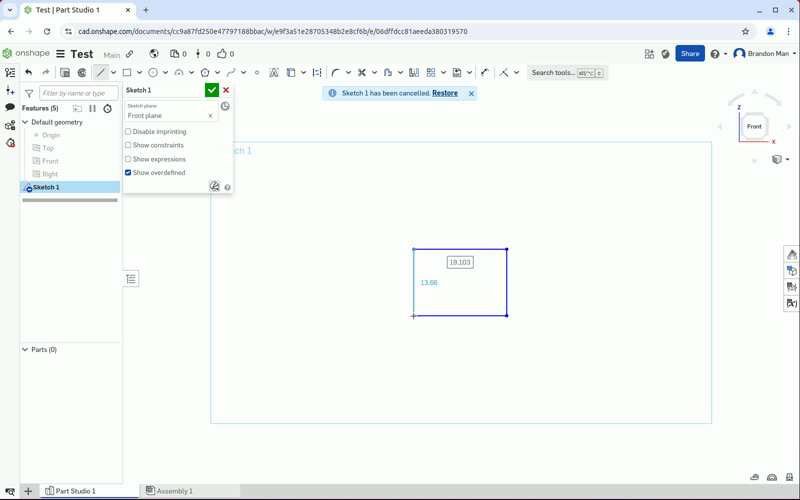
click(413, 315)
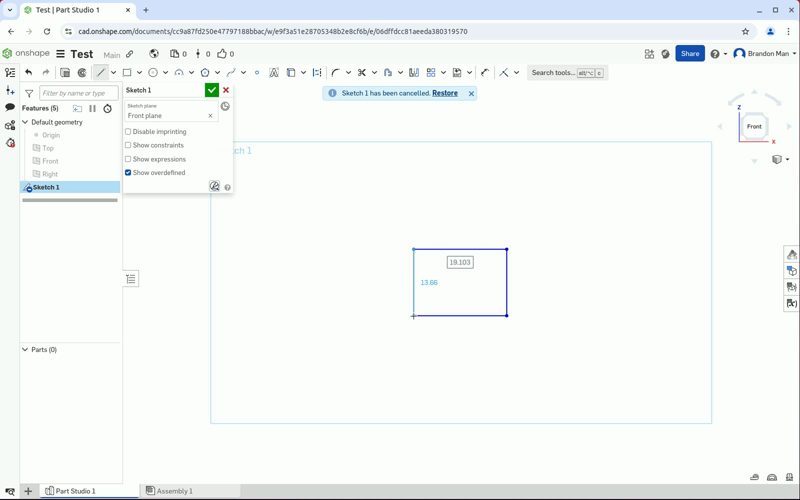
key(esc)
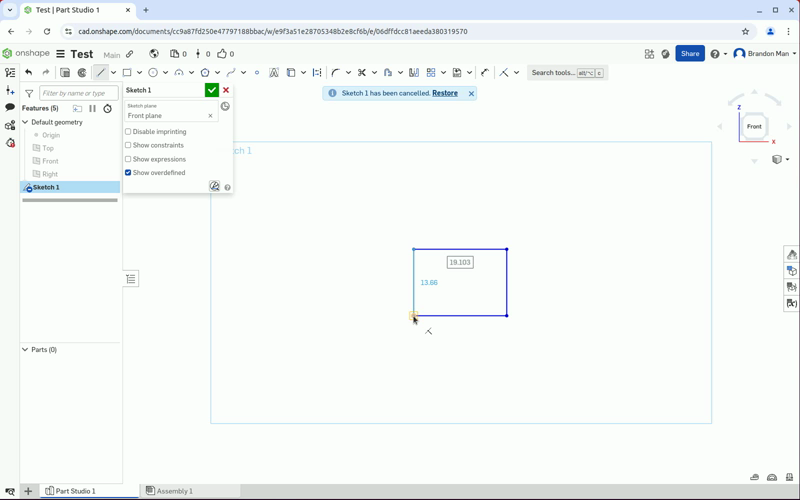
key(l)
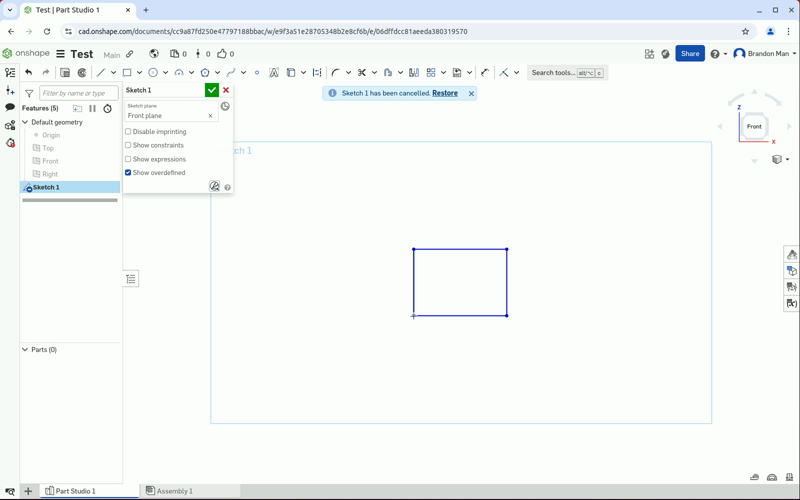
key_down(shift)
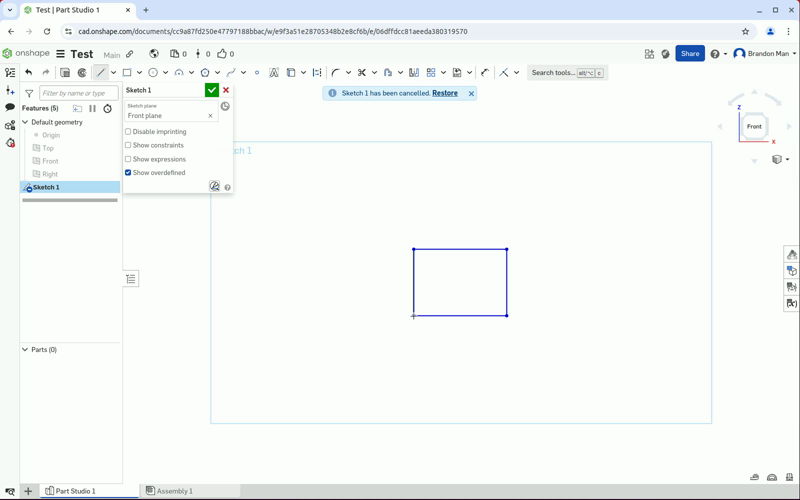
mouse_move(416, 312)
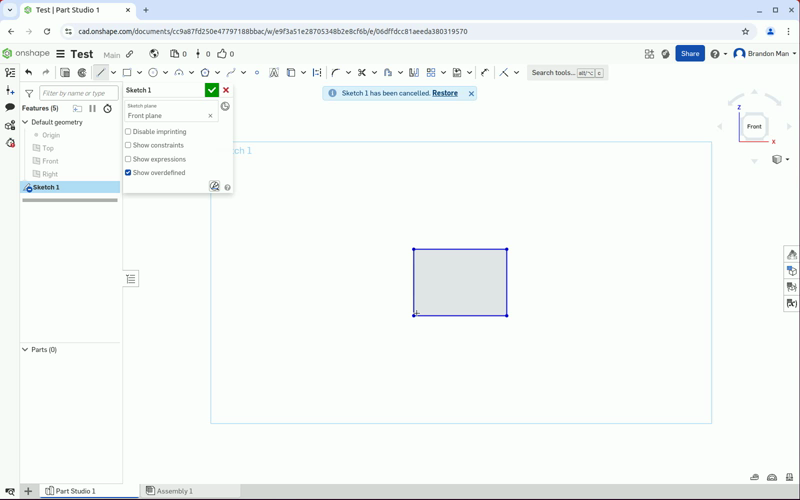
scroll(6)
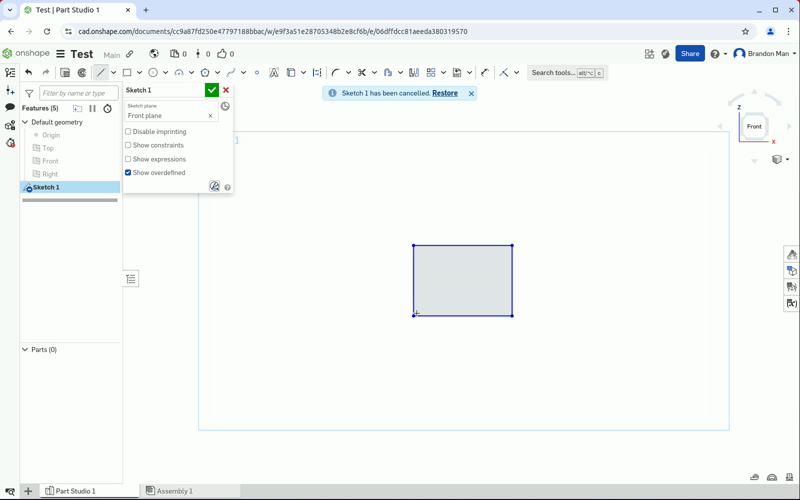
scroll(6)
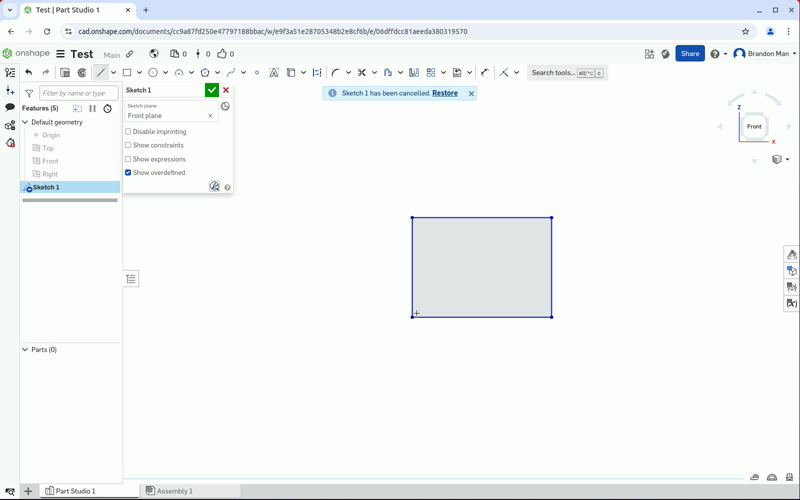
scroll(6)
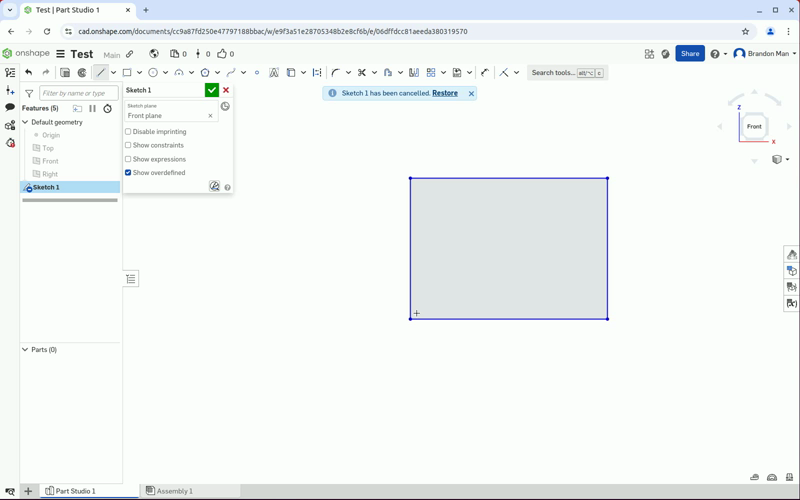
scroll(6)
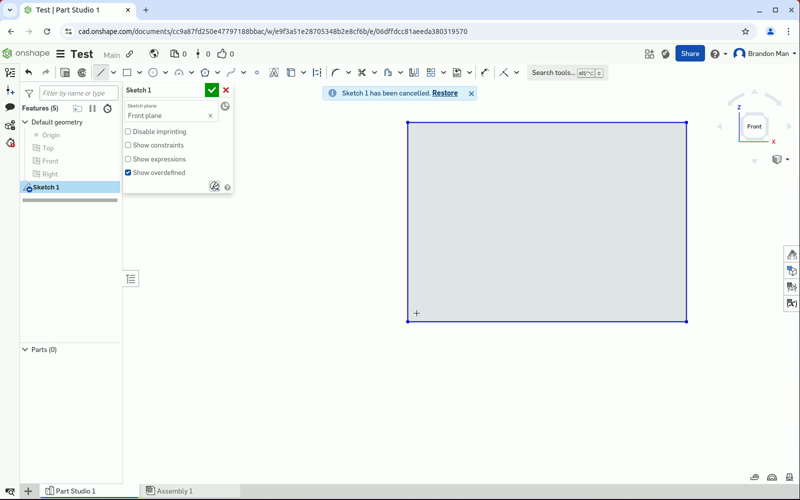
scroll(6)
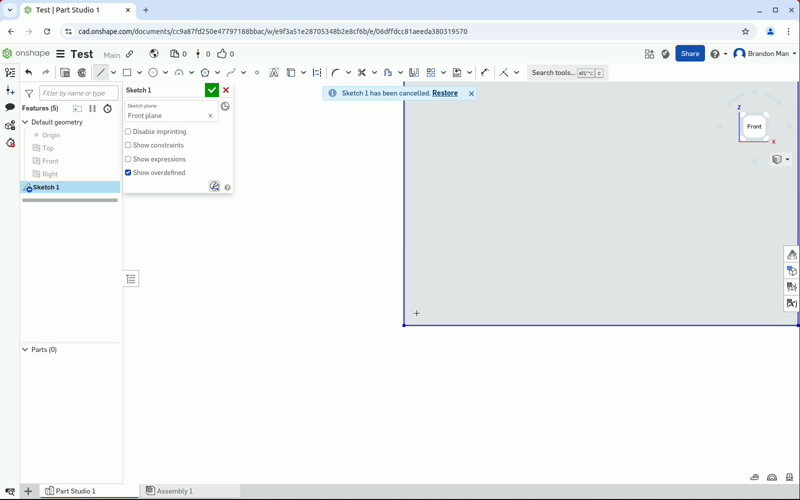
scroll(6)
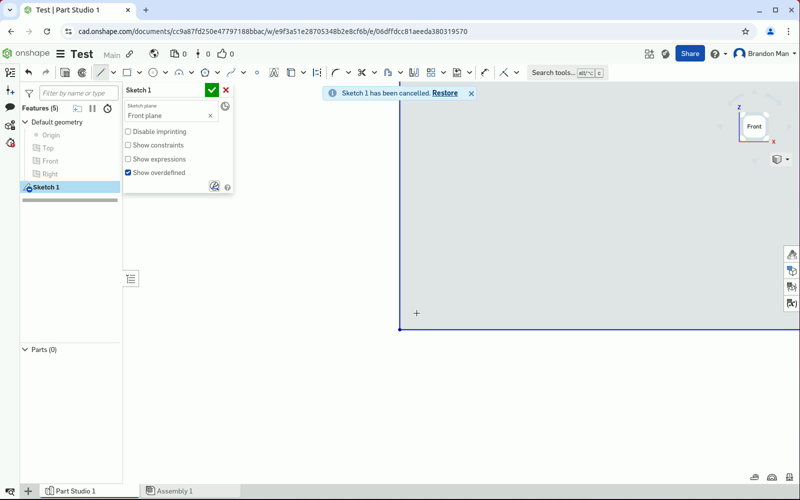
scroll(6)
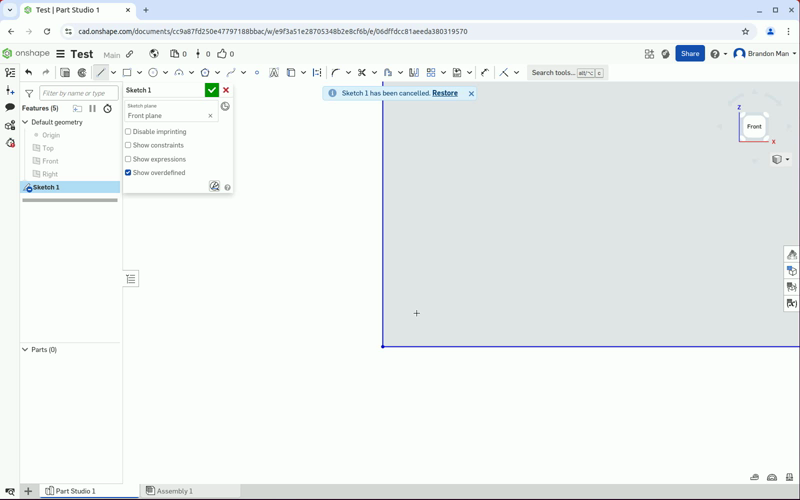
click(416, 312)
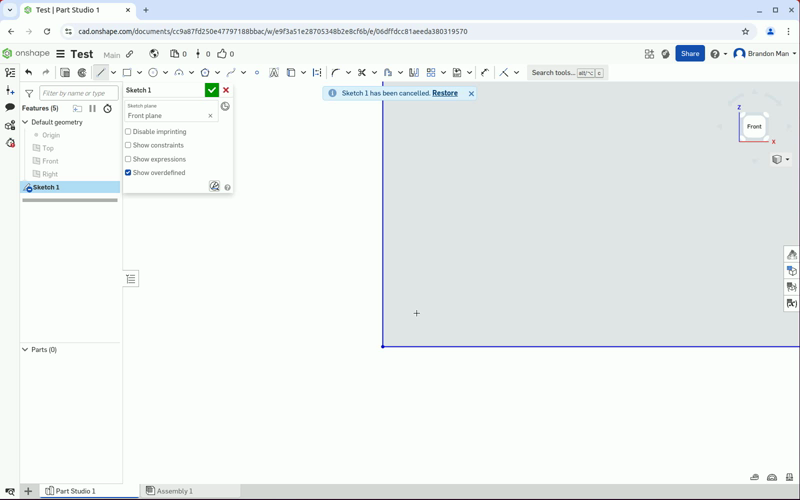
scroll(-6)
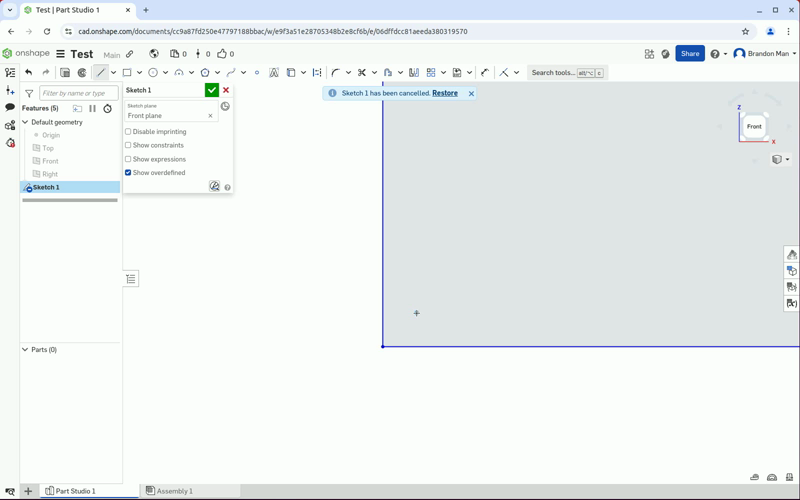
scroll(-6)
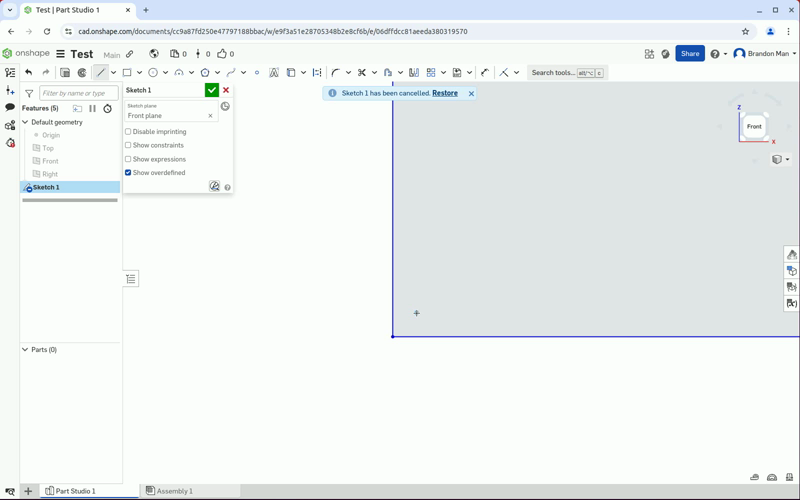
scroll(-6)
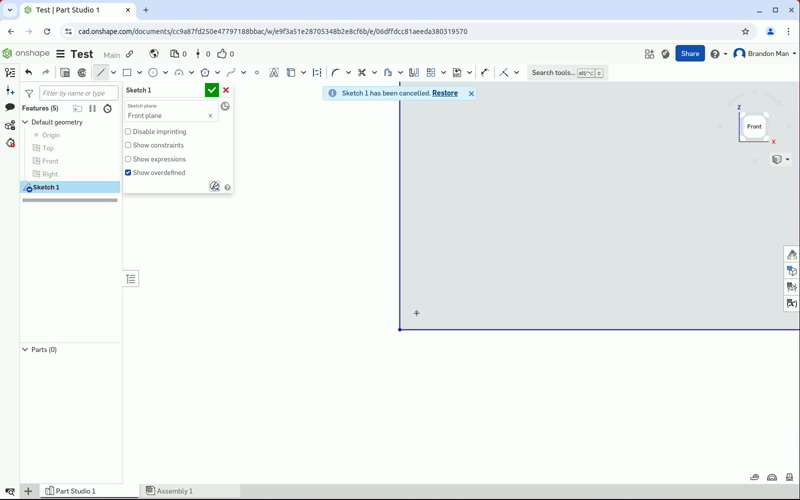
scroll(-6)
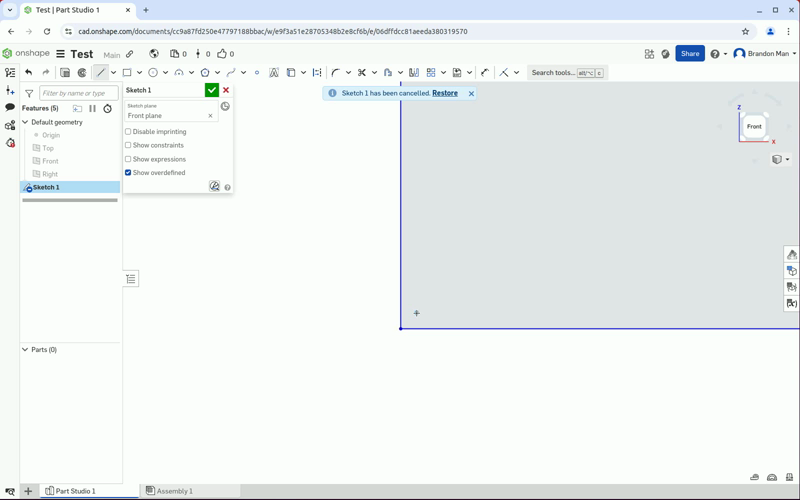
scroll(-6)
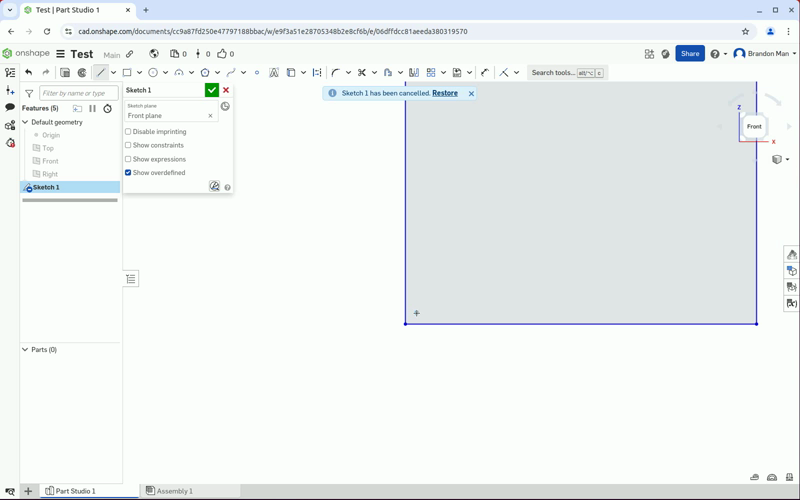
scroll(-6)
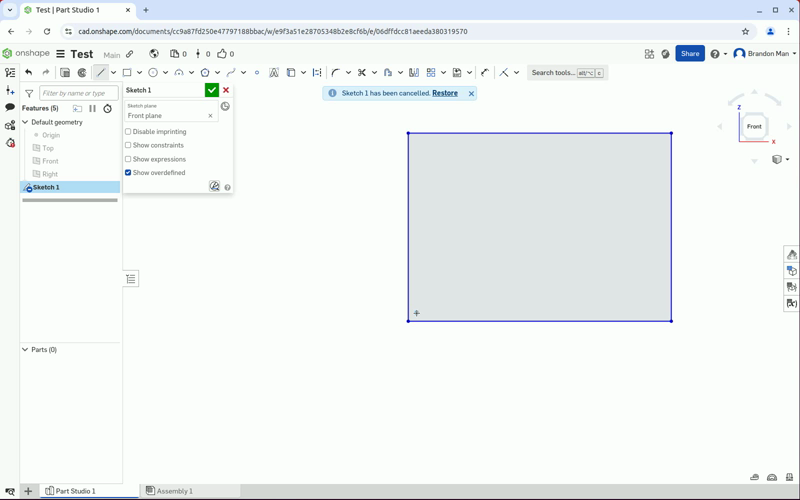
scroll(-6)
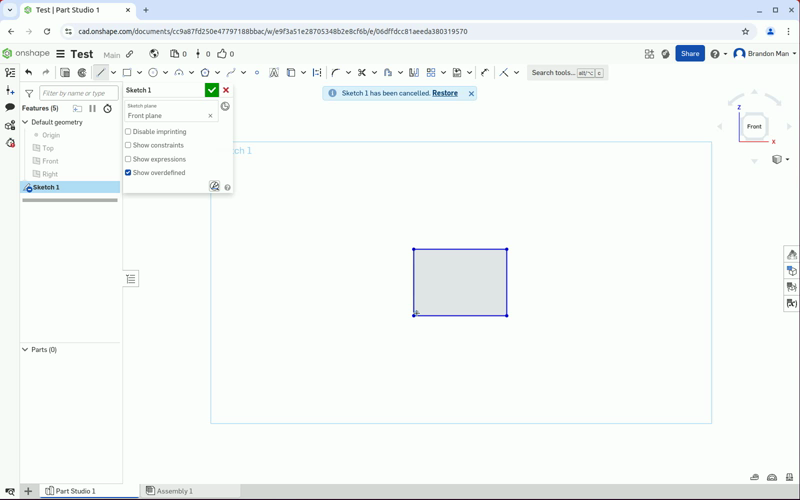
key_up(shift)
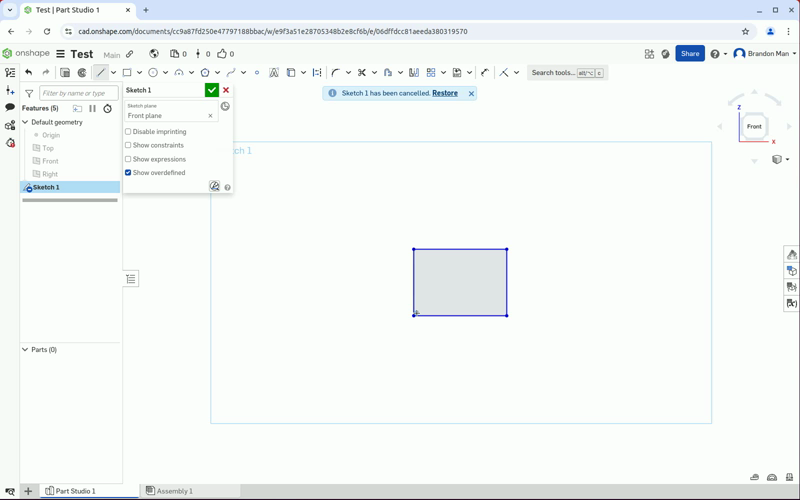
key_down(shift)
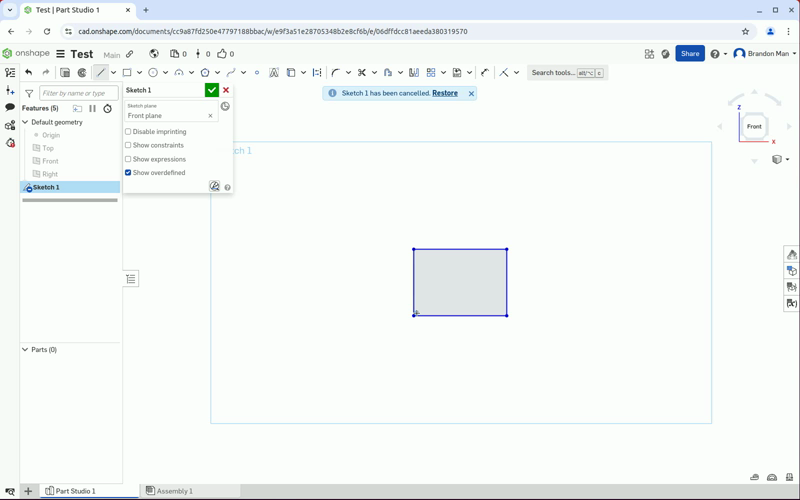
mouse_move(503, 312)
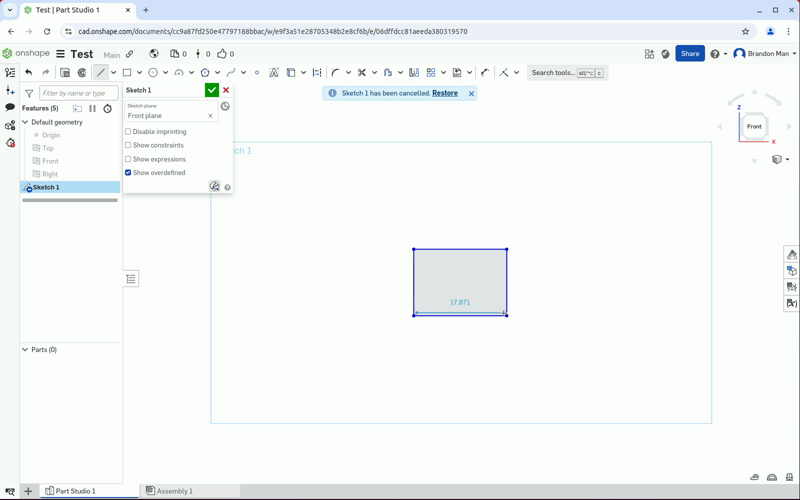
scroll(6)
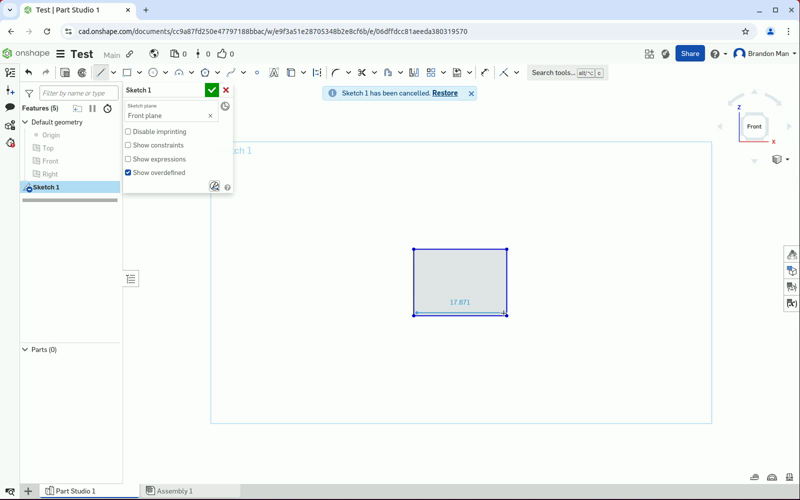
scroll(6)
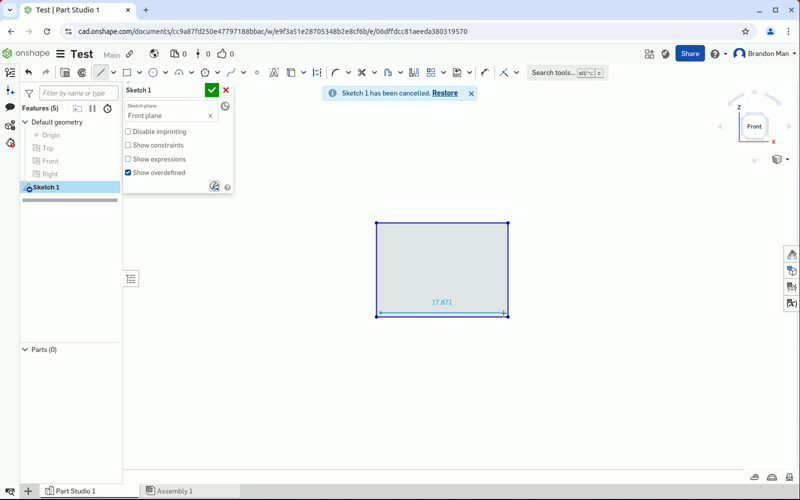
scroll(6)
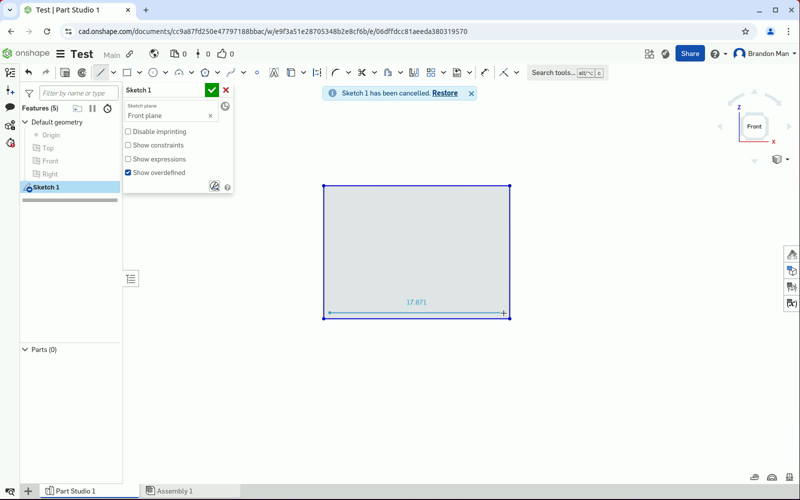
scroll(6)
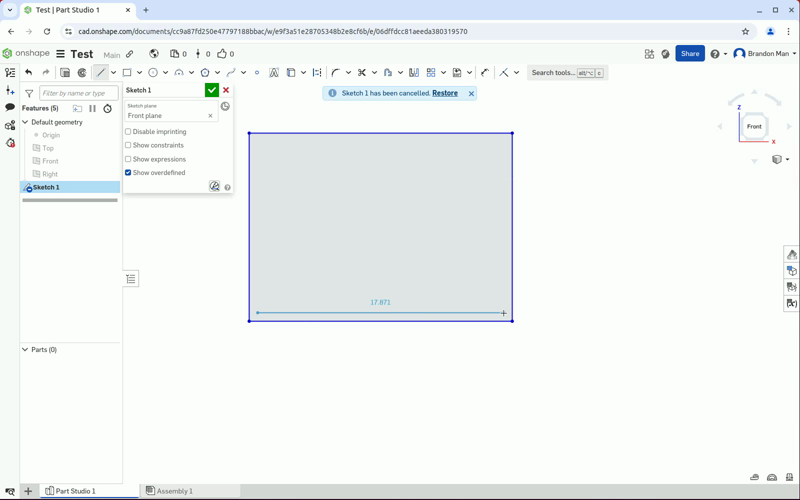
scroll(6)
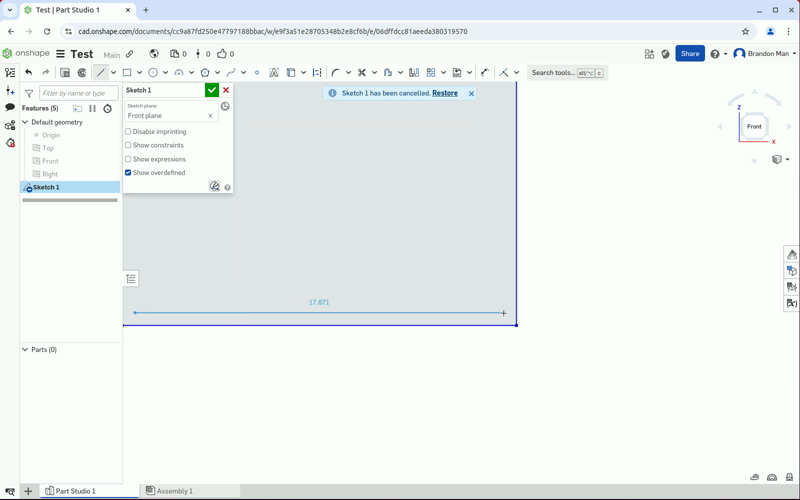
scroll(6)
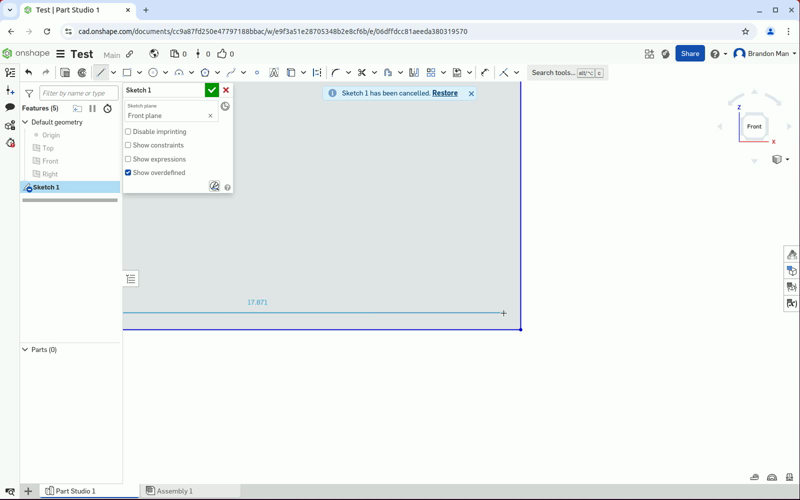
scroll(6)
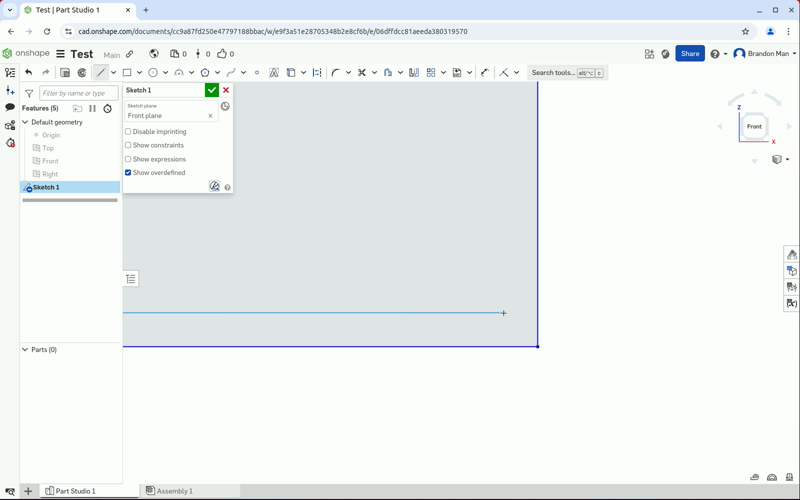
click(503, 312)
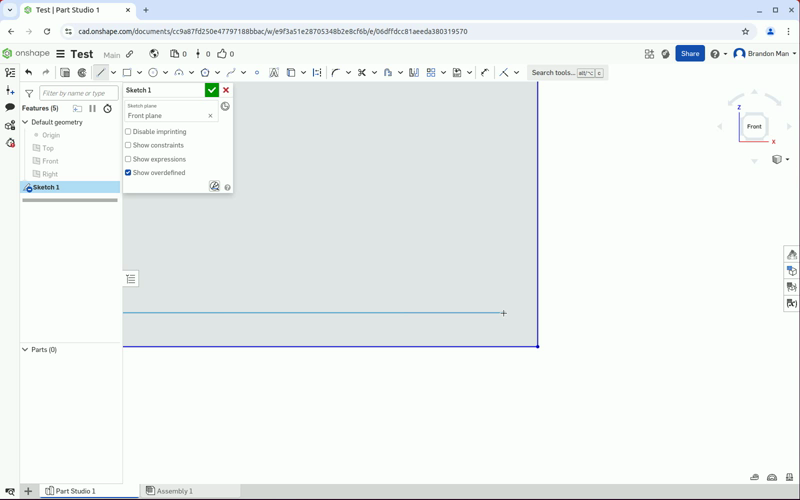
scroll(-6)
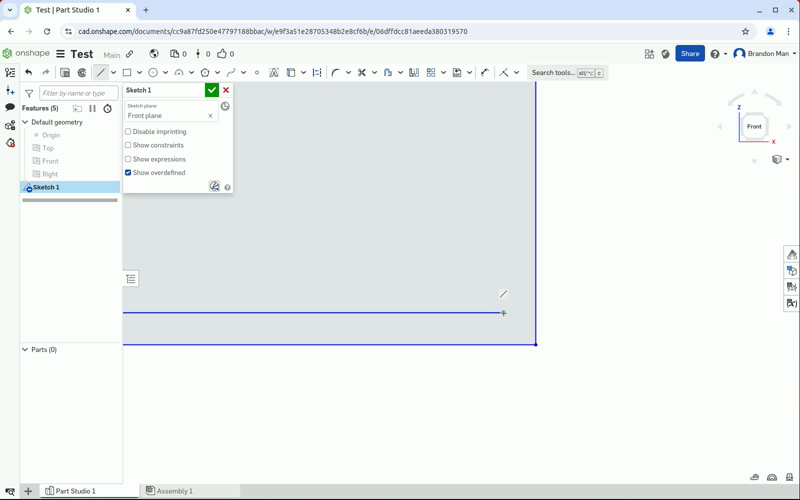
scroll(-6)
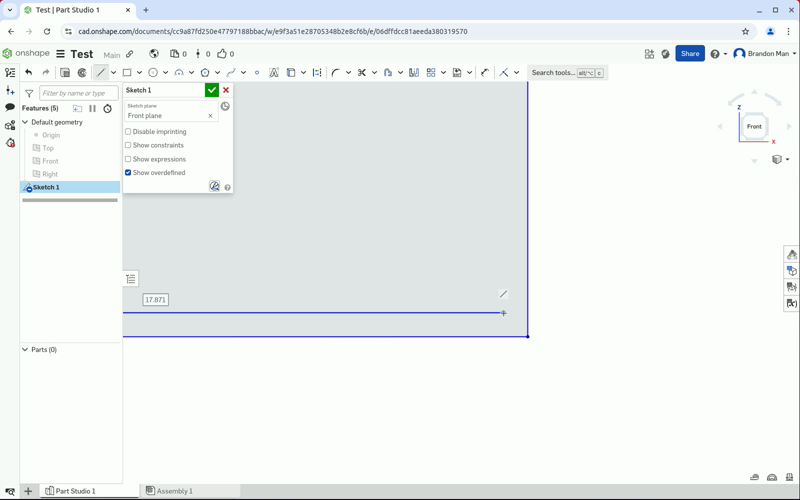
scroll(-6)
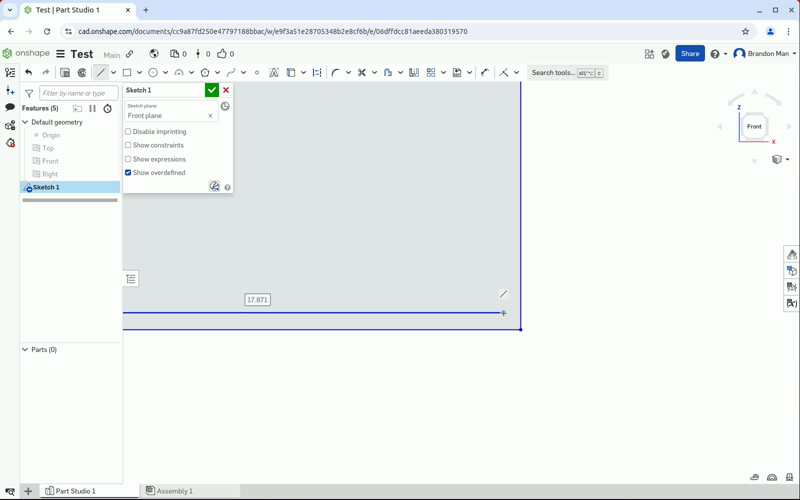
scroll(-6)
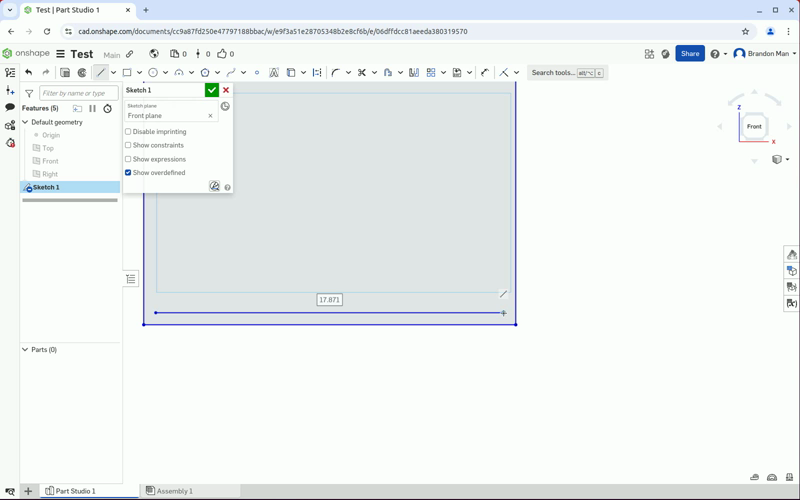
scroll(-6)
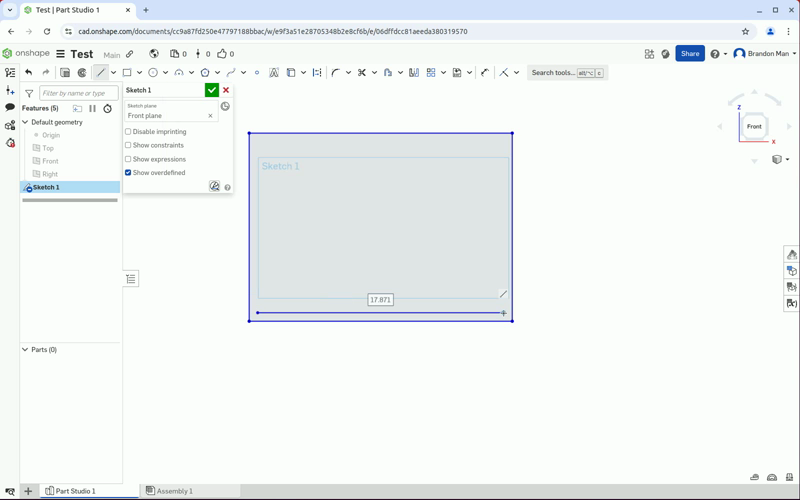
scroll(-6)
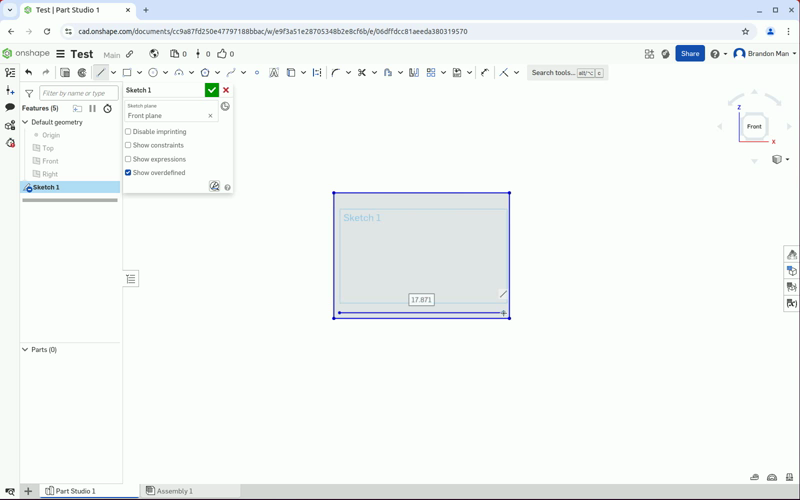
scroll(-6)
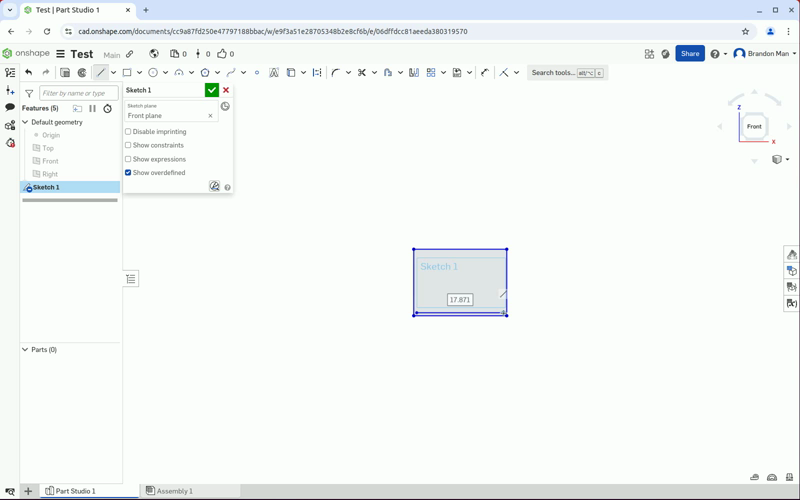
key_up(shift)
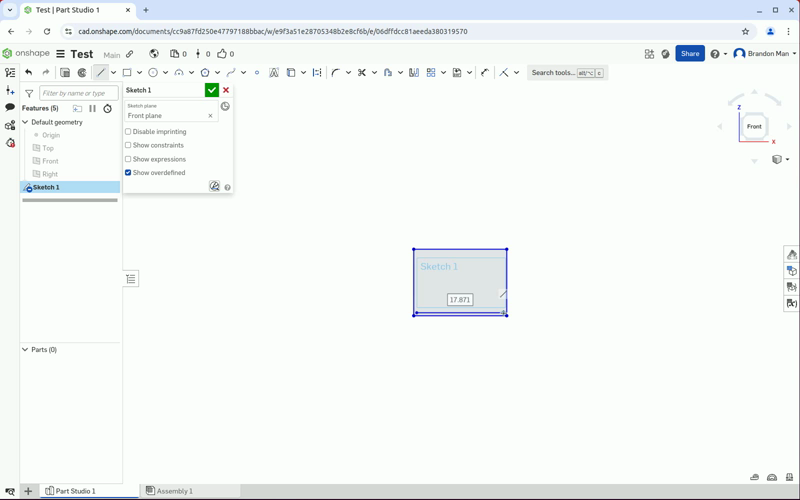
key_down(shift)
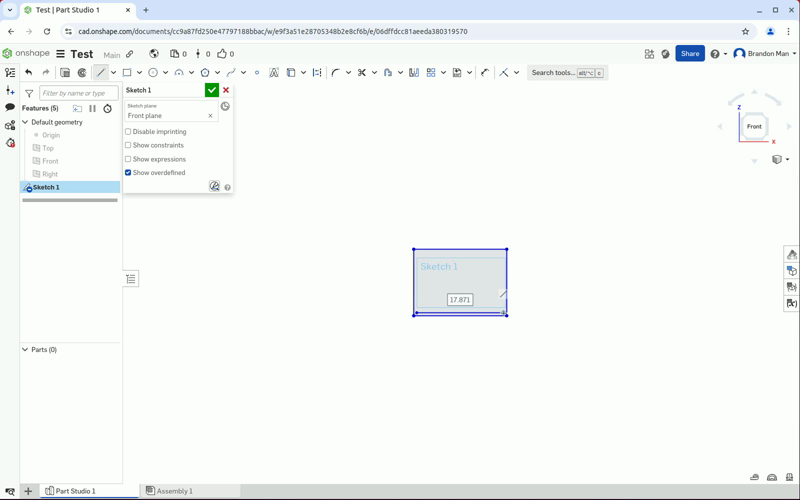
mouse_move(503, 252)
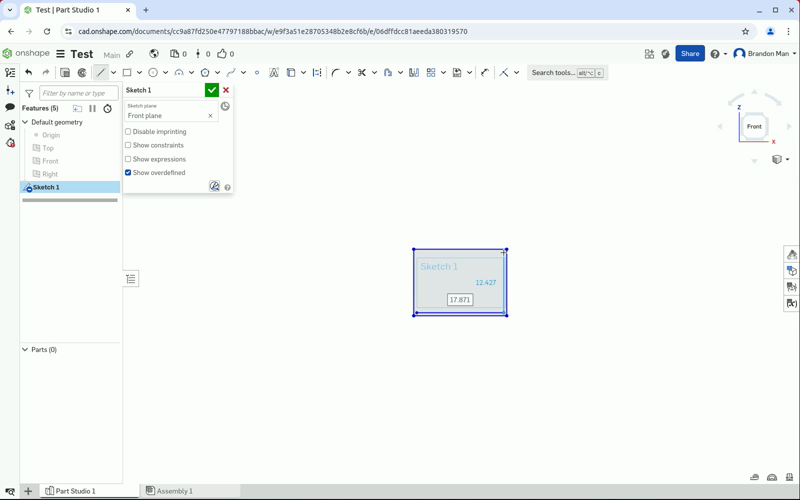
scroll(6)
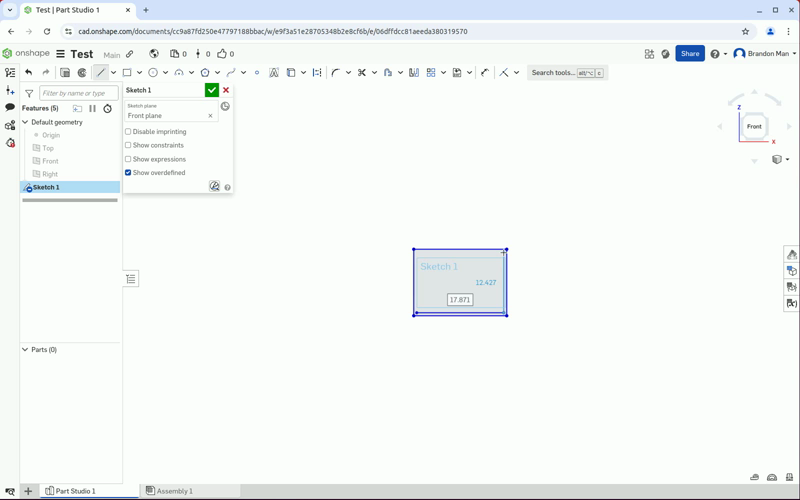
scroll(6)
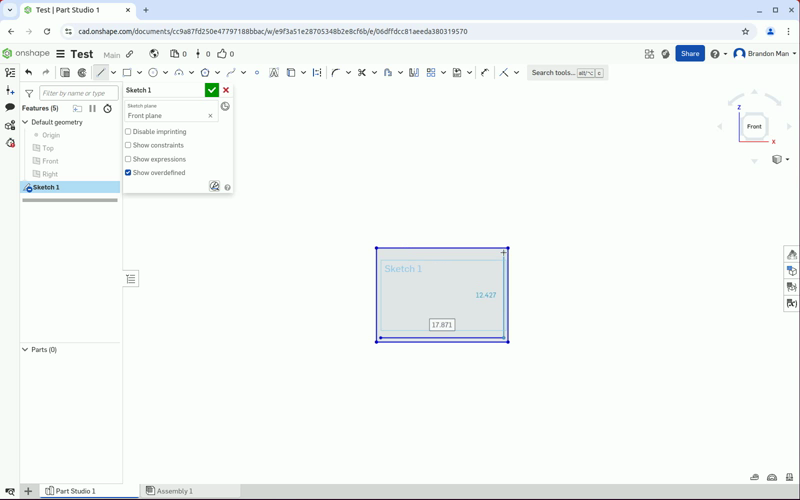
scroll(6)
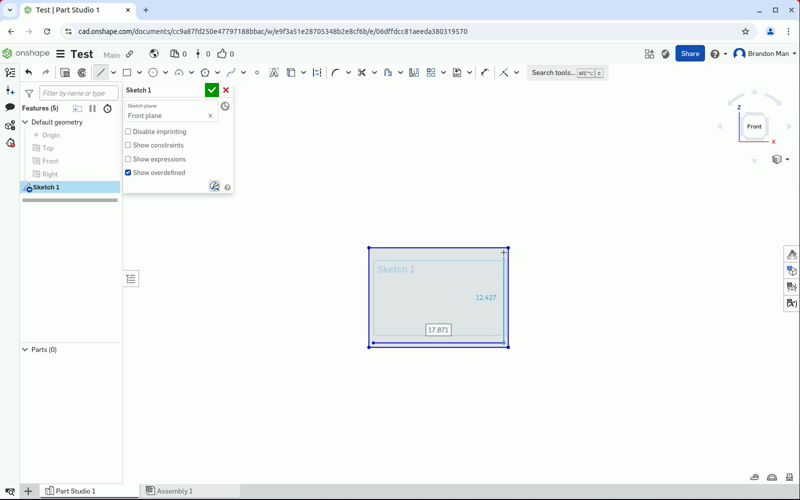
scroll(6)
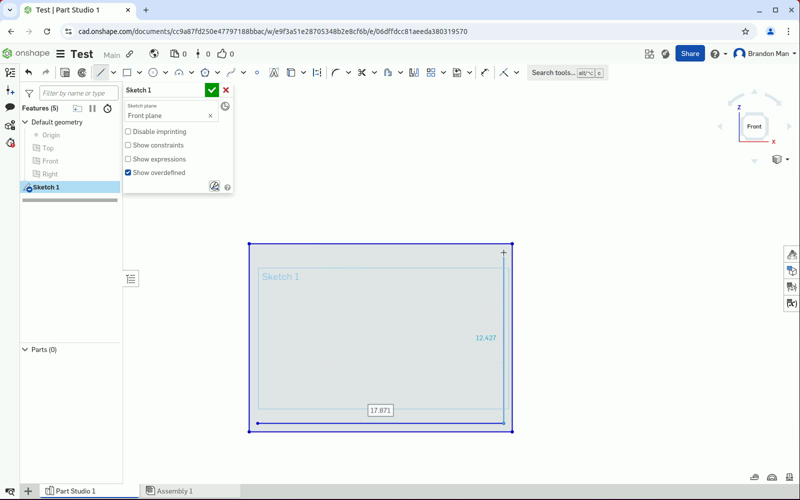
scroll(6)
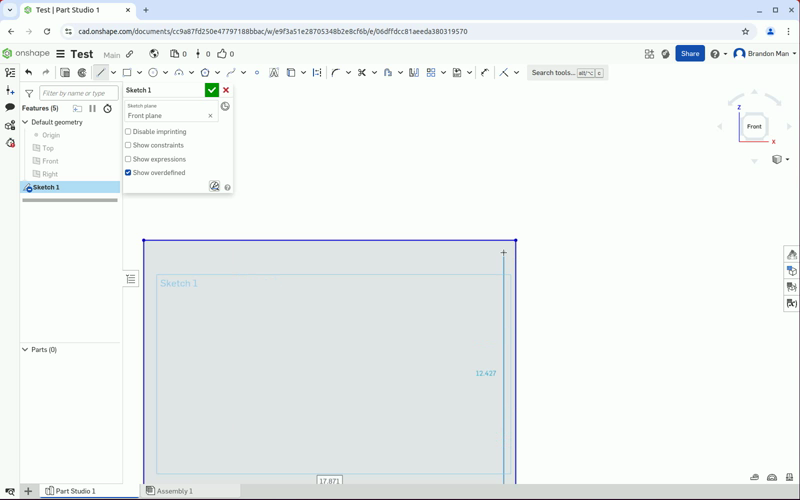
scroll(6)
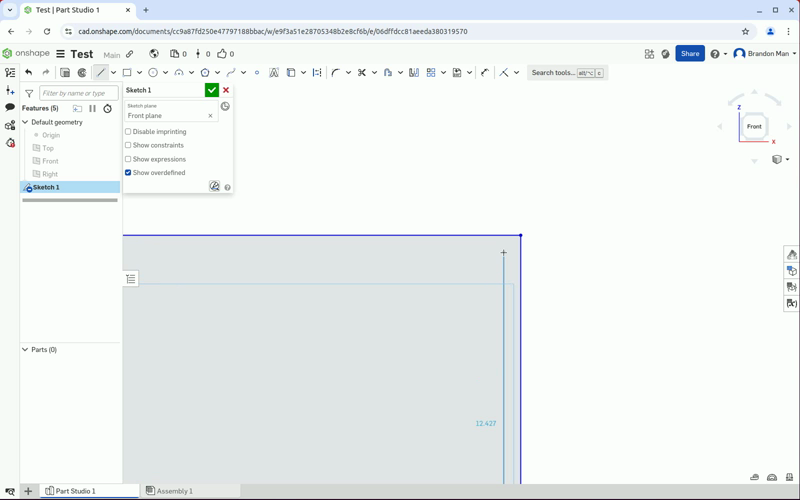
scroll(6)
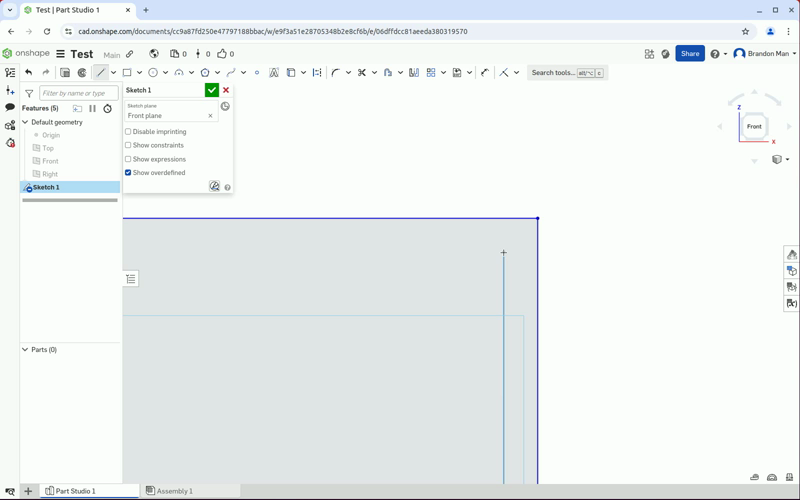
click(503, 252)
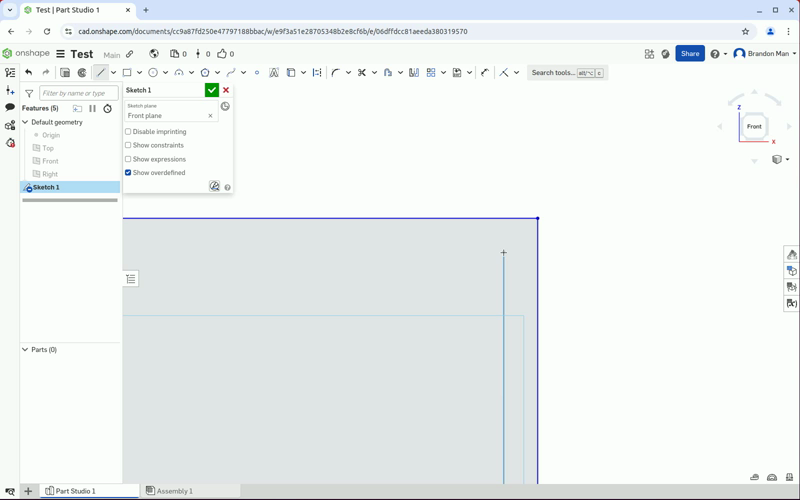
scroll(-6)
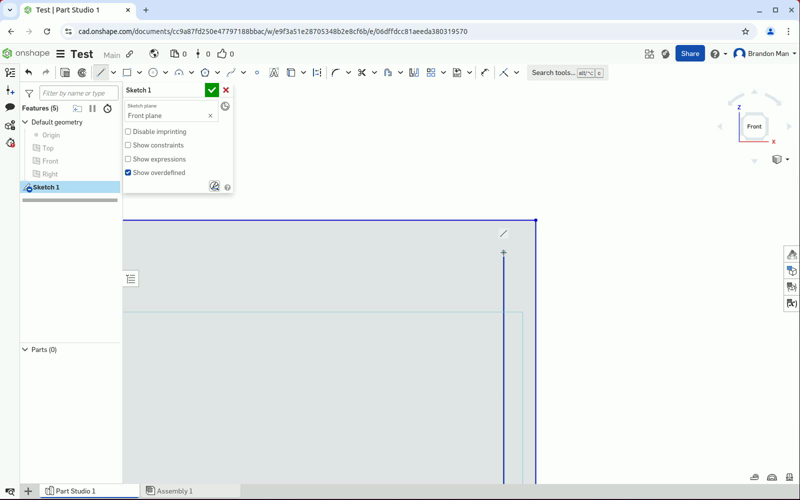
scroll(-6)
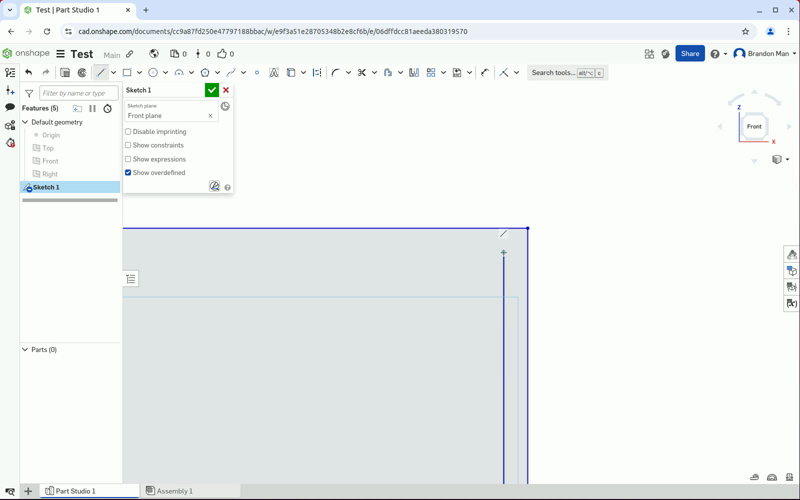
scroll(-6)
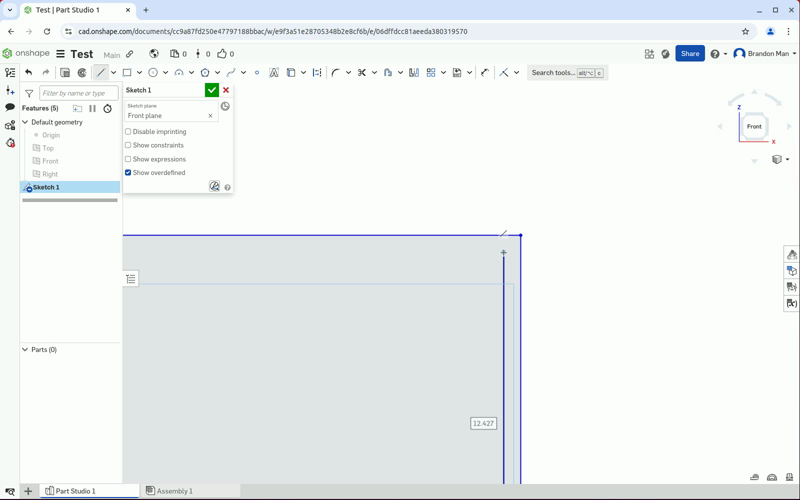
scroll(-6)
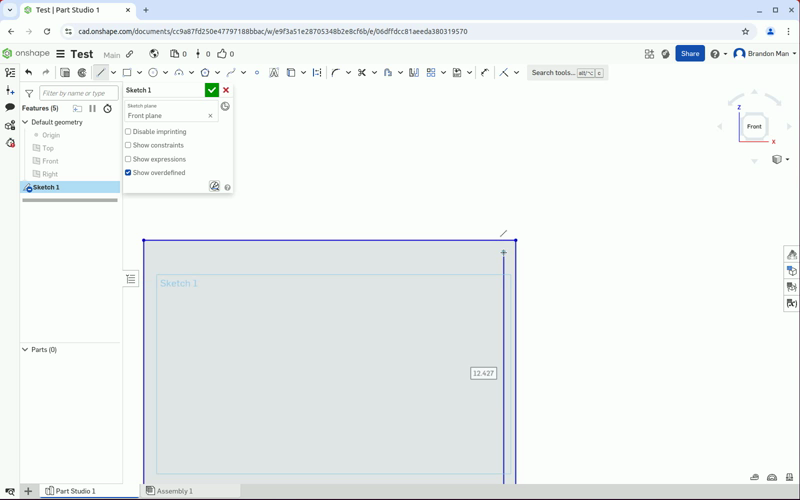
scroll(-6)
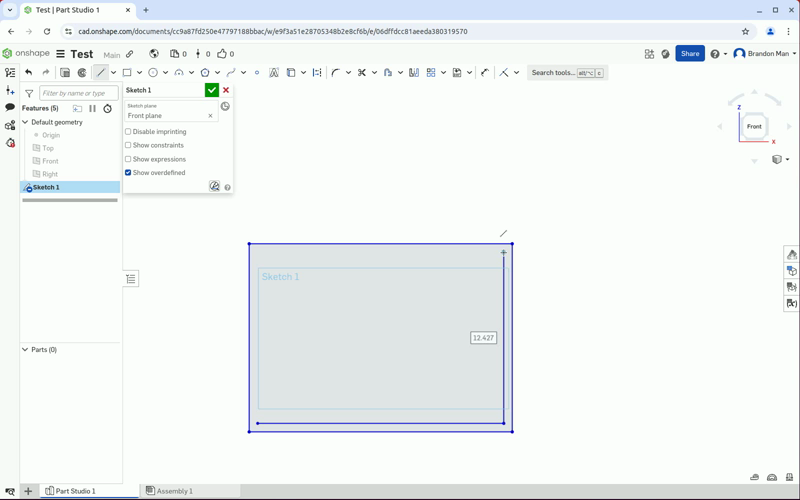
scroll(-6)
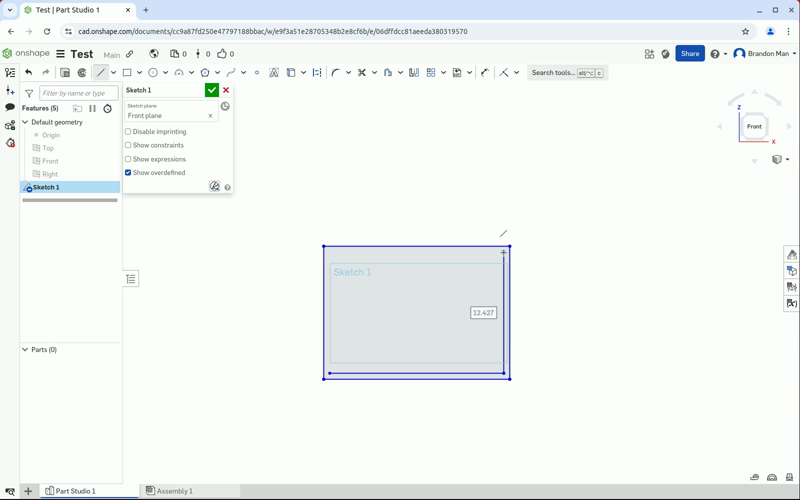
scroll(-6)
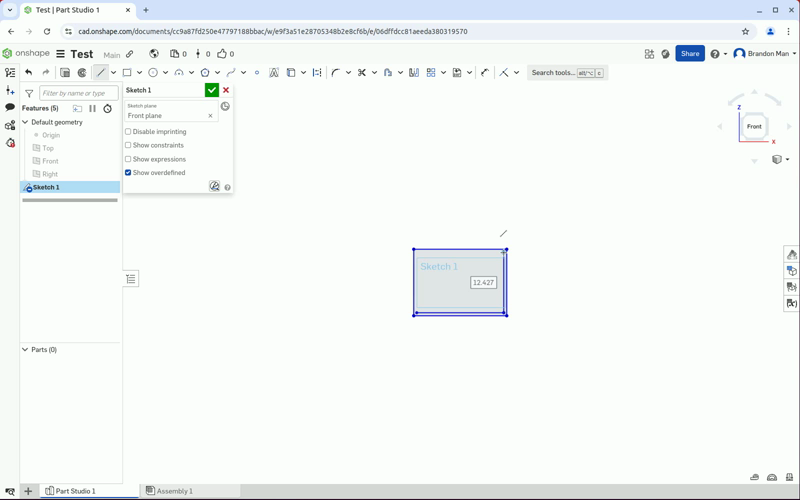
key_up(shift)
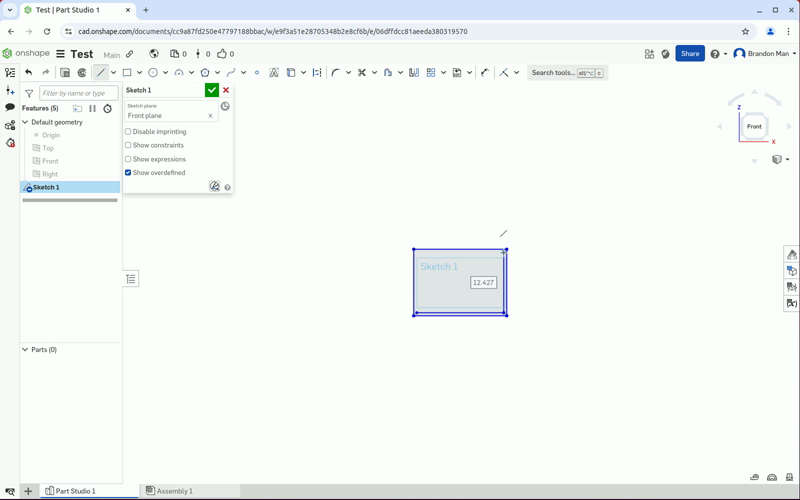
key_down(shift)
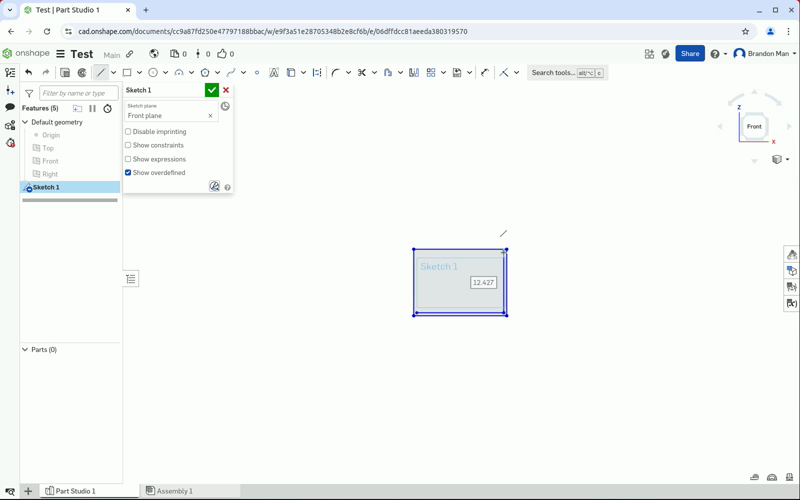
mouse_move(416, 252)
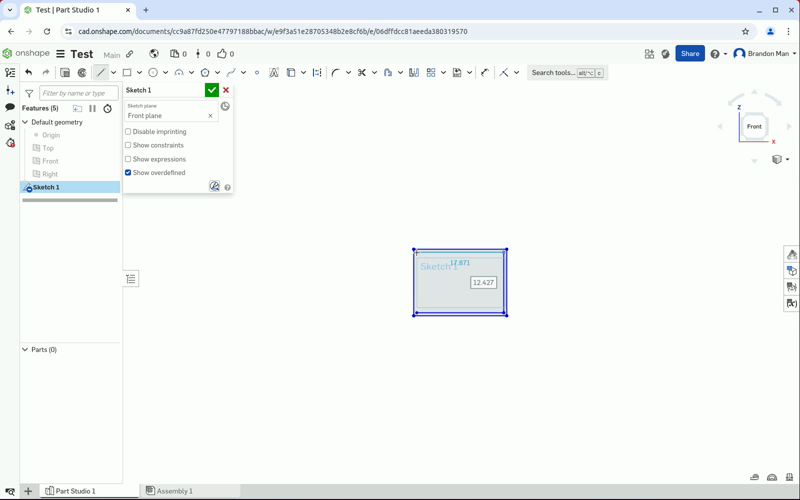
scroll(6)
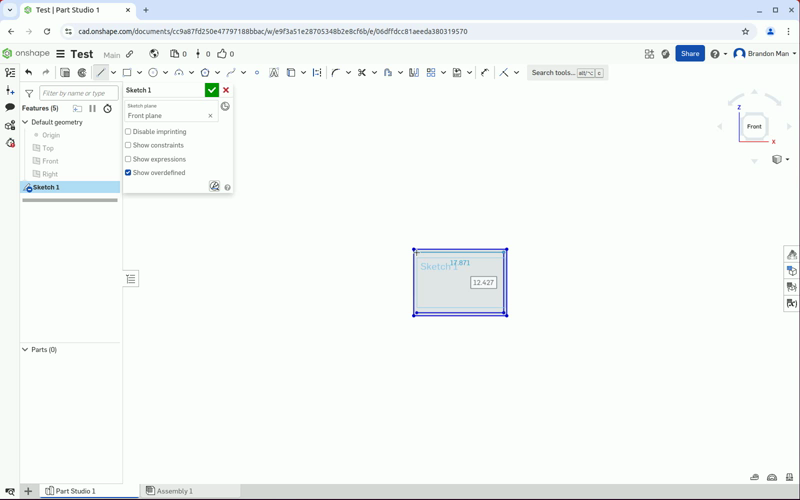
scroll(6)
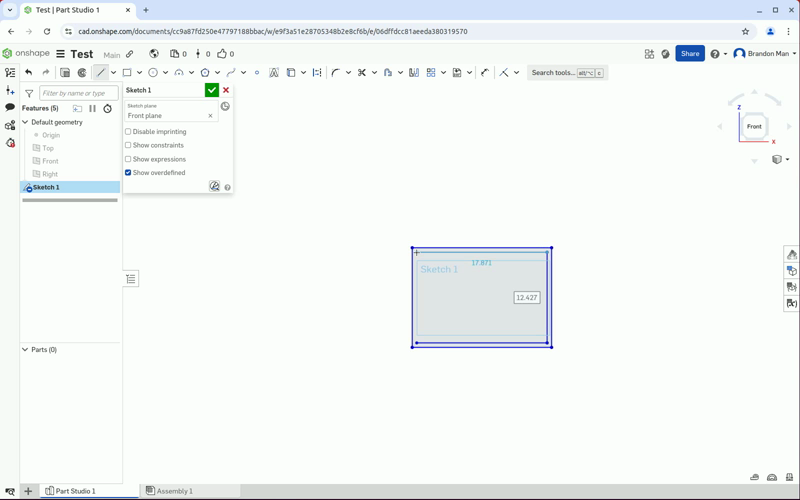
scroll(6)
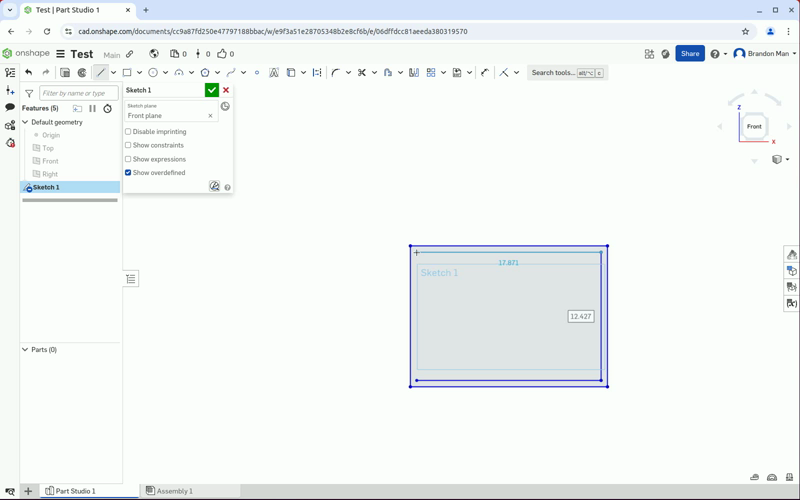
scroll(6)
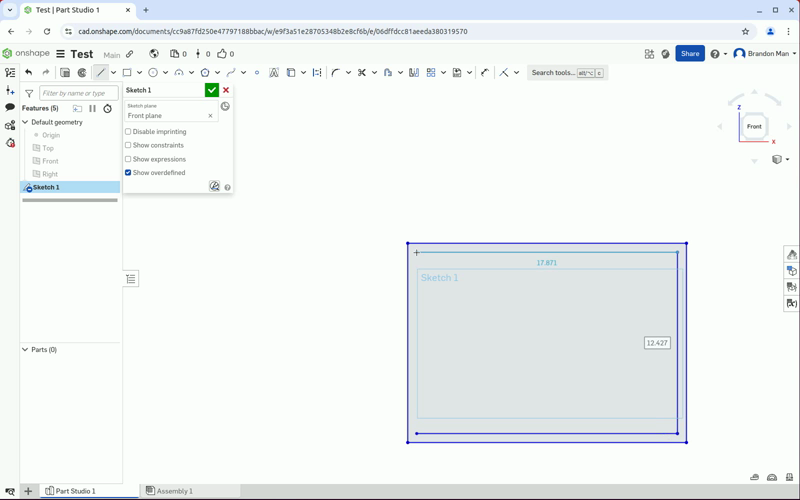
scroll(6)
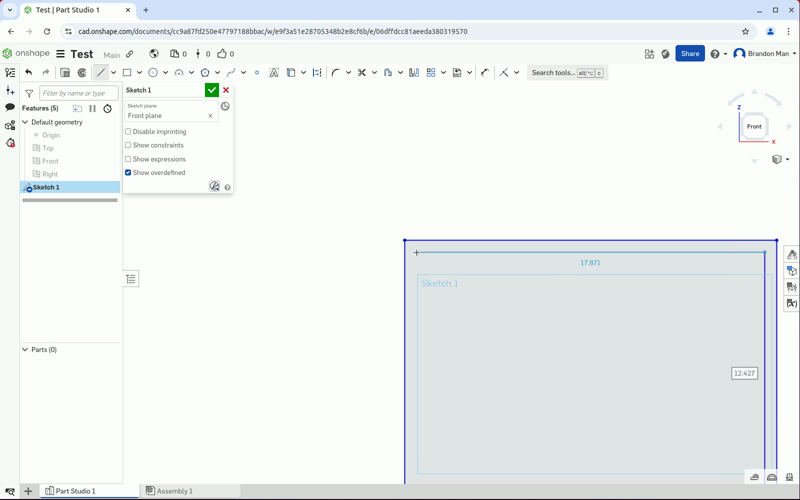
scroll(6)
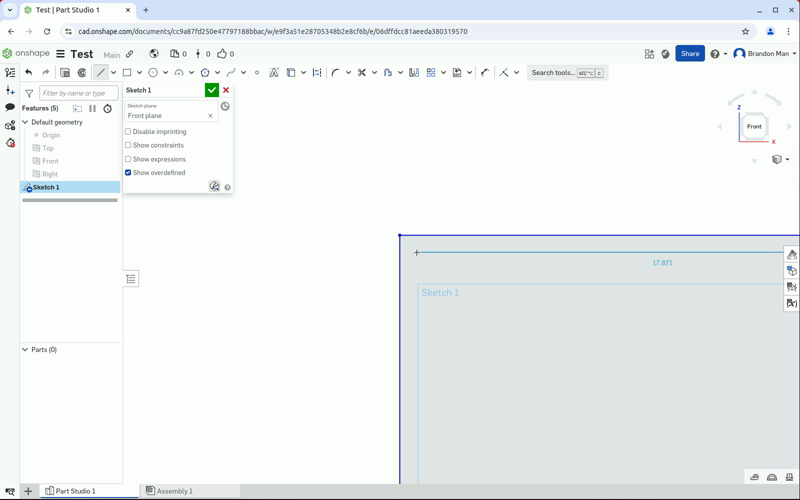
scroll(6)
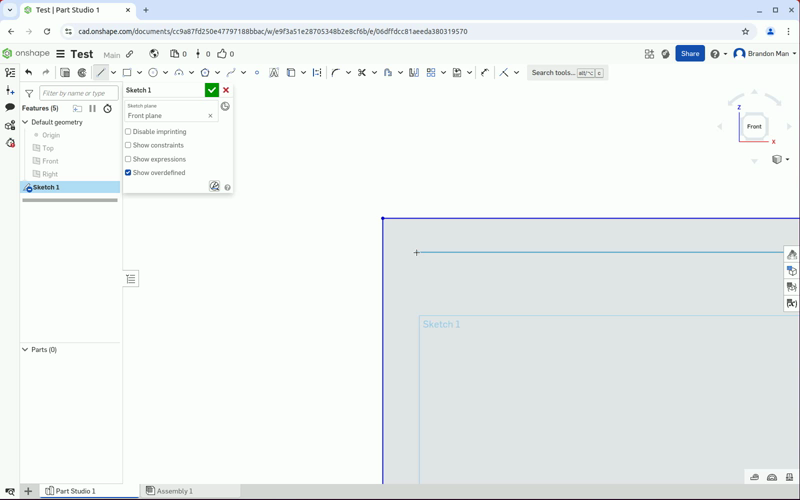
click(416, 252)
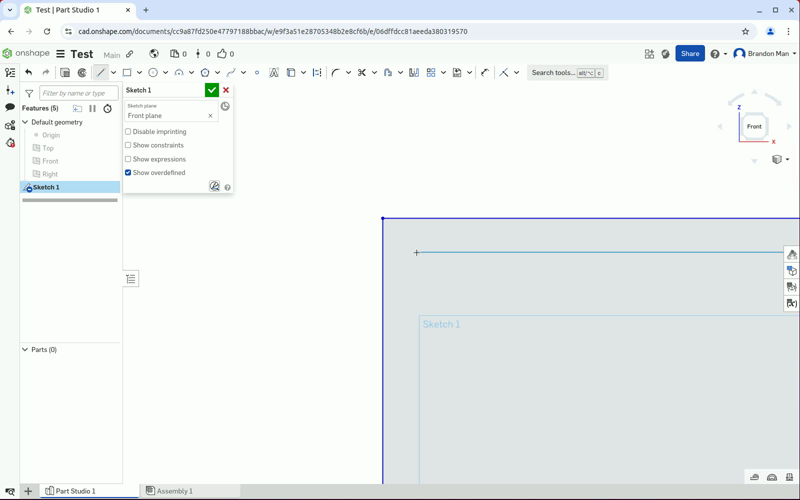
scroll(-6)
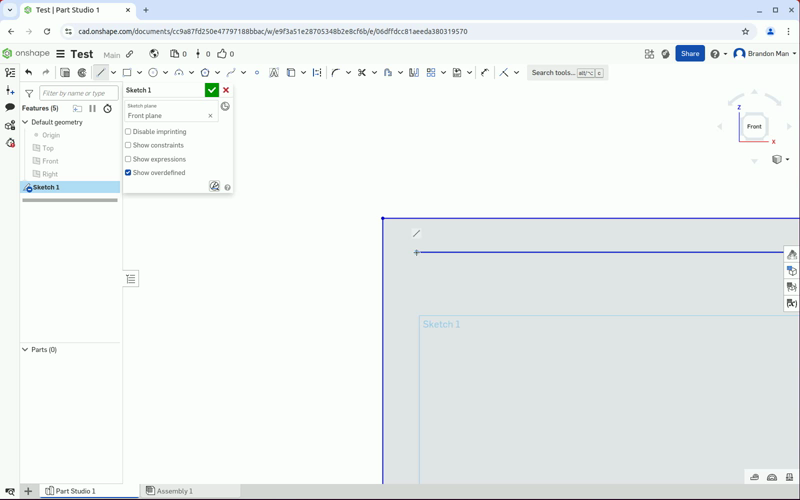
scroll(-6)
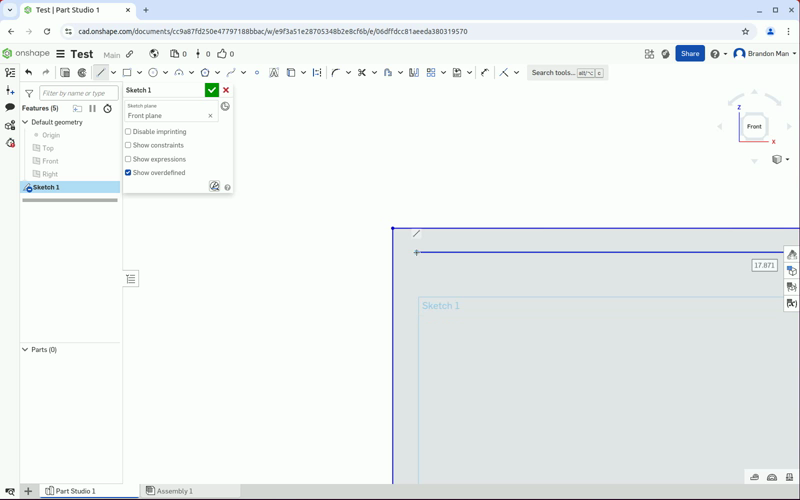
scroll(-6)
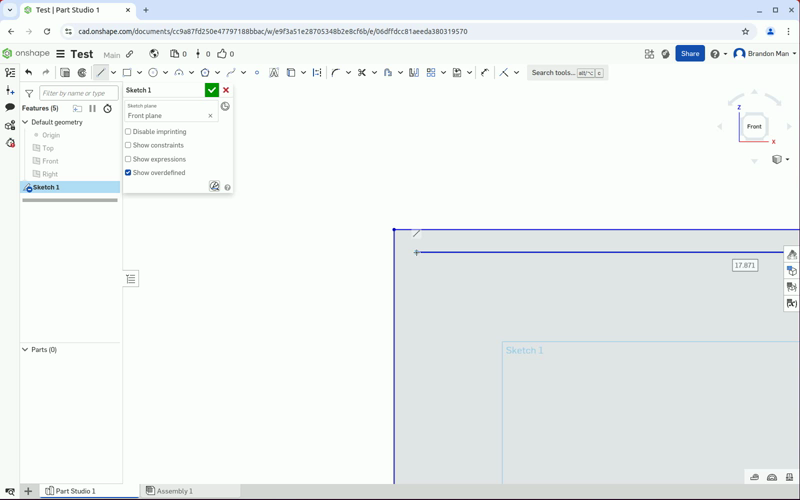
scroll(-6)
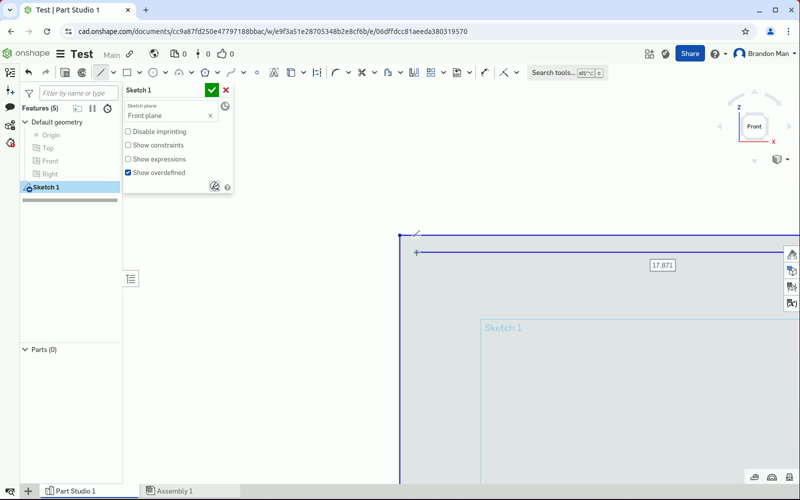
scroll(-6)
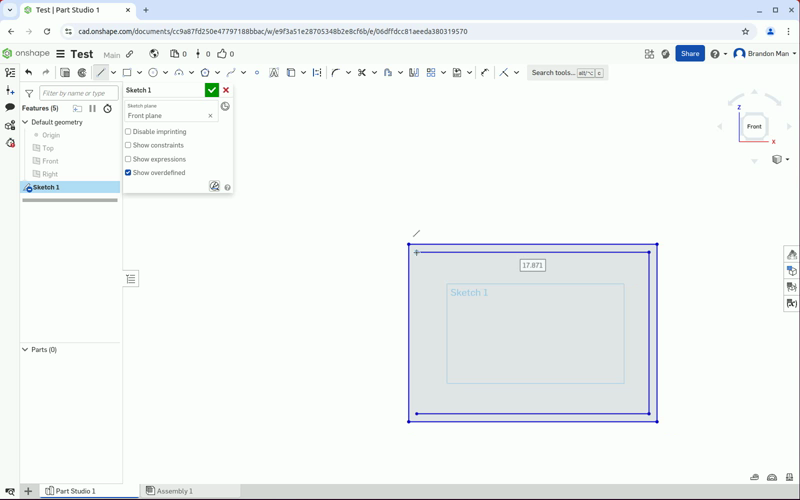
scroll(-6)
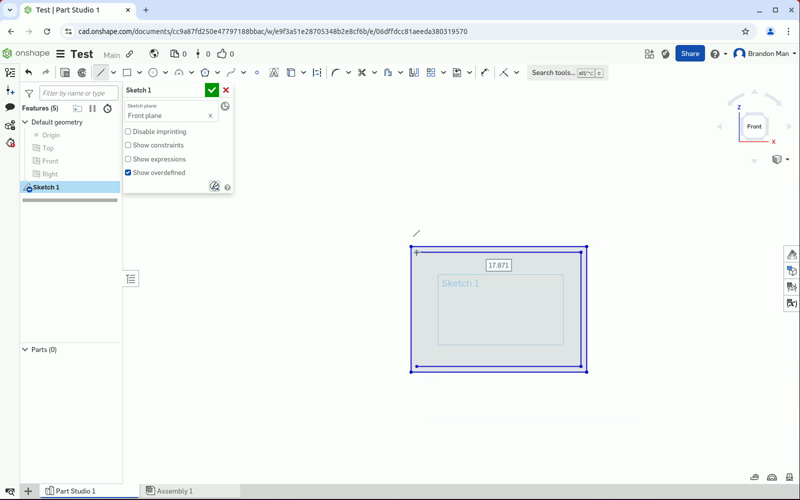
scroll(-6)
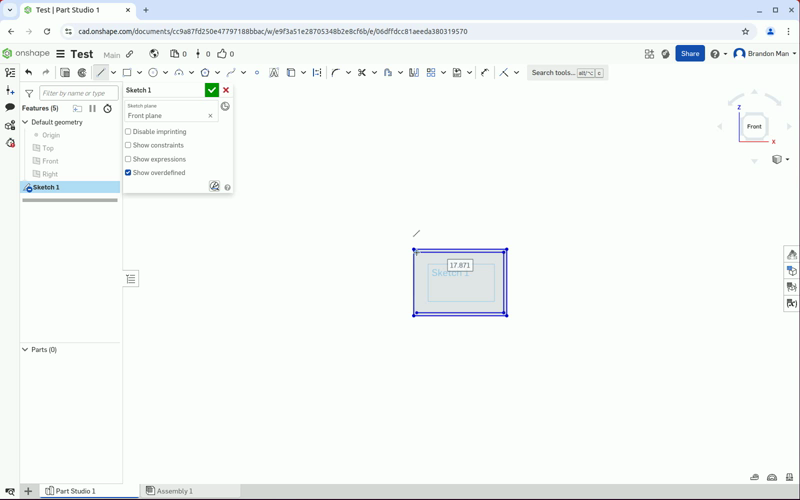
key_up(shift)
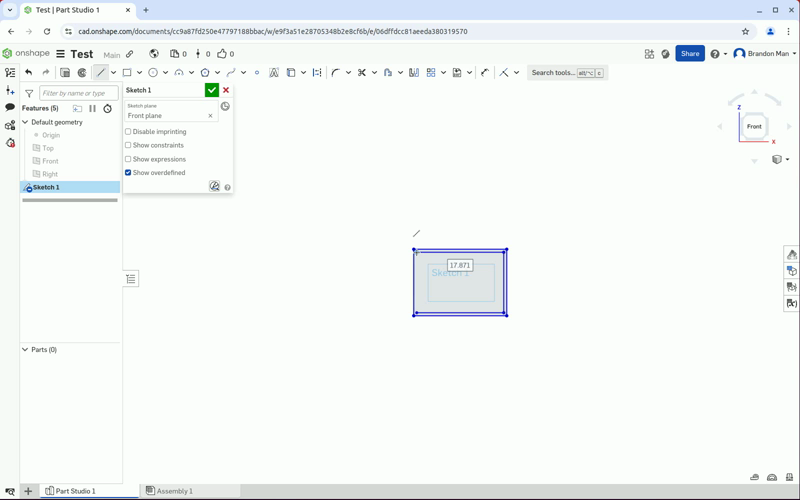
key_down(shift)
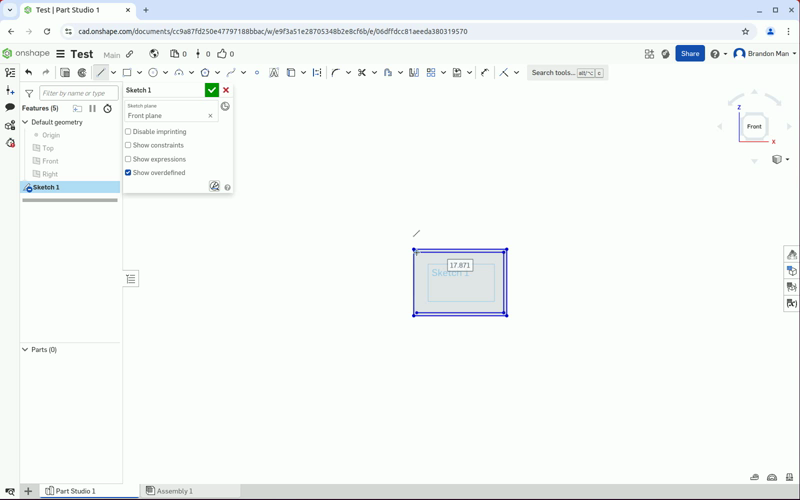
mouse_move(416, 312)
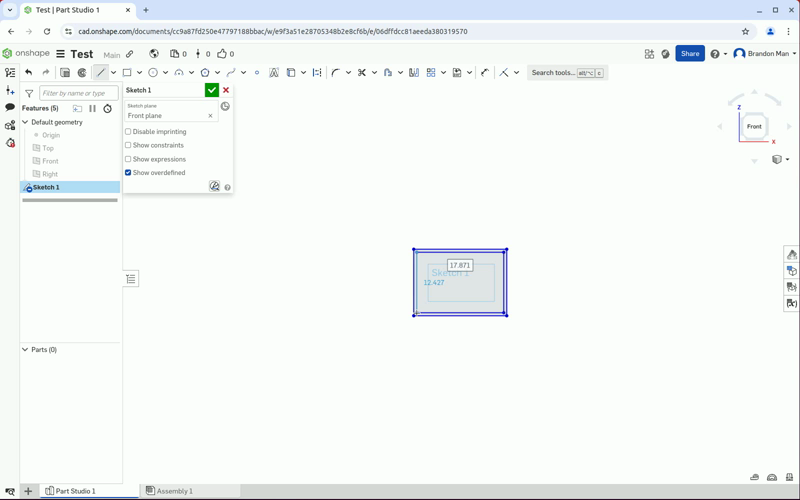
scroll(6)
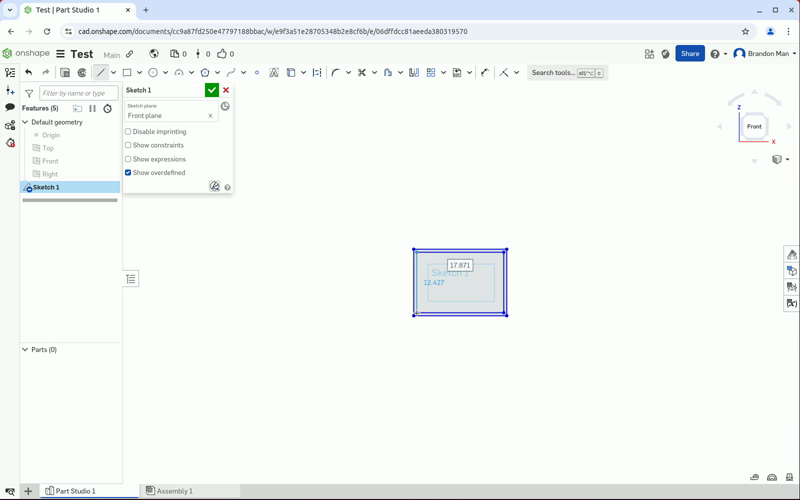
scroll(6)
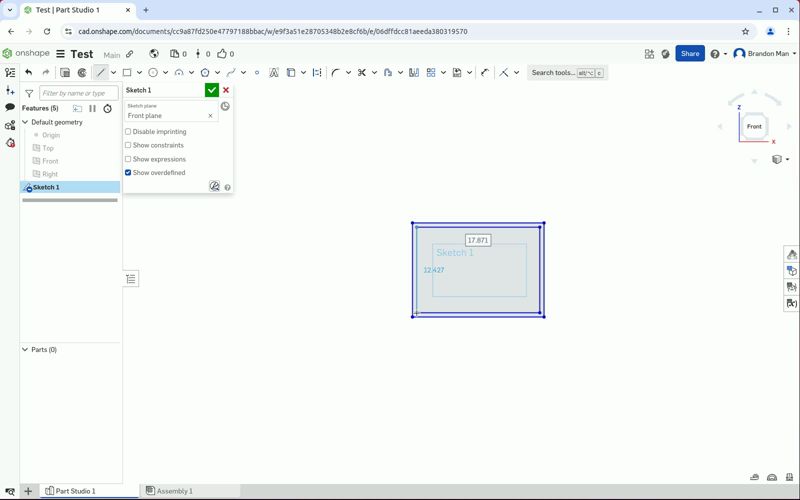
scroll(6)
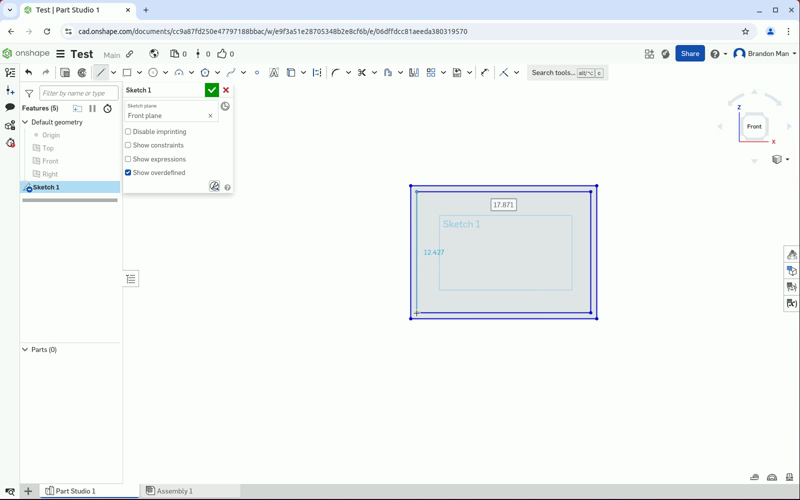
scroll(6)
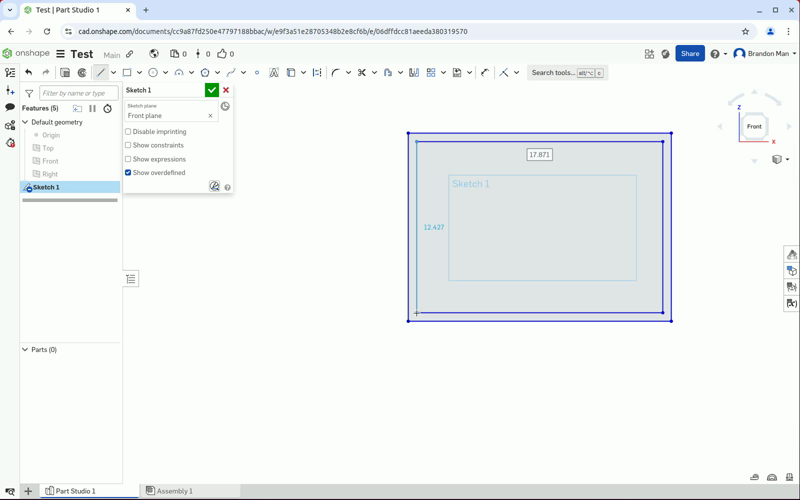
scroll(6)
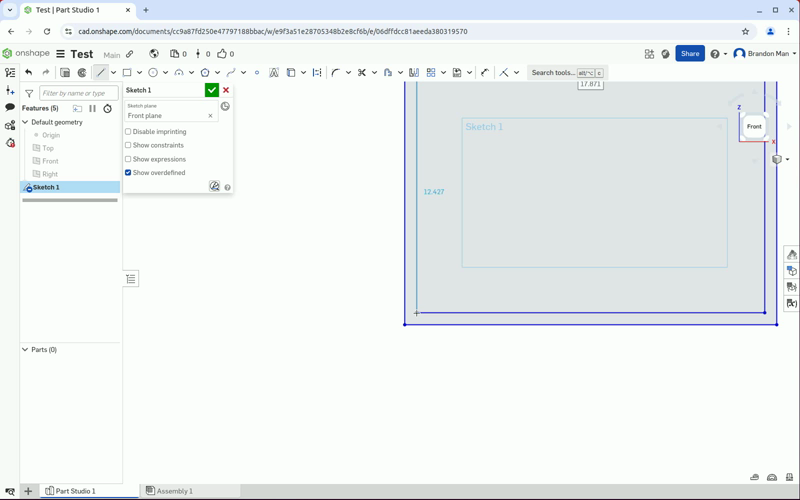
scroll(6)
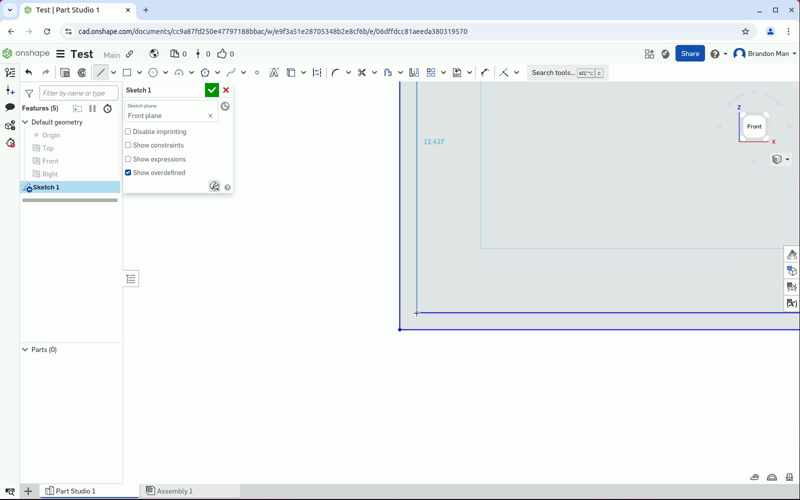
scroll(6)
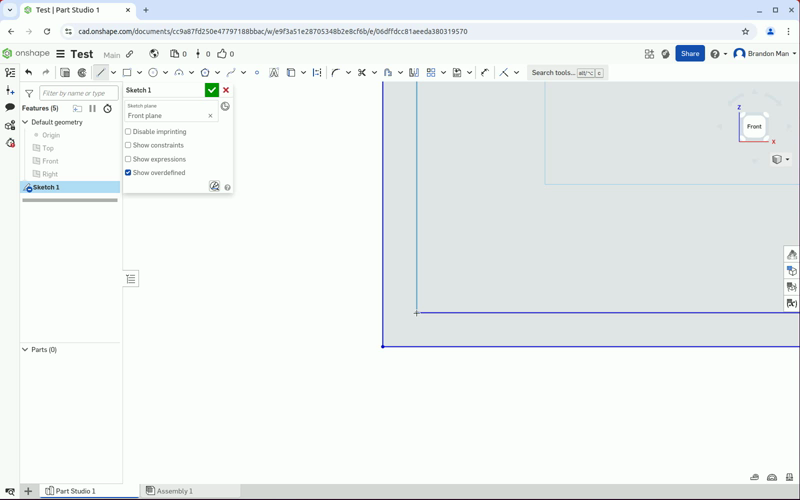
key_up(shift)
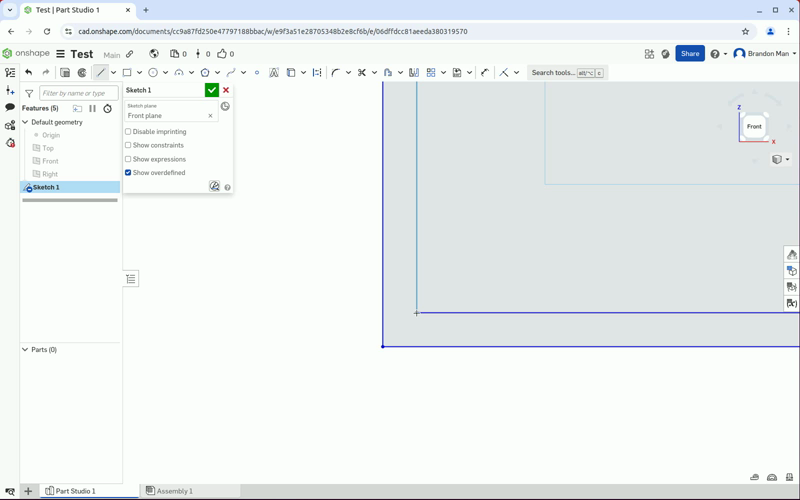
click(416, 312)
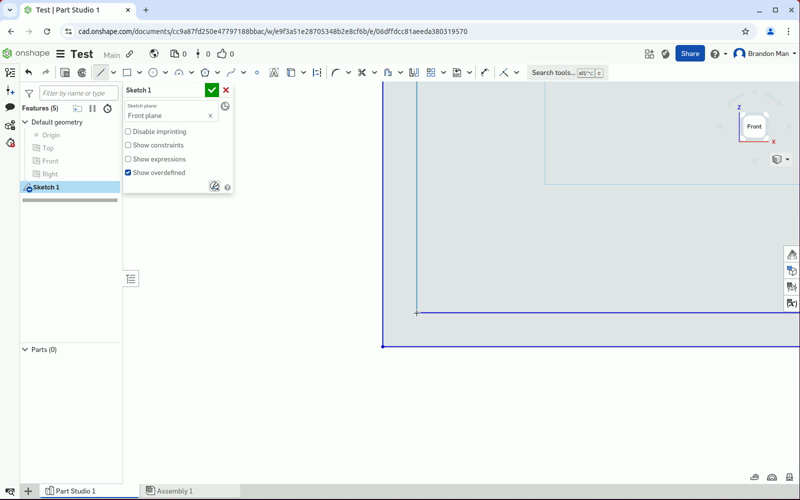
scroll(-6)
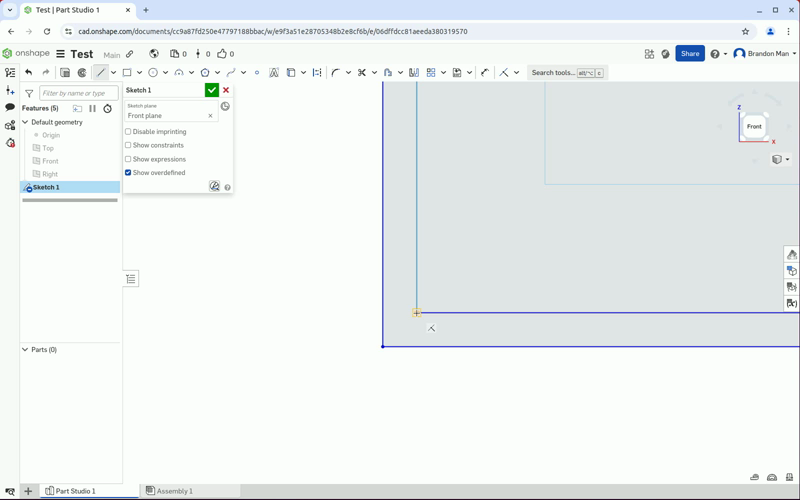
scroll(-6)
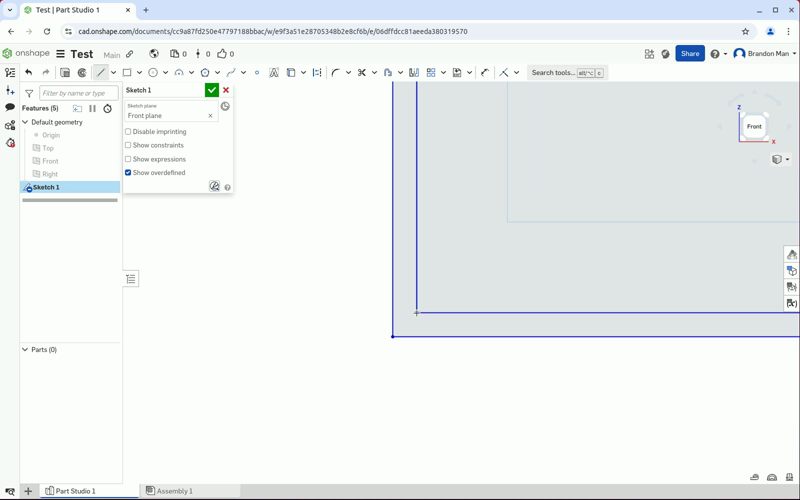
scroll(-6)
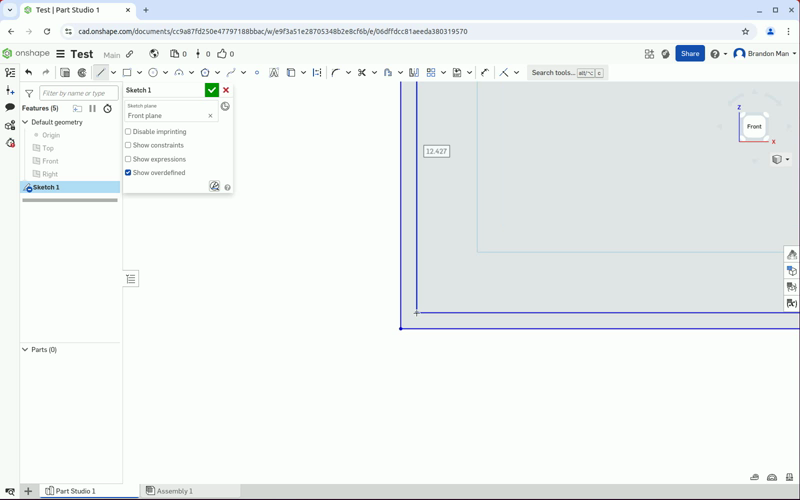
scroll(-6)
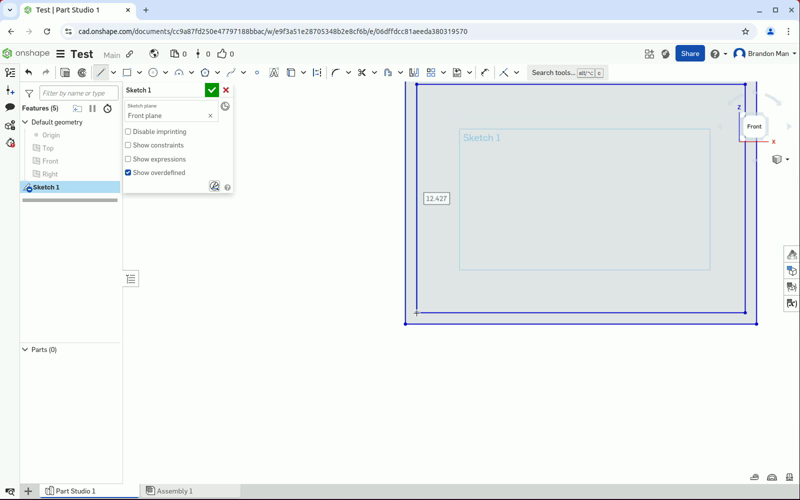
scroll(-6)
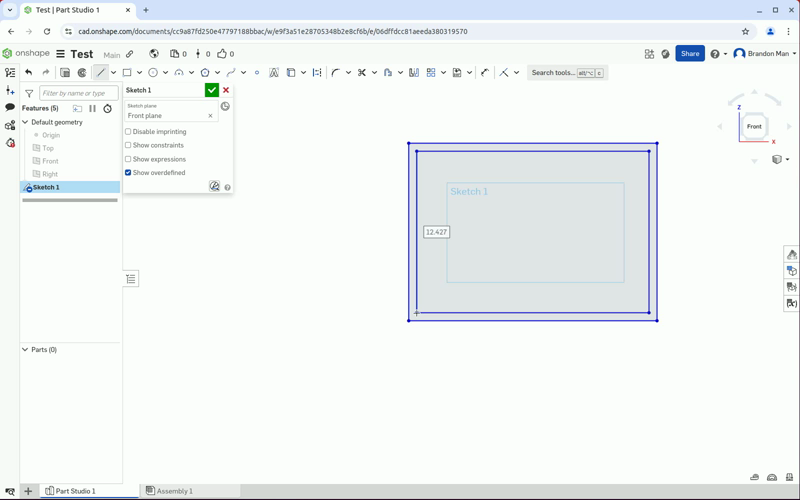
scroll(-6)
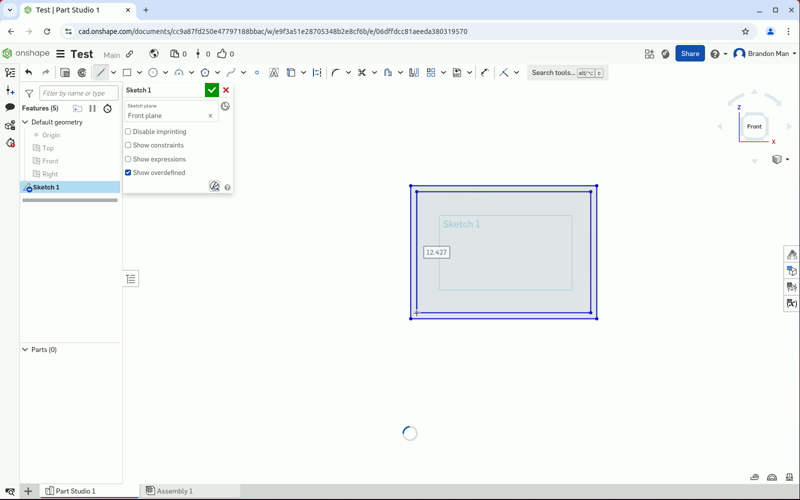
scroll(-6)
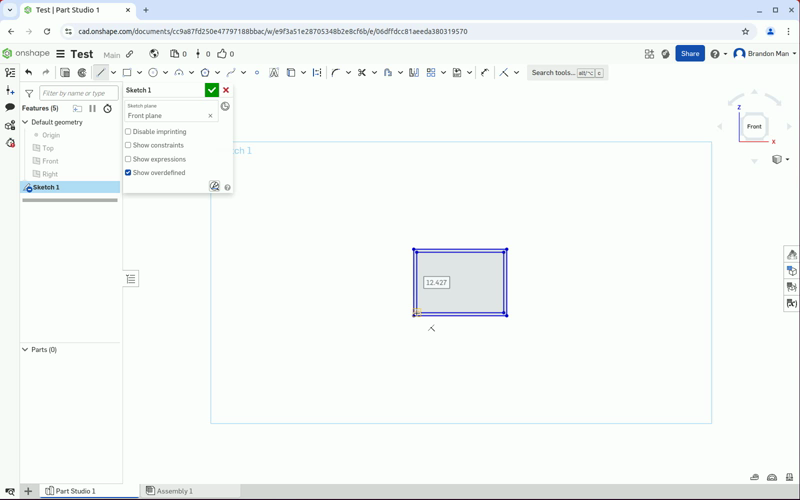
key(esc)
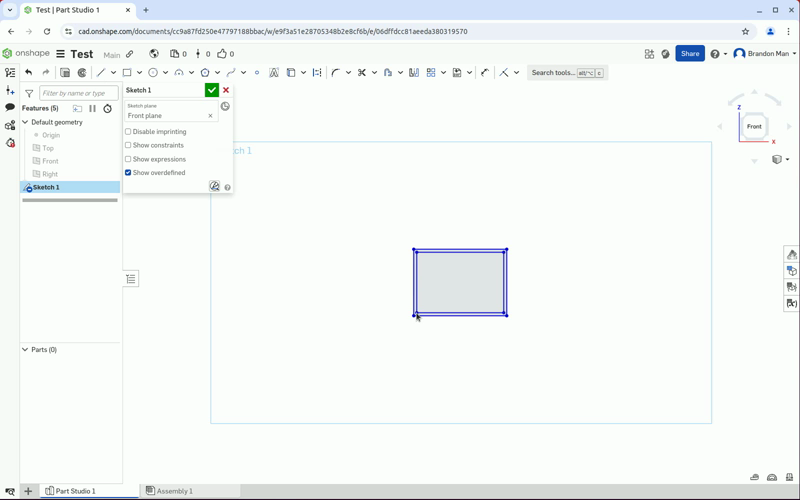
mouse_move(438, 251)
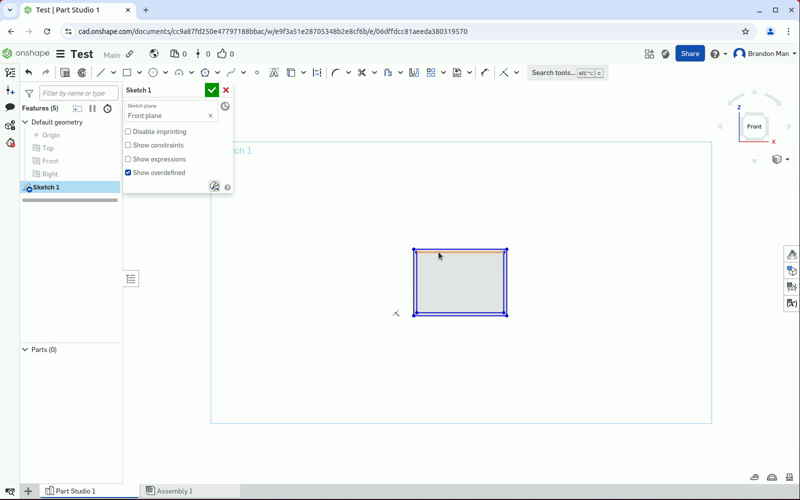
scroll(6)
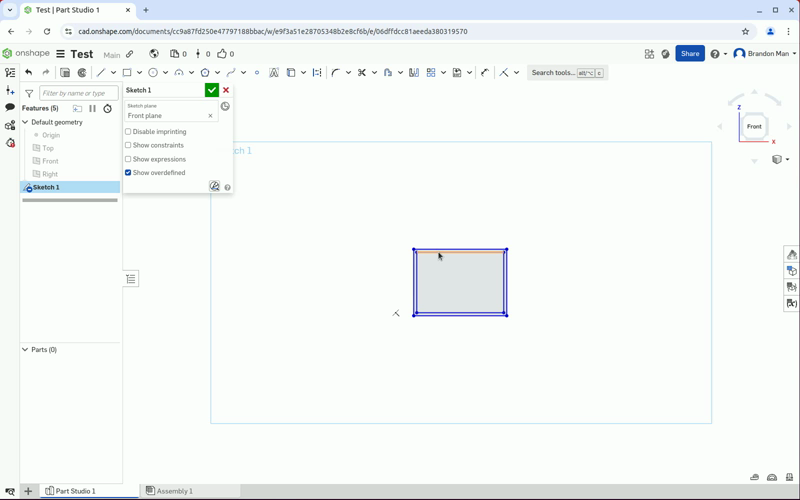
scroll(6)
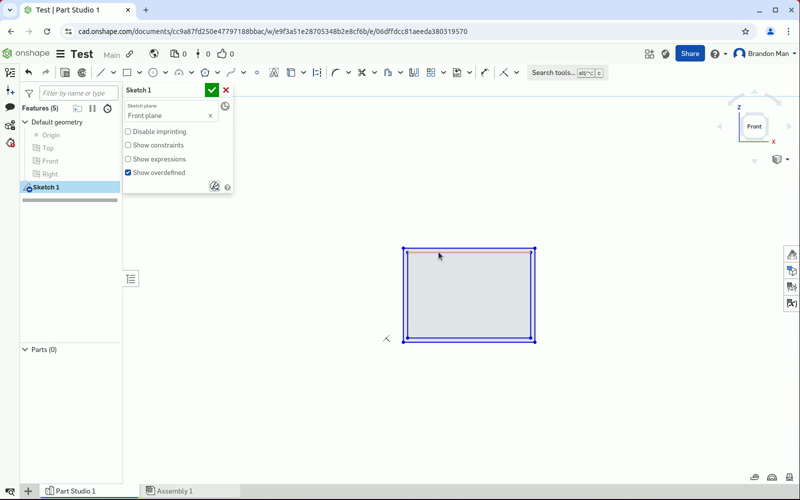
scroll(6)
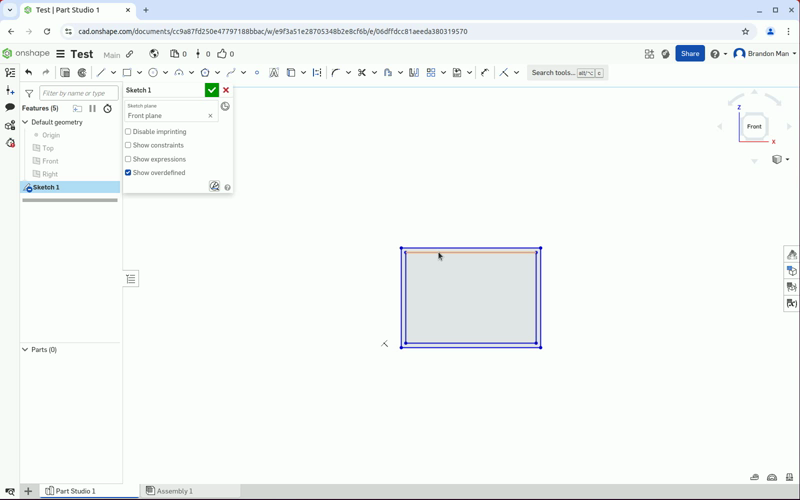
scroll(6)
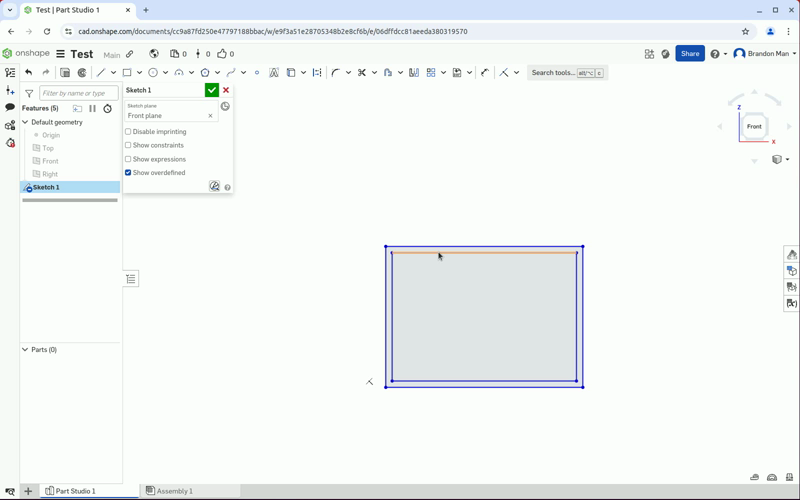
scroll(6)
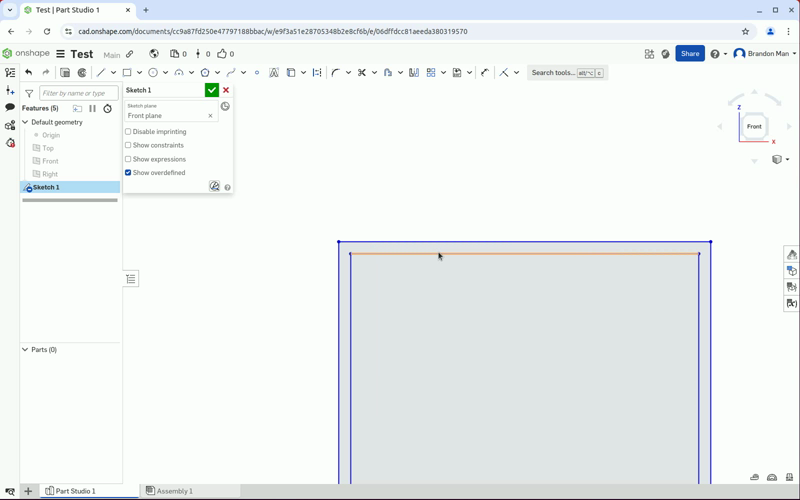
scroll(6)
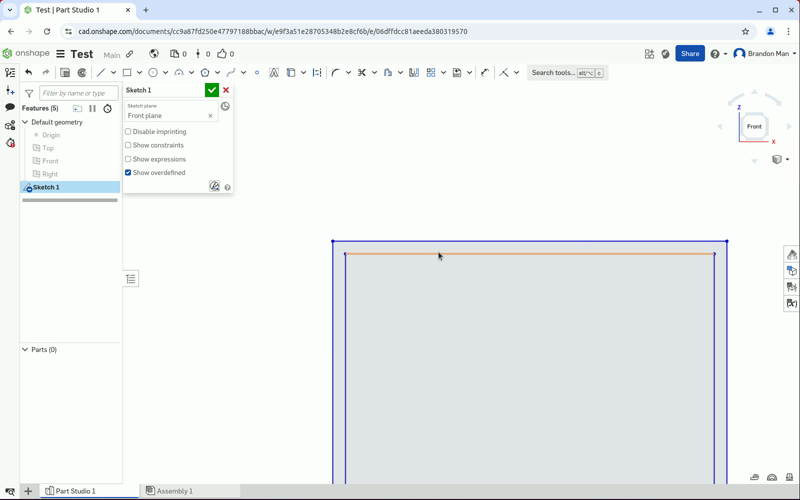
scroll(6)
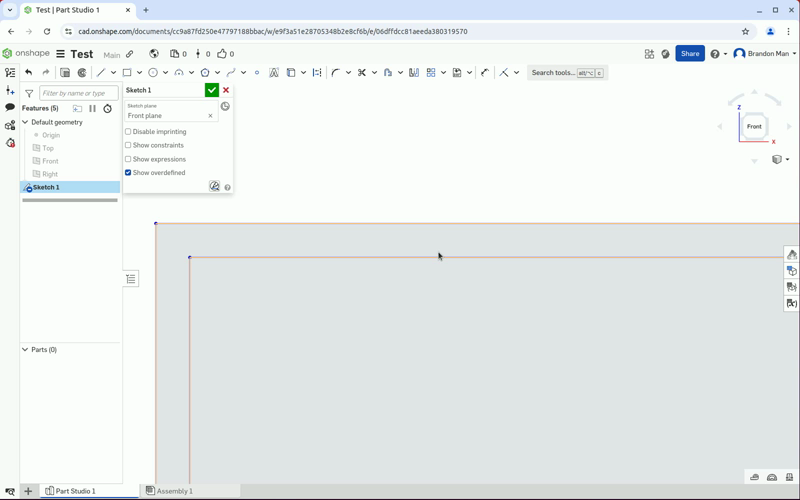
click(438, 251)
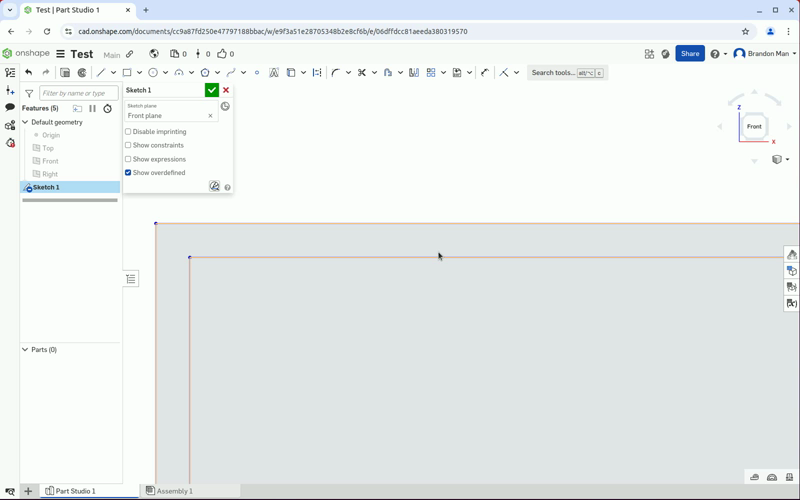
scroll(-6)
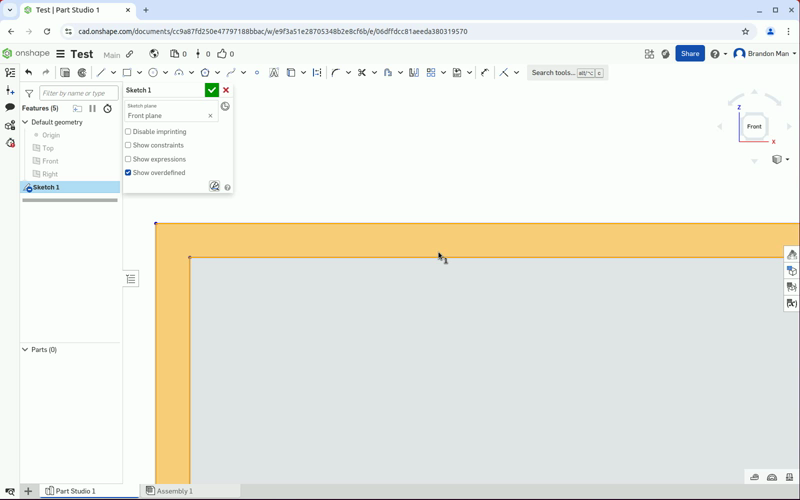
scroll(-6)
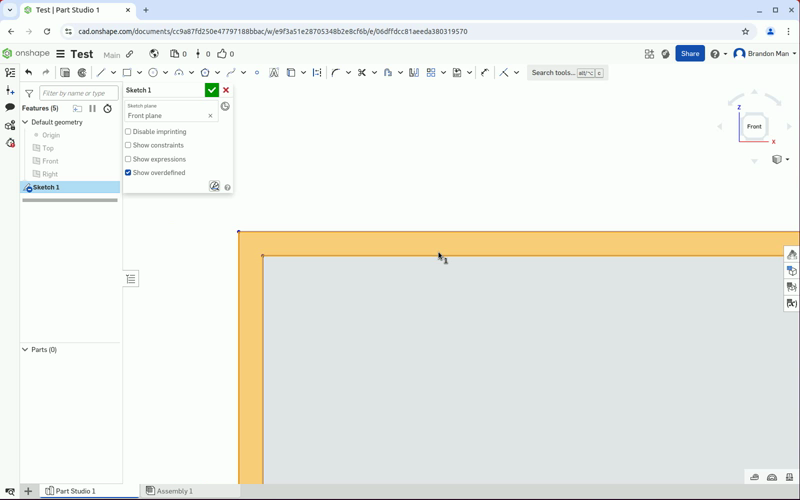
scroll(-6)
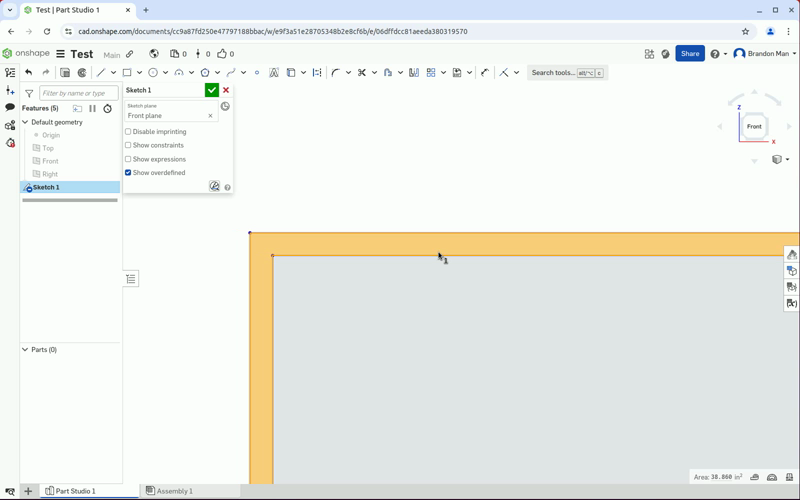
scroll(-6)
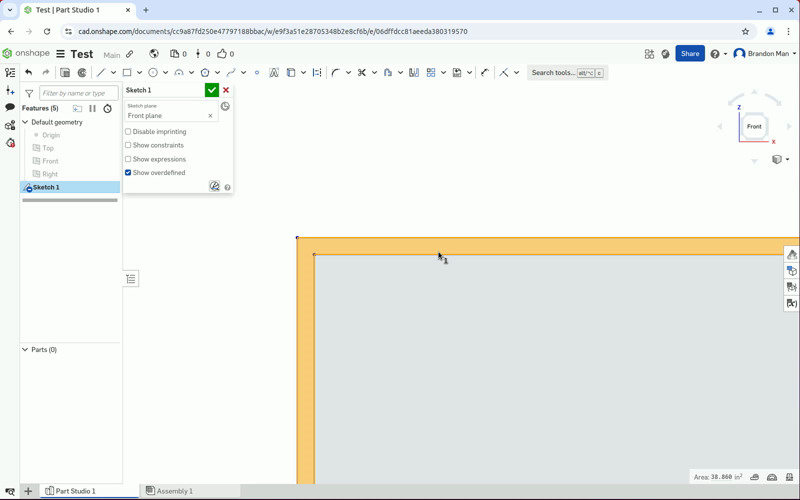
scroll(-6)
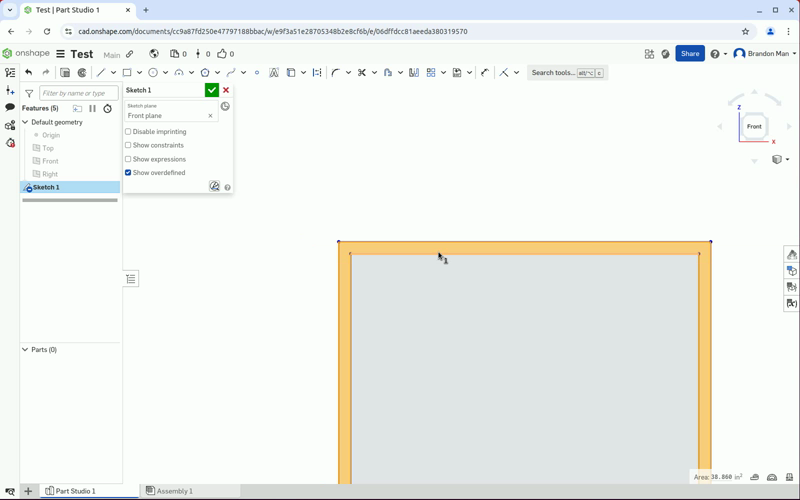
scroll(-6)
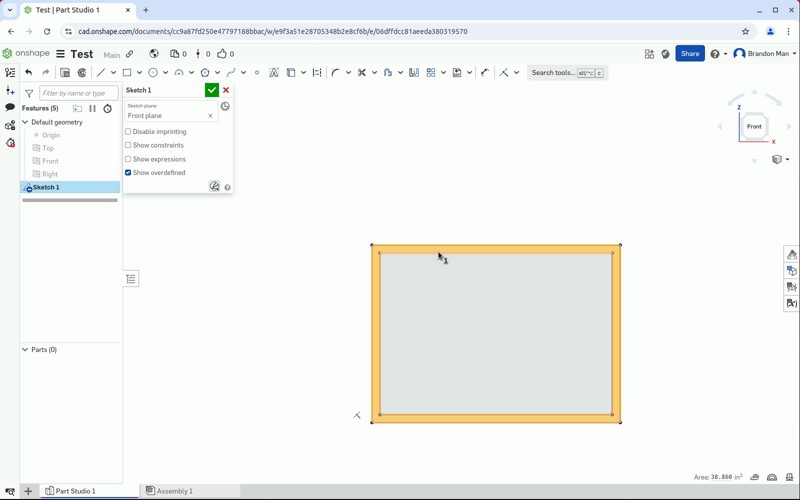
scroll(-6)
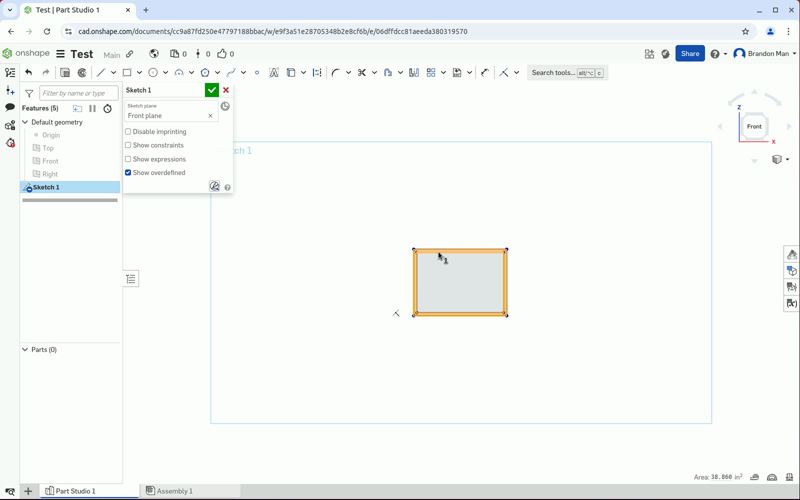
mouse_move(73, 352)
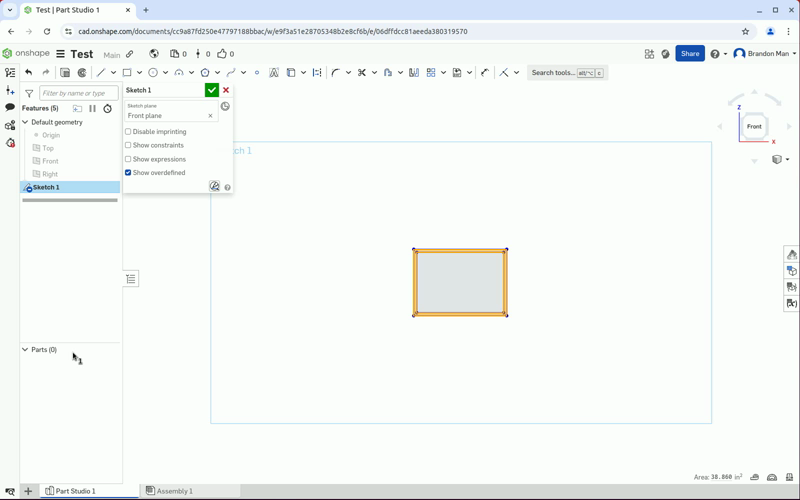
key(shift+y)
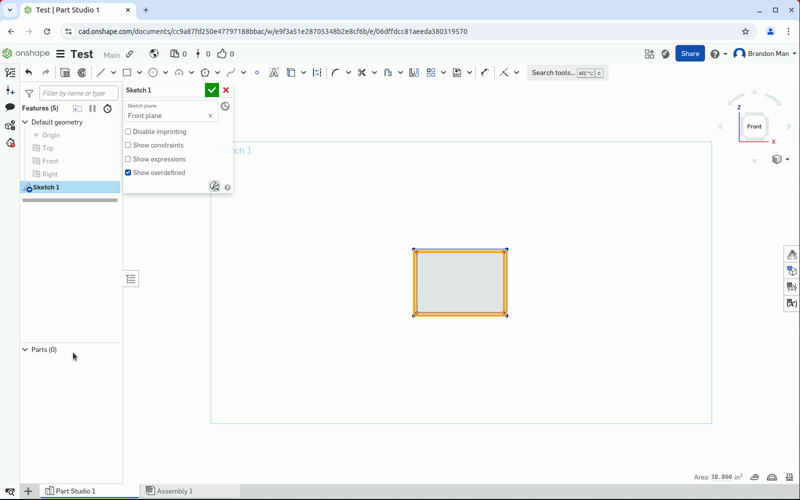
key(shift+e)
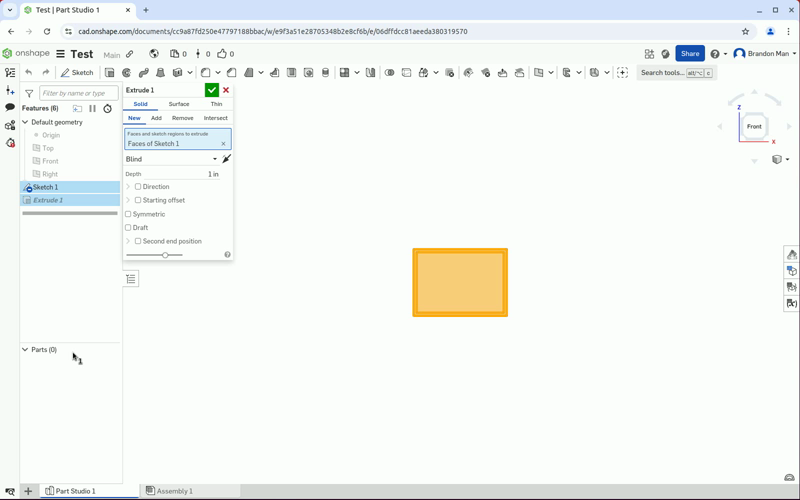
mouse_move(143, 106)
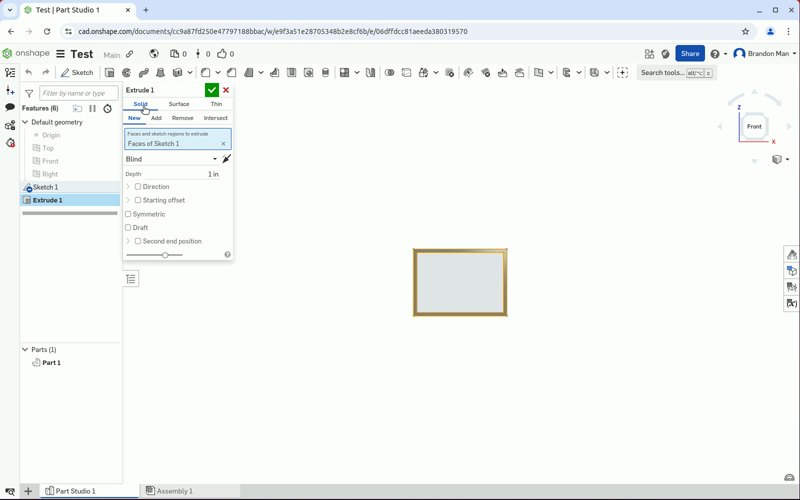
click(143, 106)
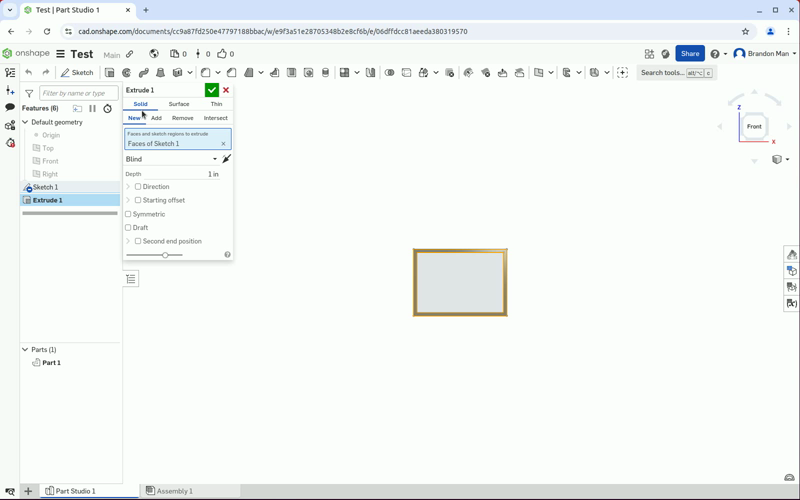
mouse_move(137, 120)
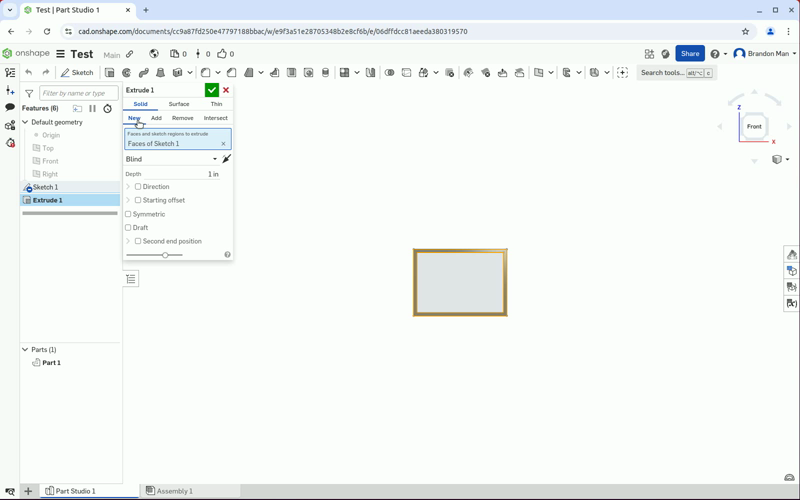
click(137, 120)
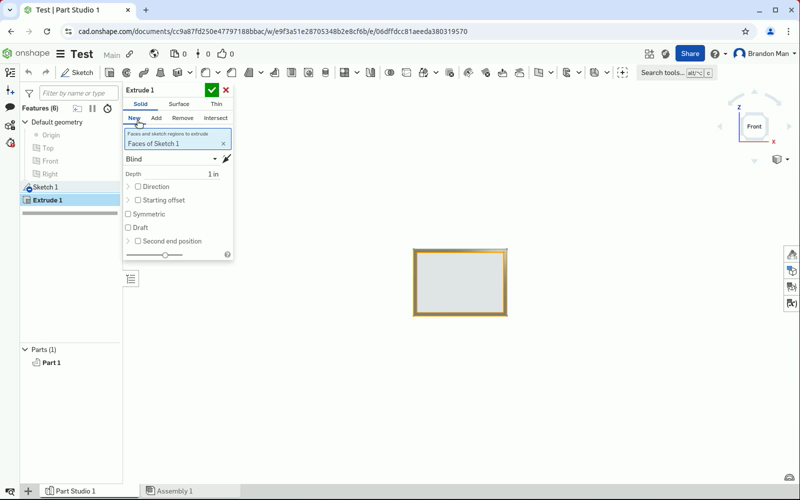
key(tab, 4)
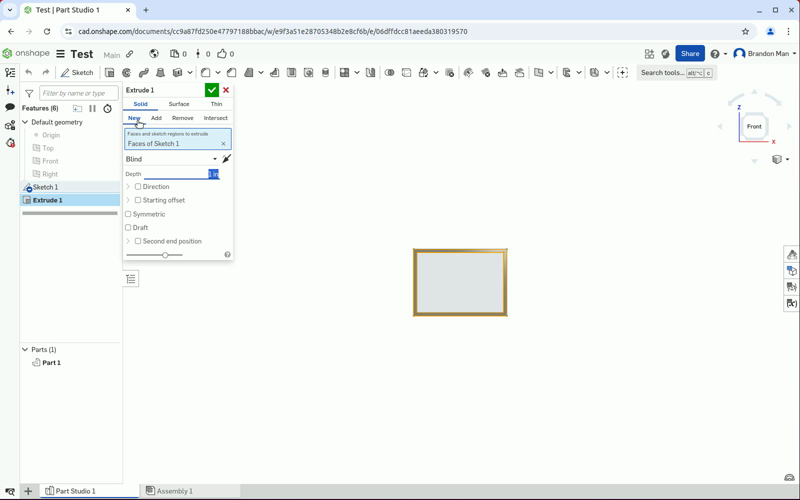
text(23.108)
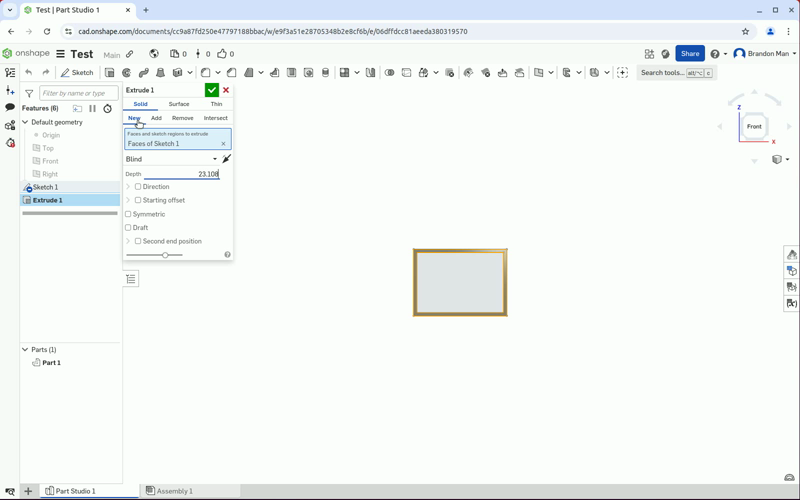
key(enter)
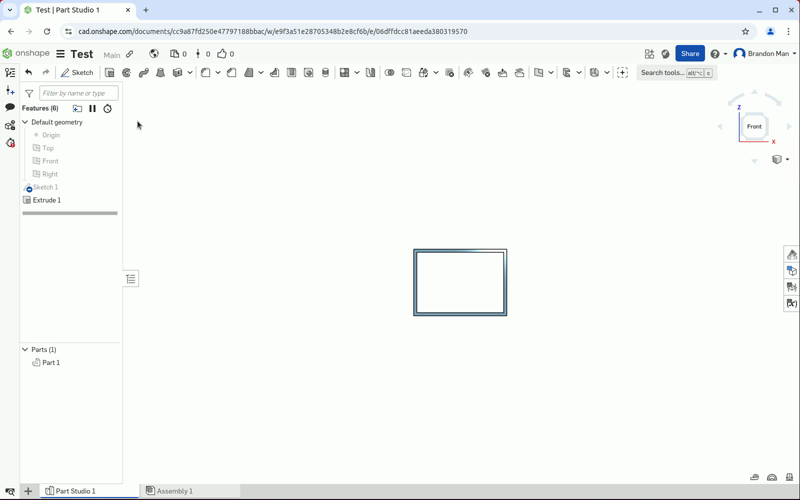
key(shift+h)
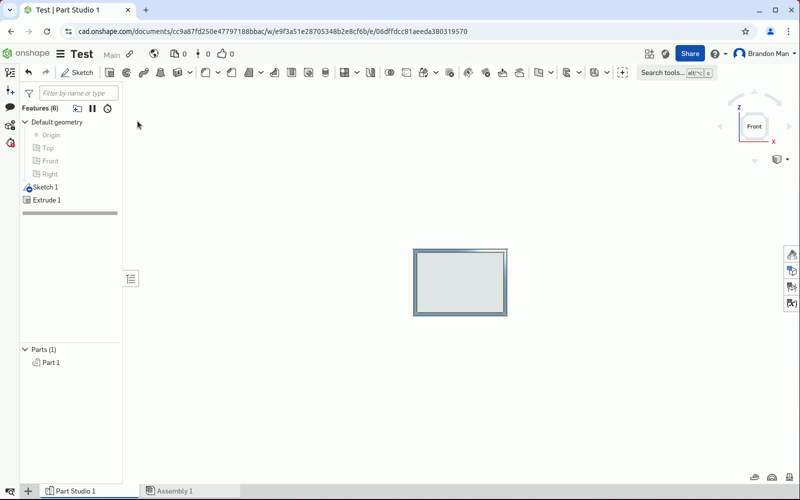
key(shift+h)
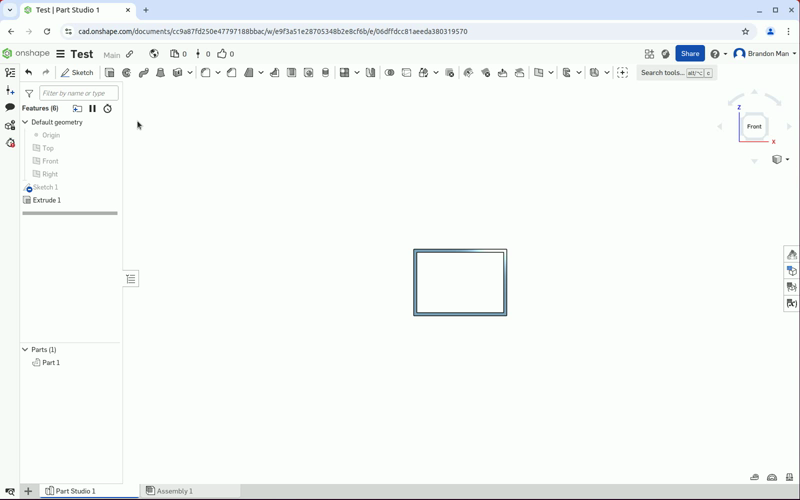
mouse_move(73, 189)
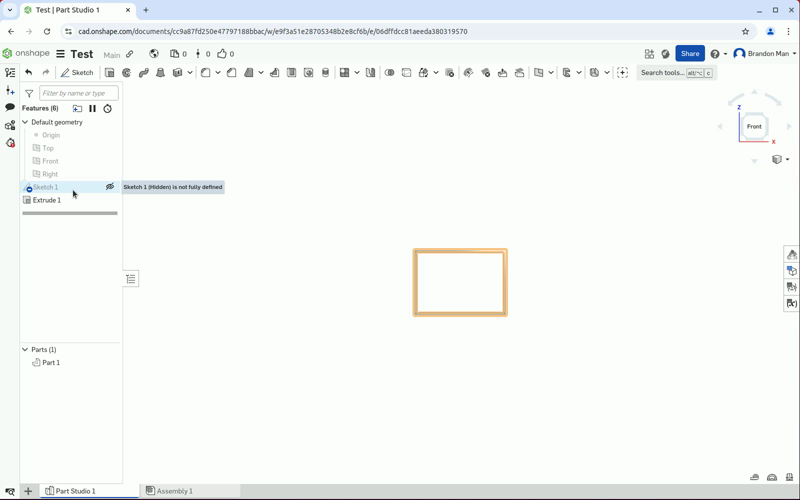
click(73, 189)
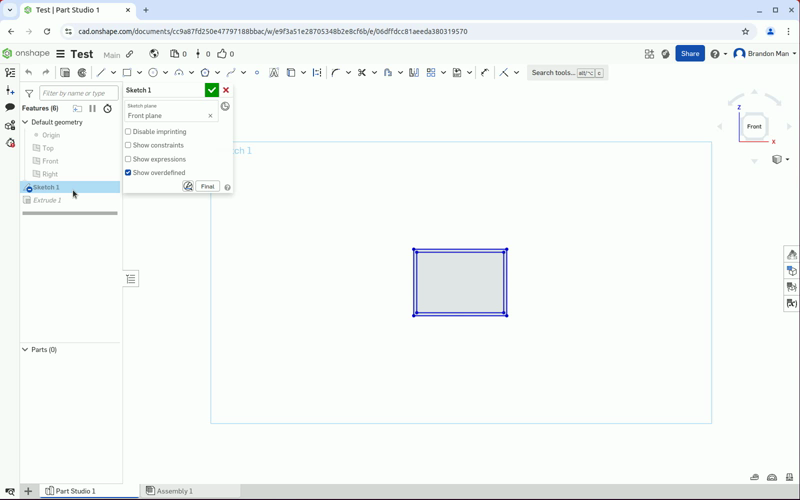
mouse_move(229, 92)
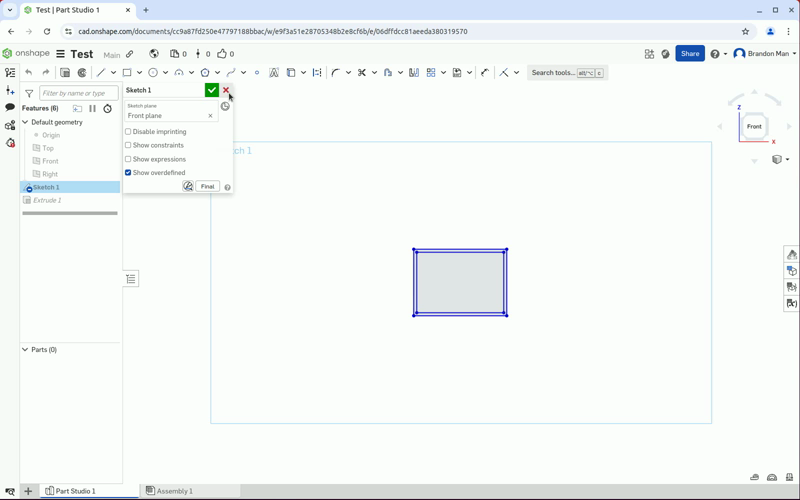
click(229, 92)
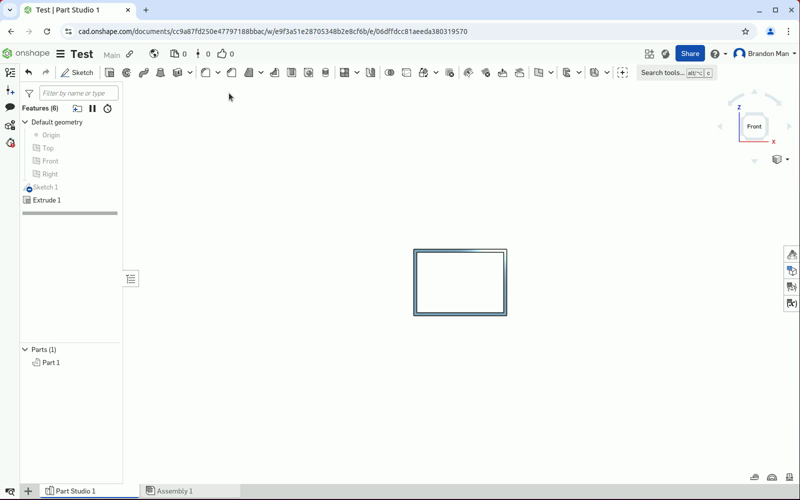
mouse_move(73, 352)
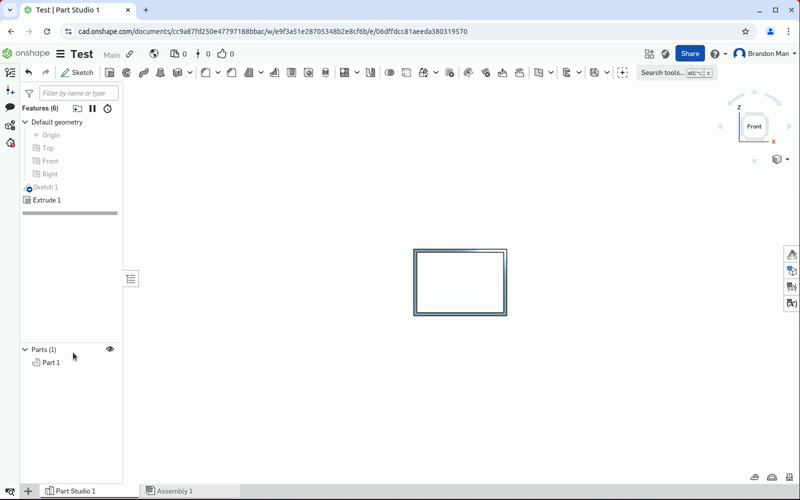
key(y)
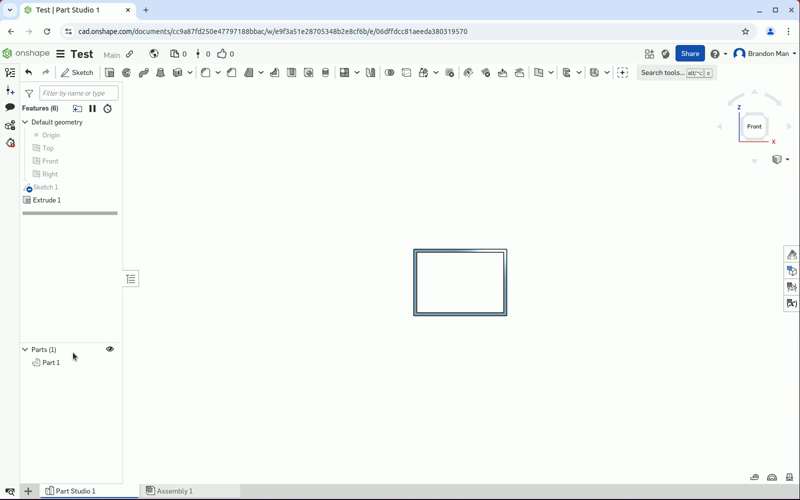
key(shift+p)
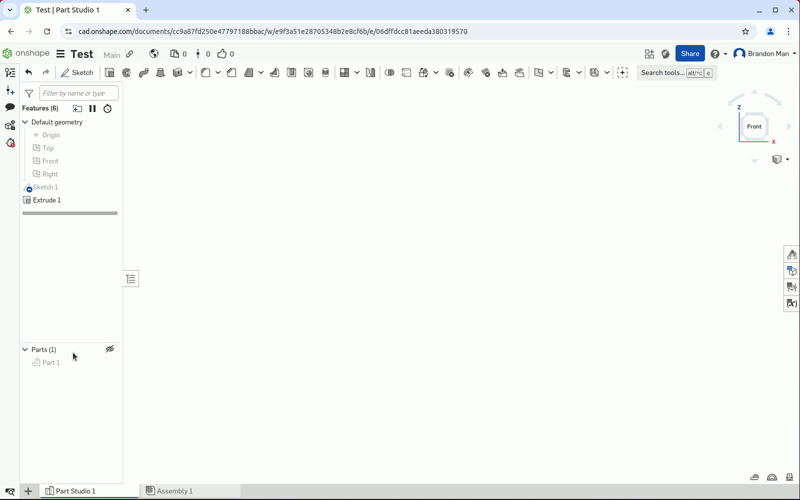
key(space)
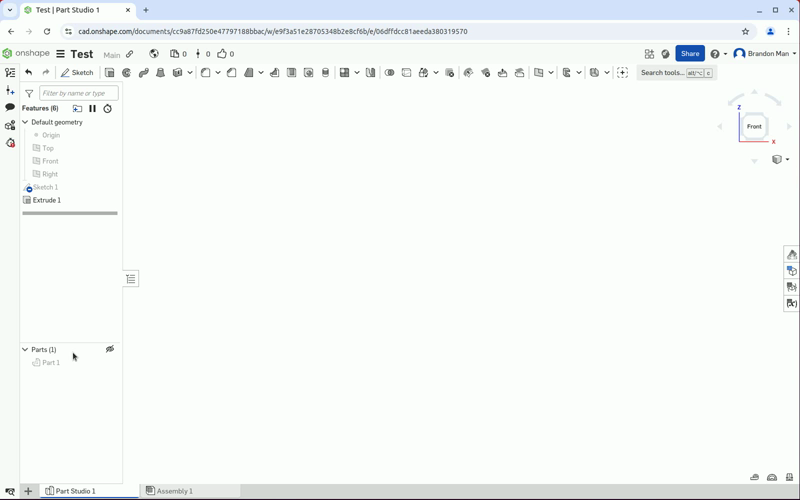
key_down(shift)
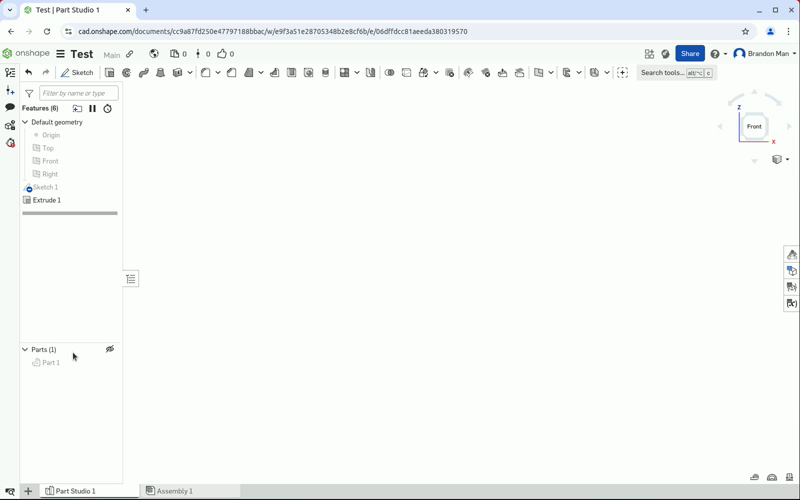
key(left)
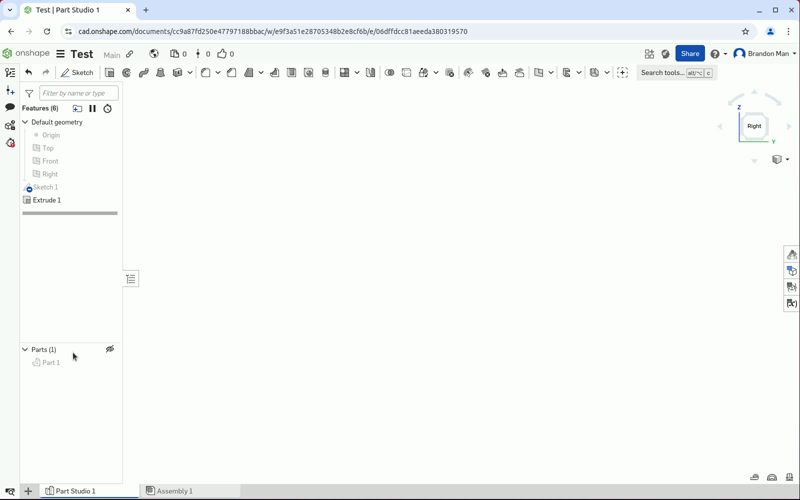
key_up(shift)
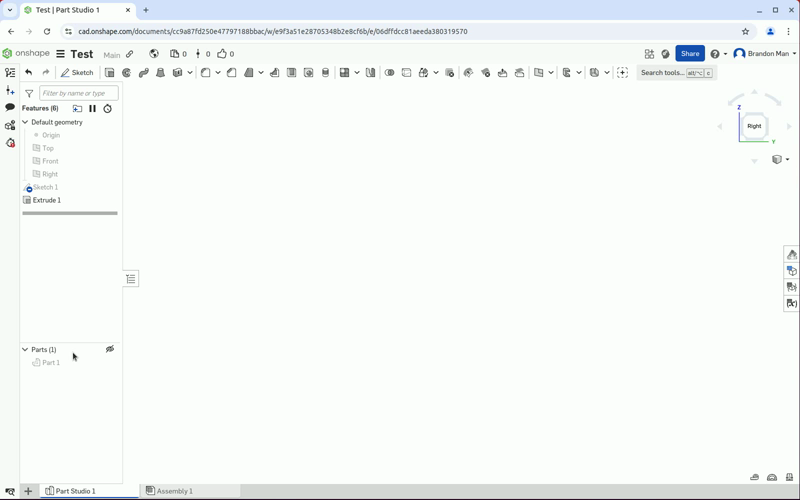
mouse_move(73, 352)
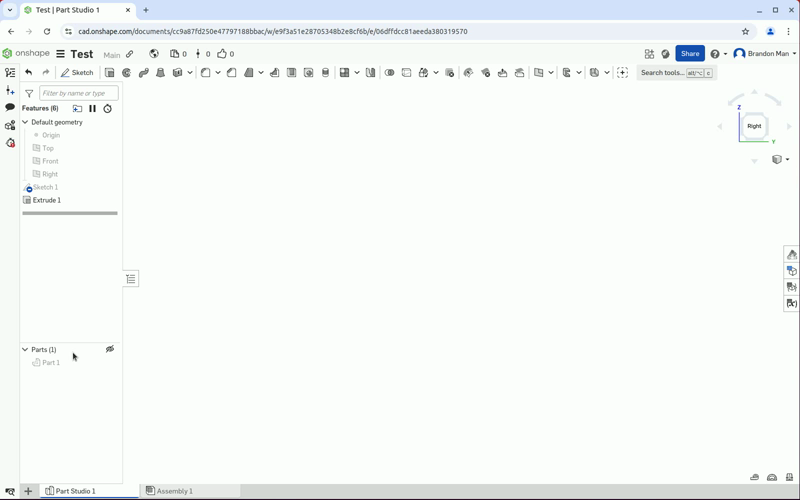
key(shift+y)
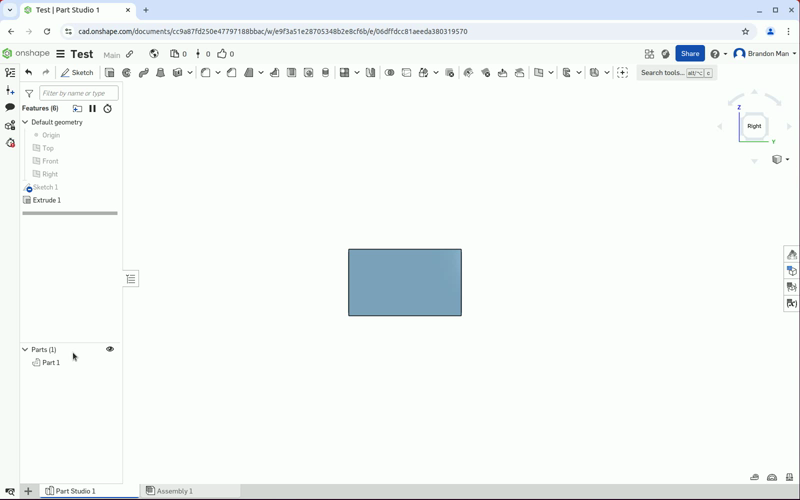
mouse_move(541, 75)
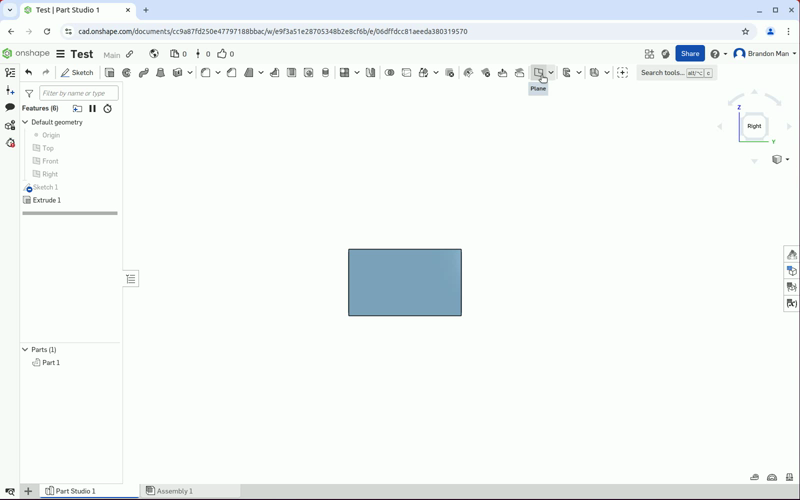
click(541, 75)
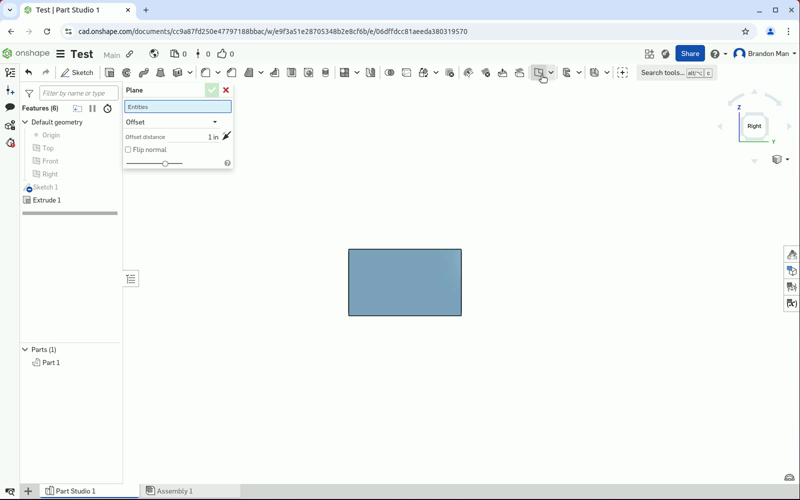
mouse_move(73, 176)
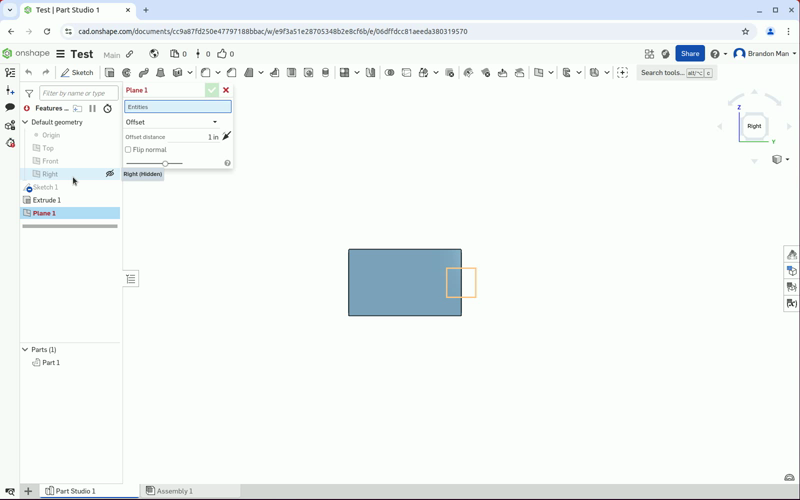
click(73, 176)
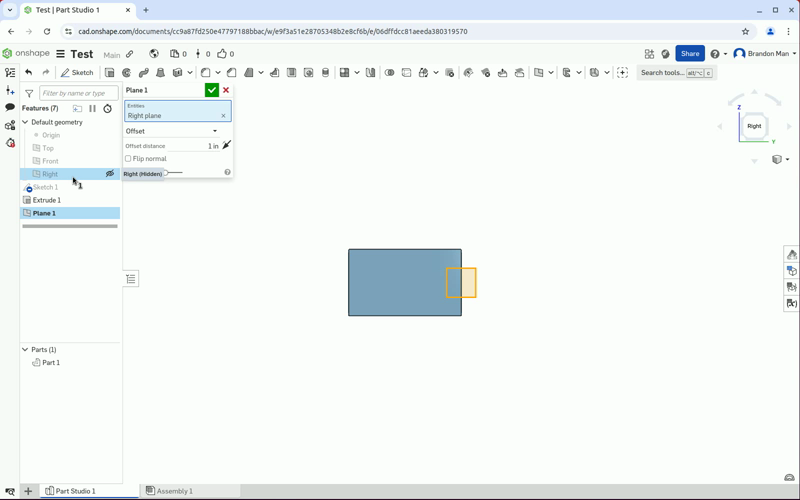
key(tab, 2)
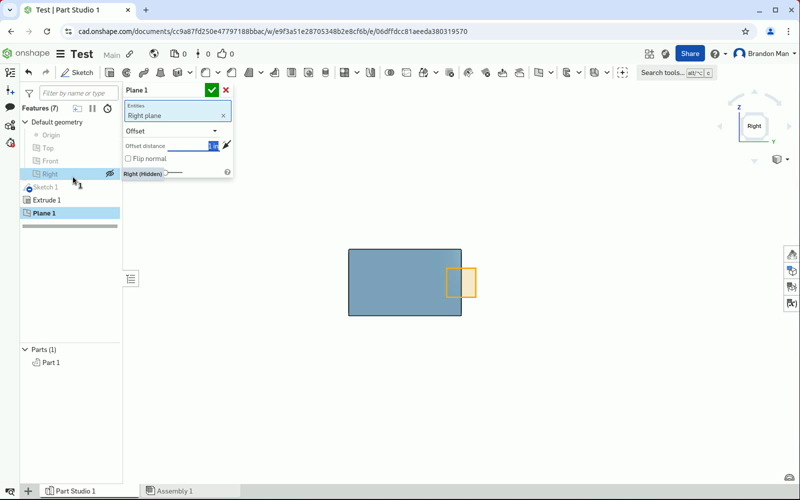
text(9.613)
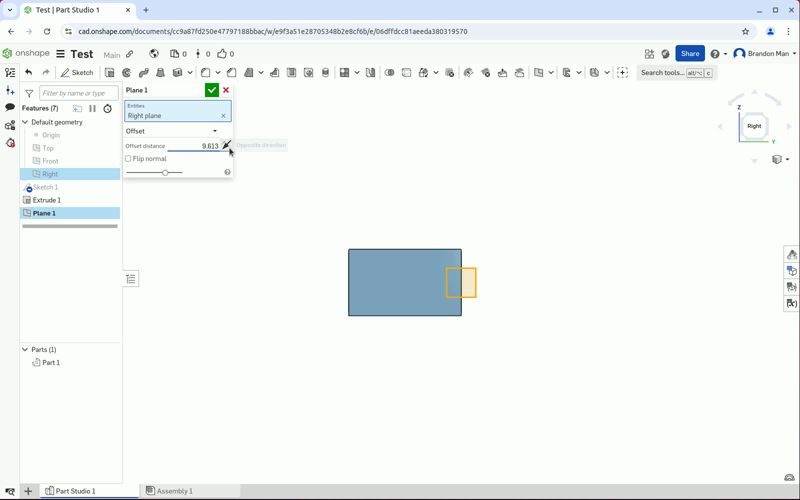
mouse_move(229, 147)
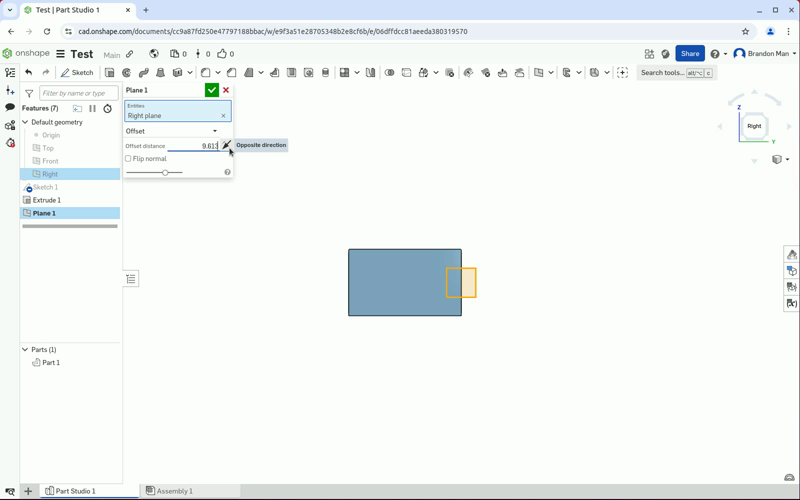
click(229, 147)
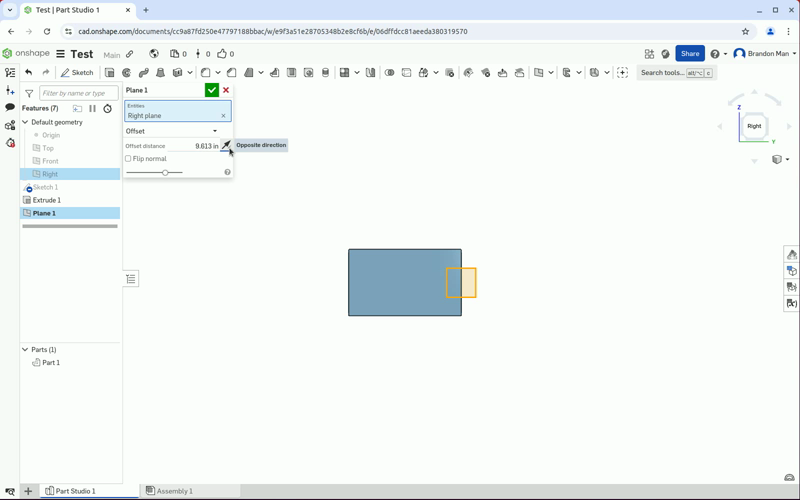
key(enter, 2)
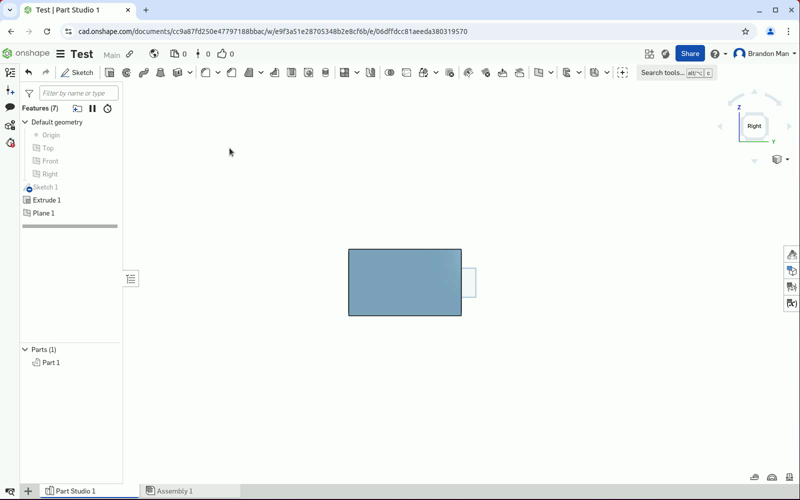
key(shift+s)
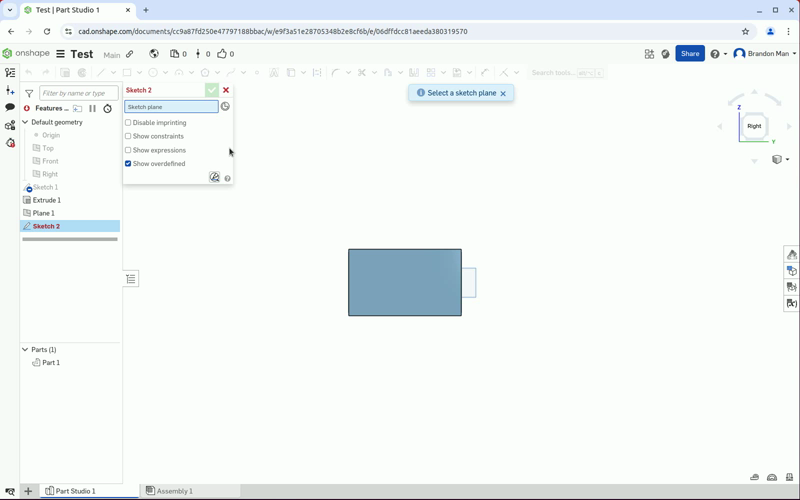
mouse_move(73, 215)
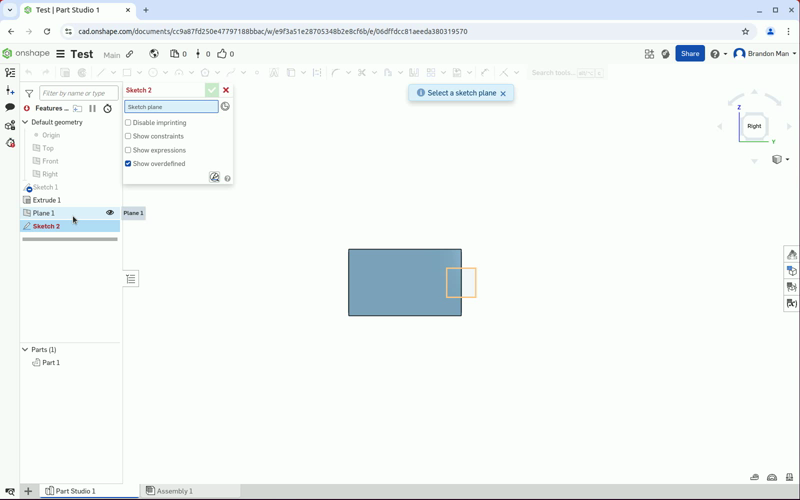
click(73, 215)
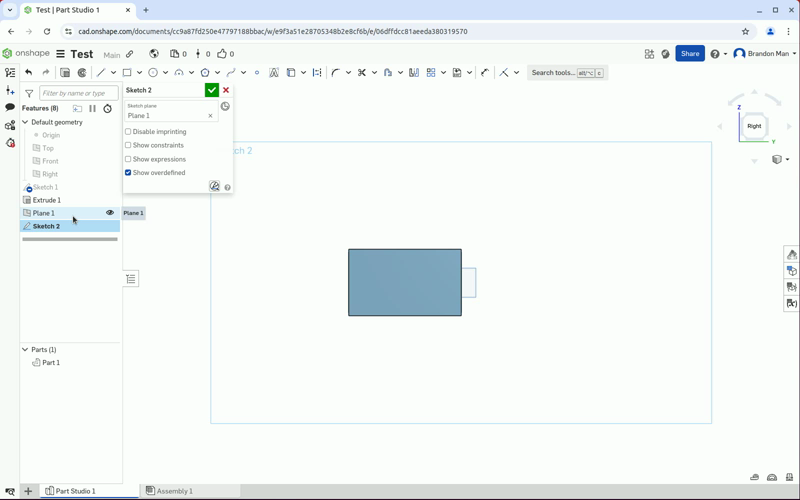
mouse_move(73, 352)
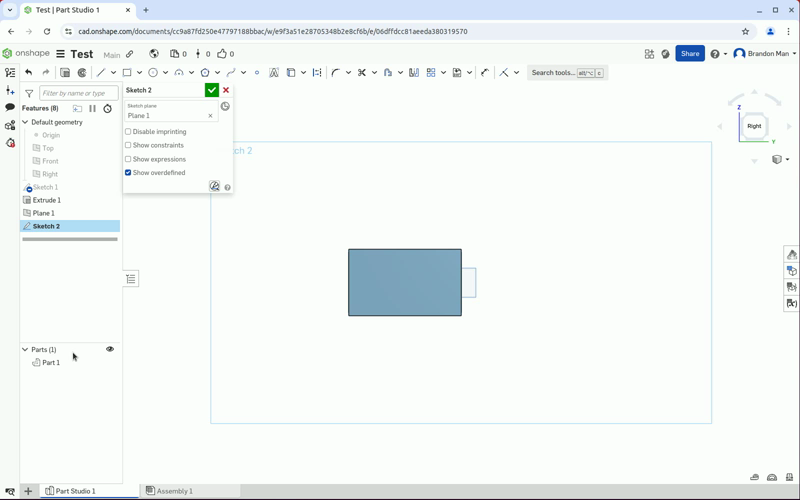
key(y)
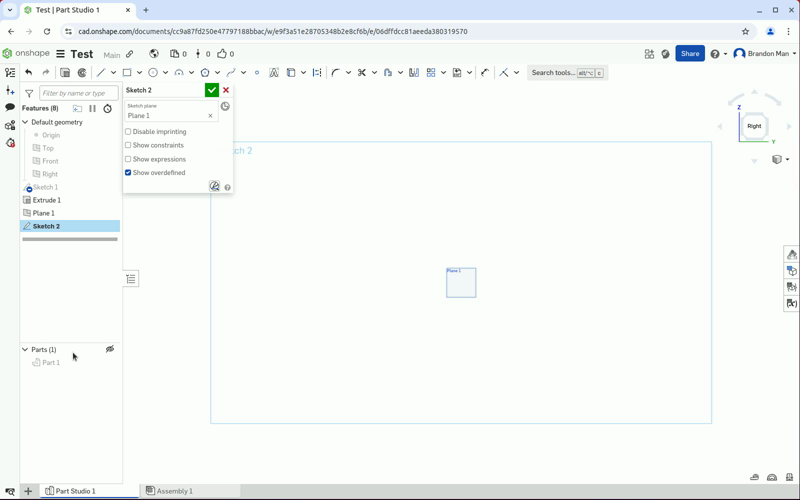
key(c)
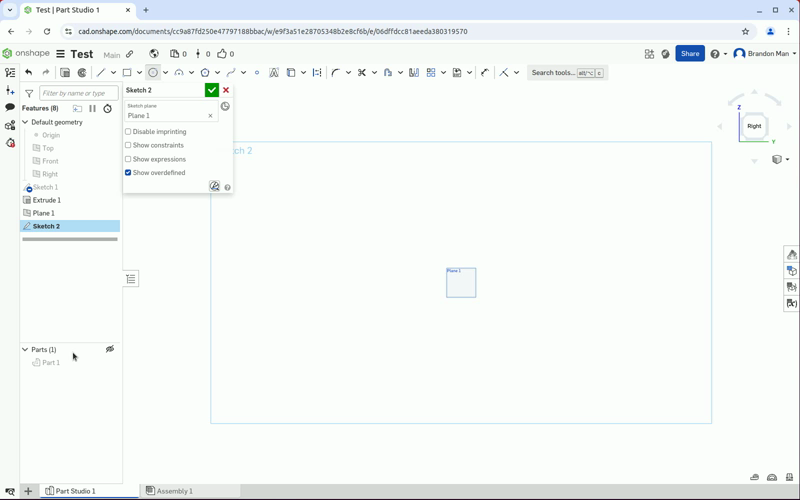
key_down(shift)
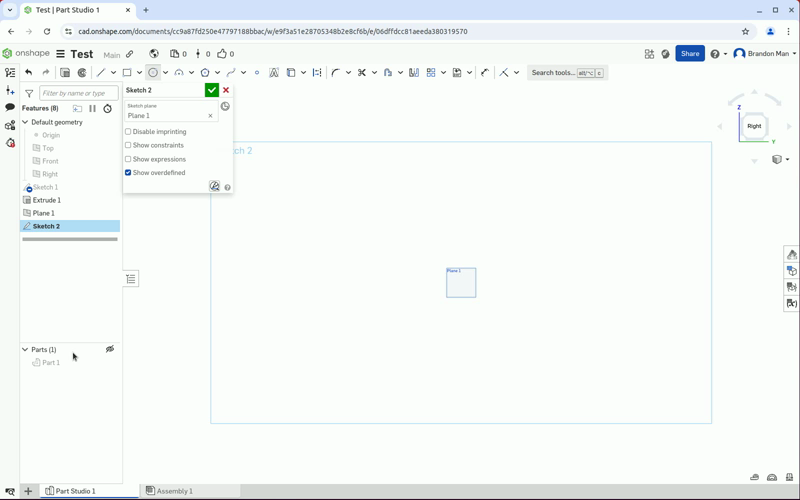
mouse_move(492, 282)
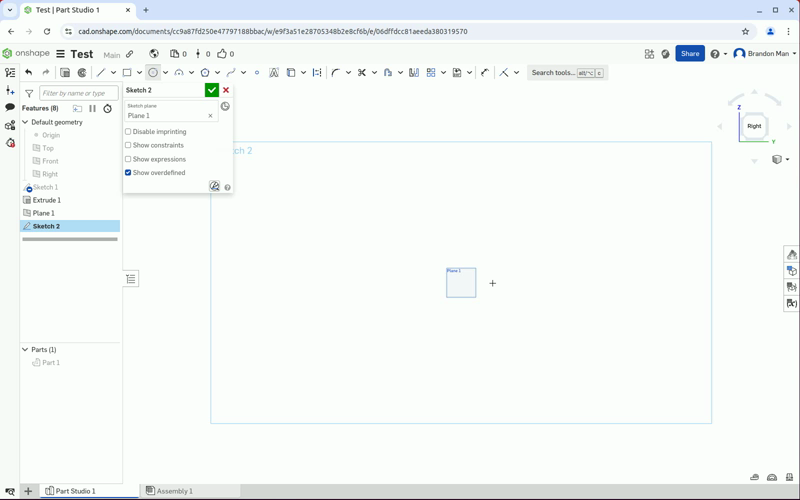
click(492, 282)
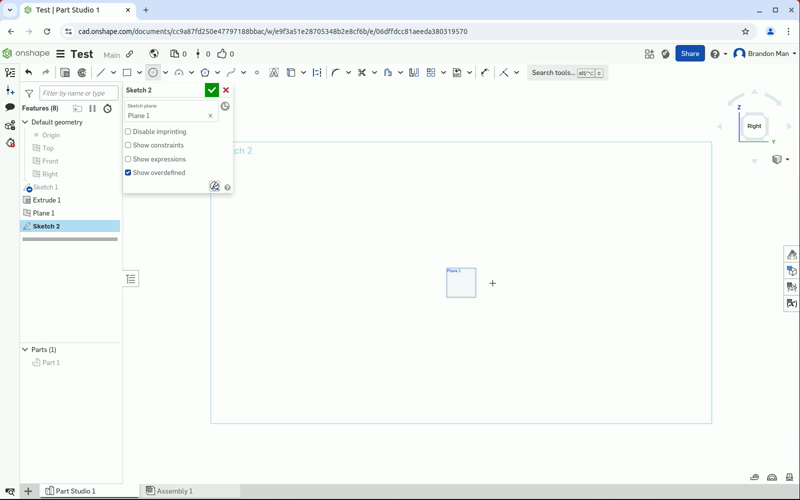
key_up(shift)
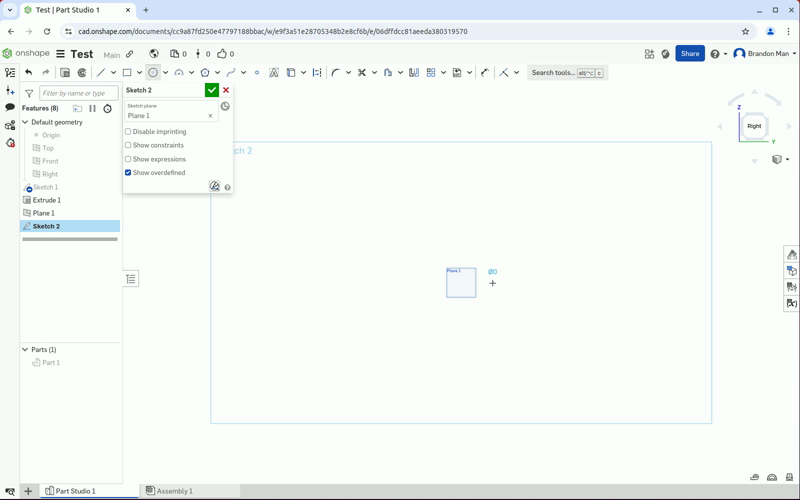
mouse_move(496, 282)
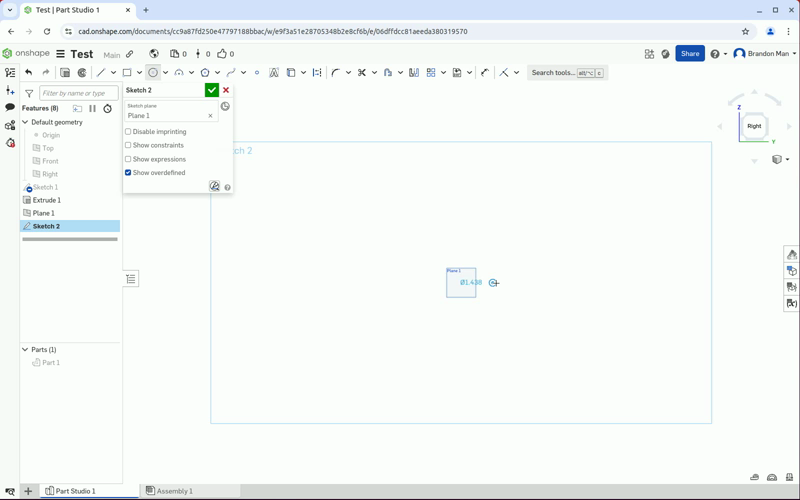
click(496, 282)
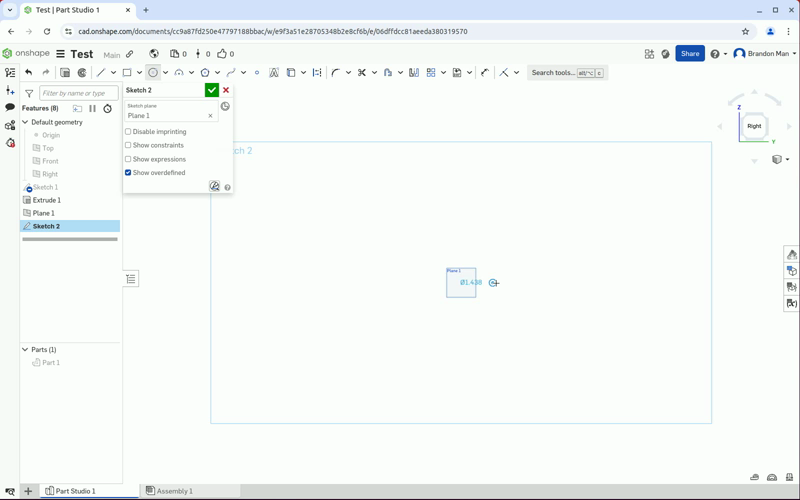
key(esc)
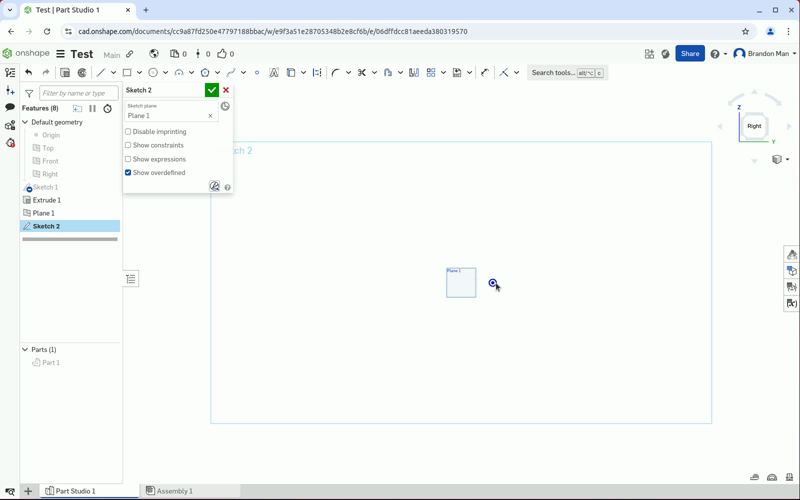
mouse_move(495, 283)
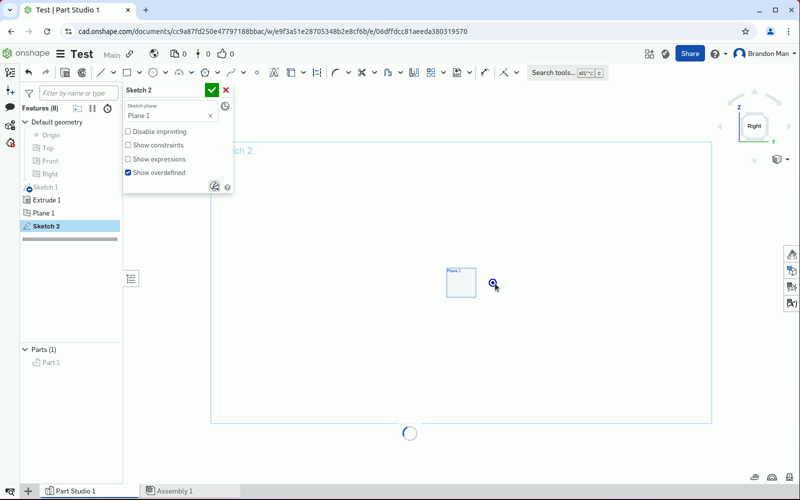
scroll(6)
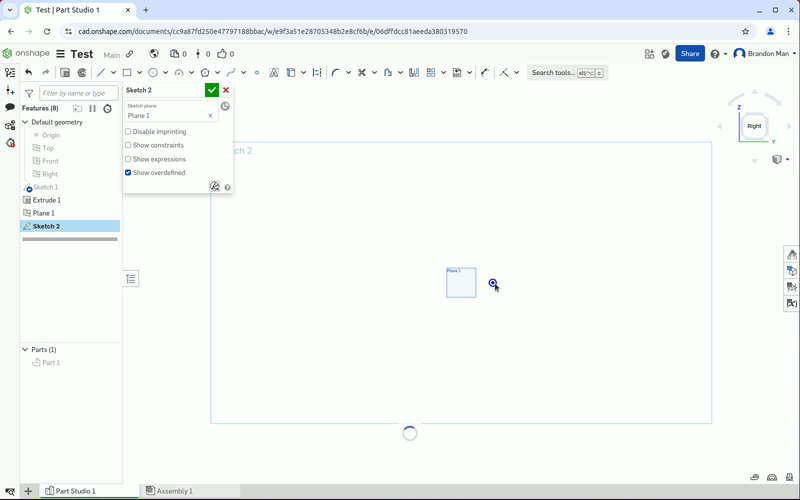
scroll(6)
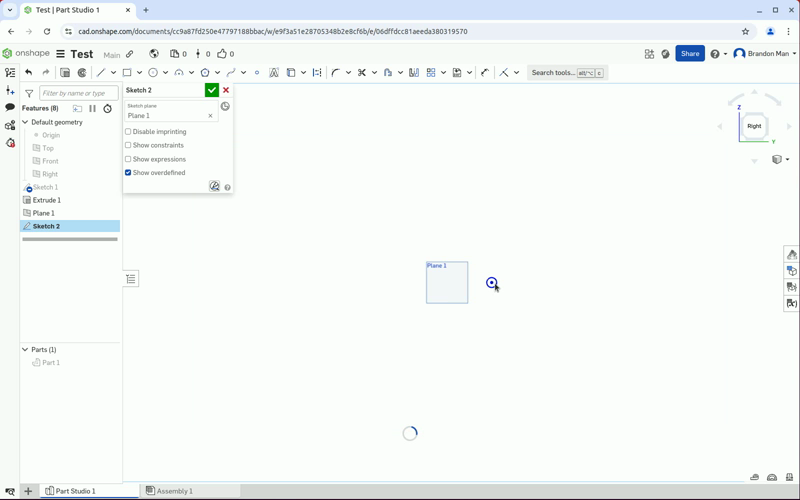
scroll(6)
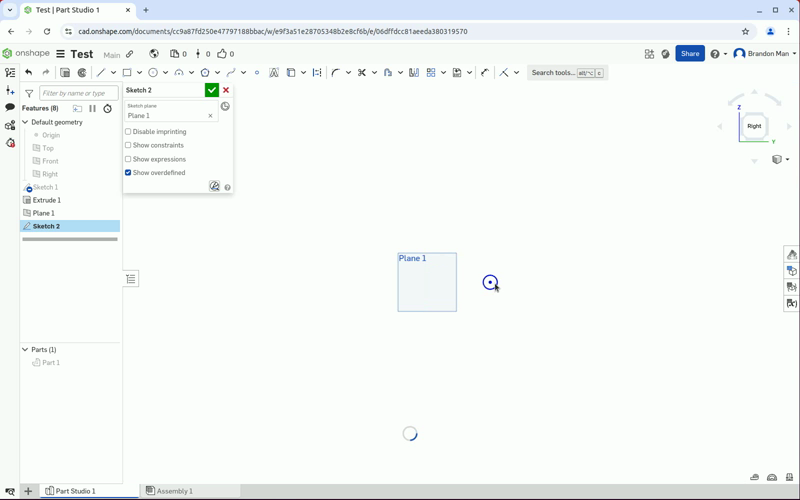
scroll(6)
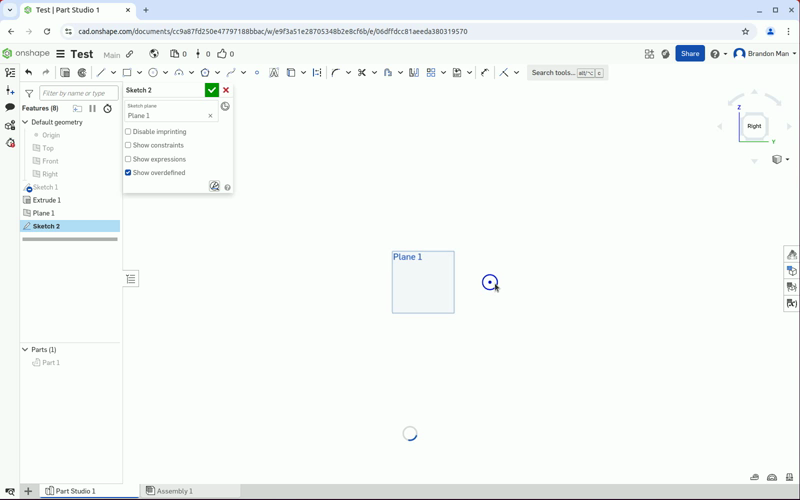
scroll(6)
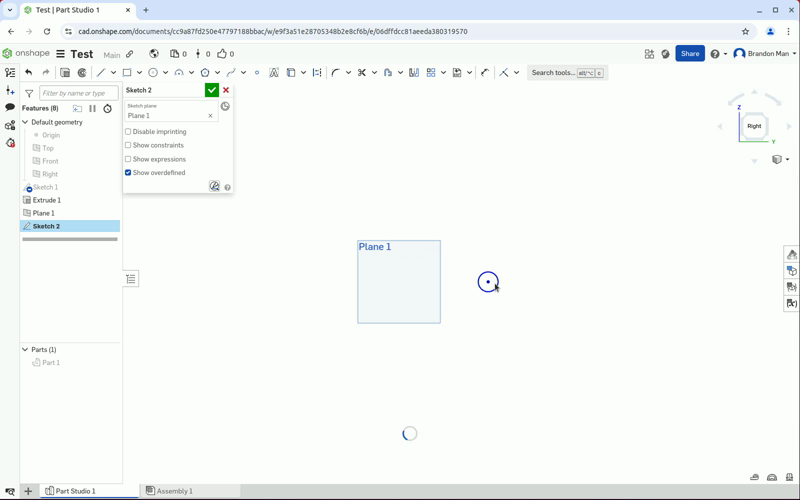
scroll(6)
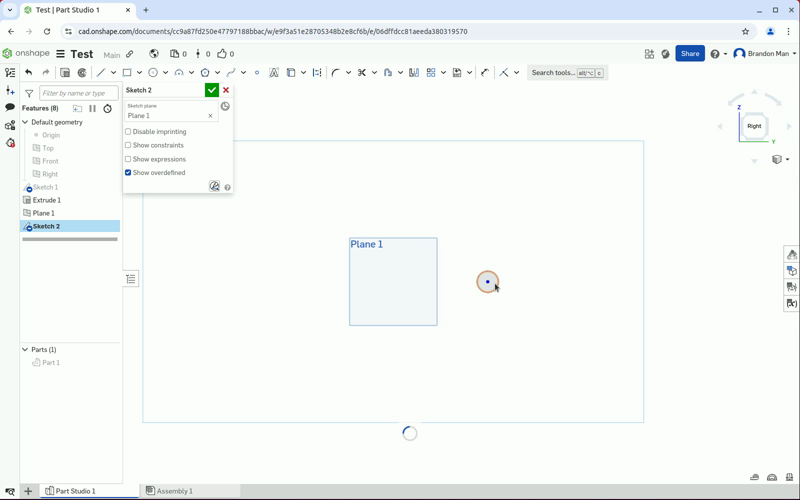
scroll(6)
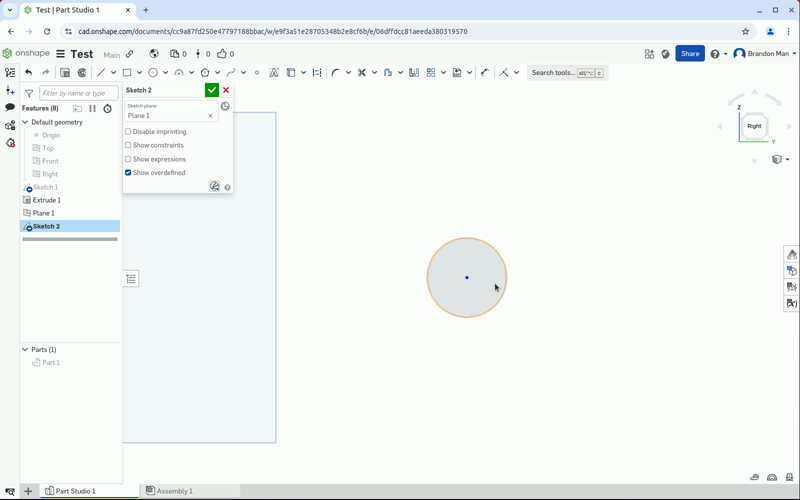
click(495, 283)
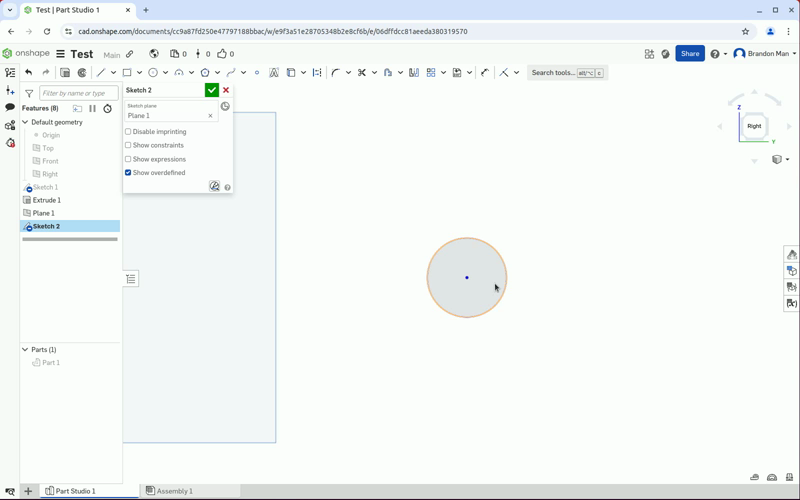
scroll(-6)
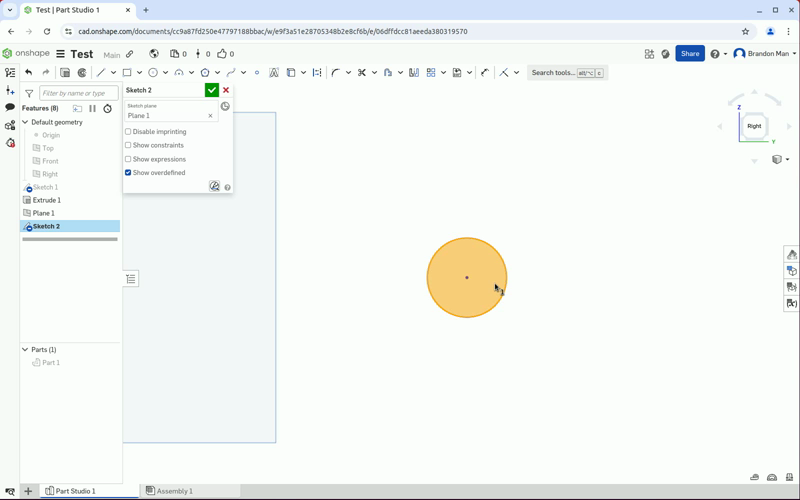
scroll(-6)
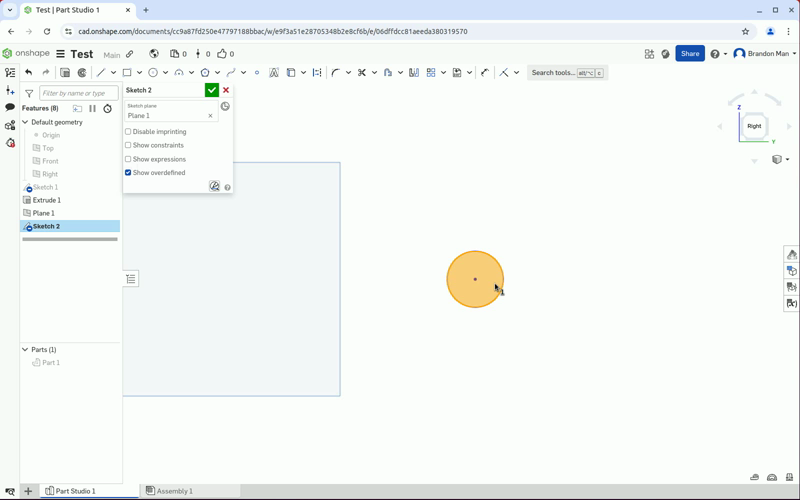
scroll(-6)
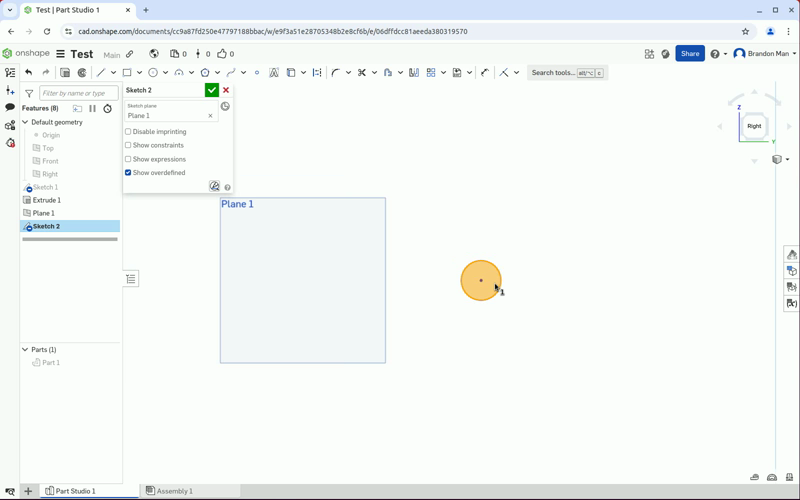
scroll(-6)
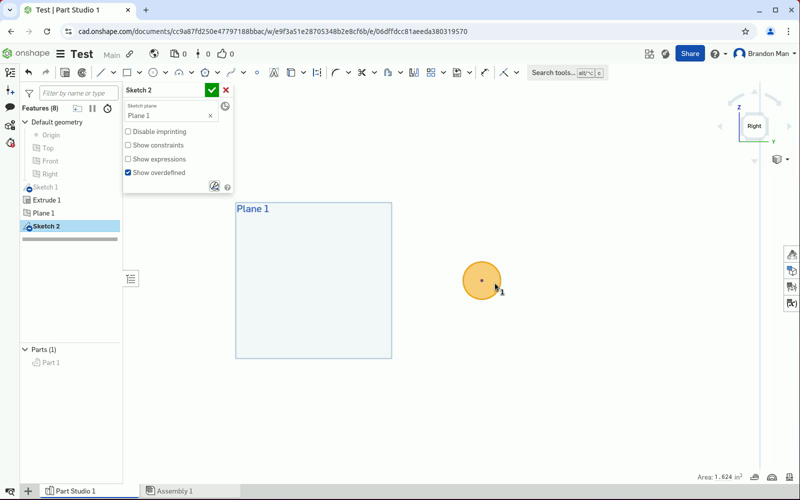
scroll(-6)
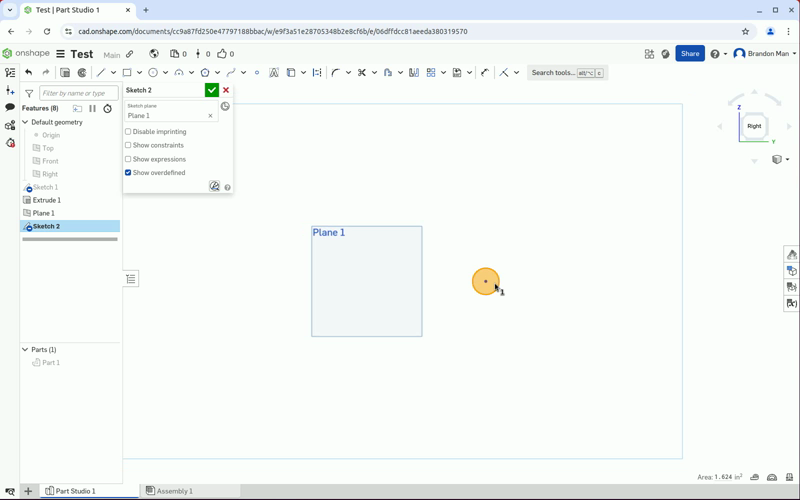
scroll(-6)
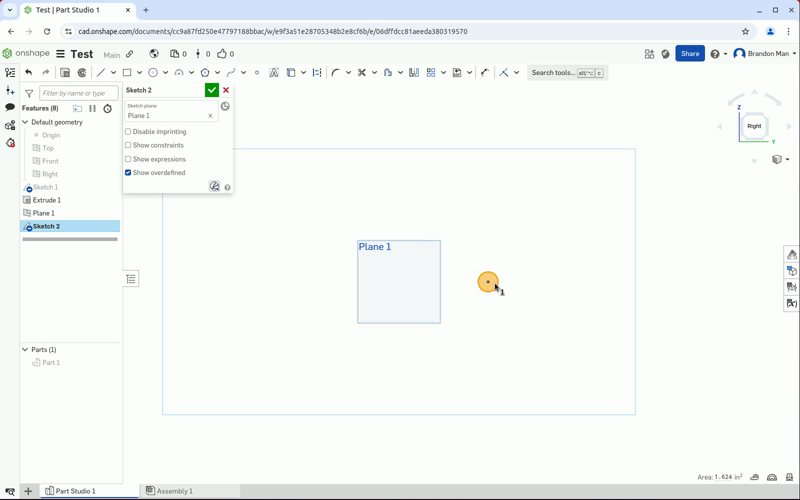
scroll(-6)
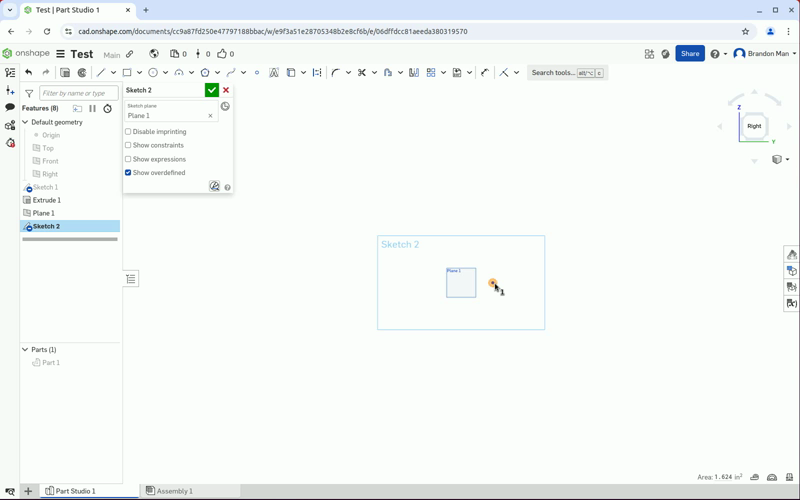
mouse_move(73, 352)
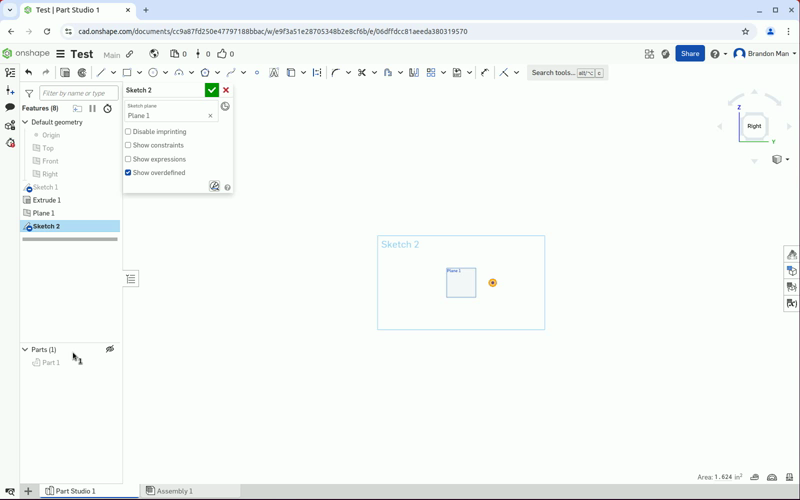
key(shift+y)
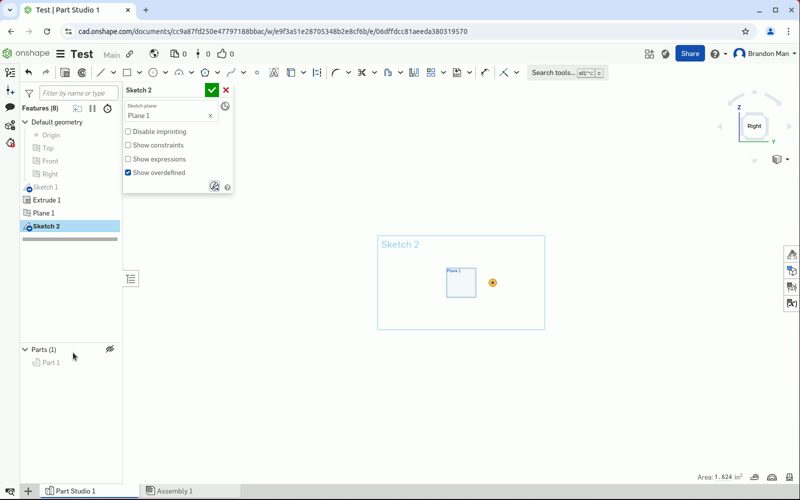
key(shift+e)
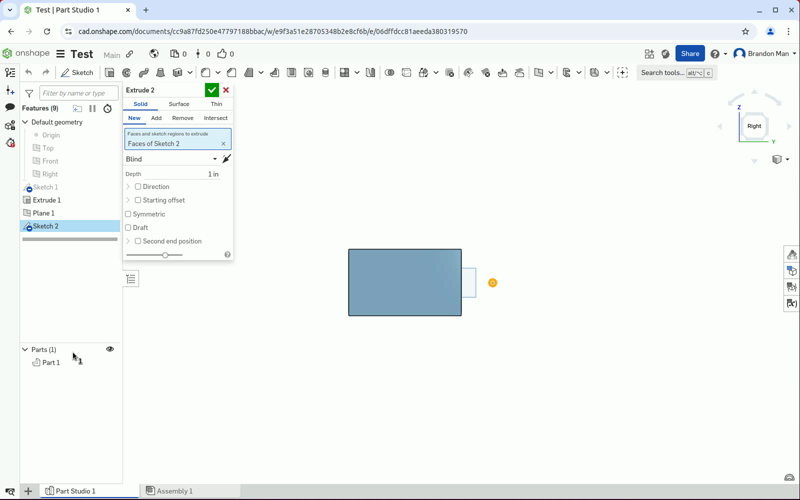
mouse_move(143, 106)
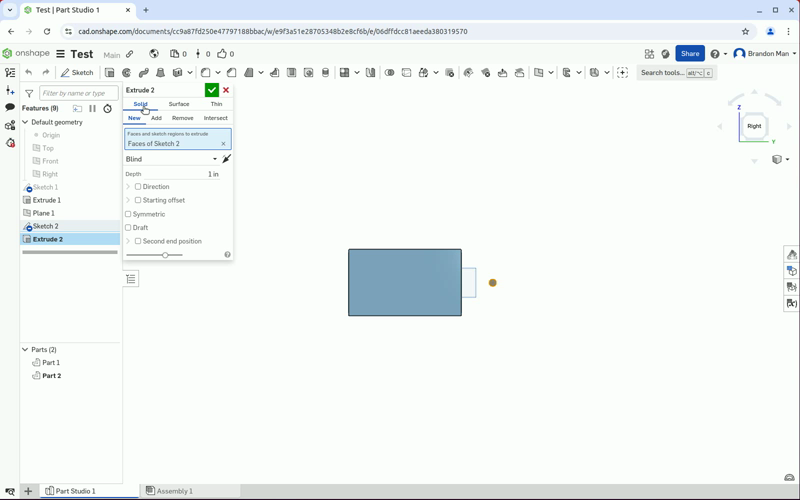
click(143, 106)
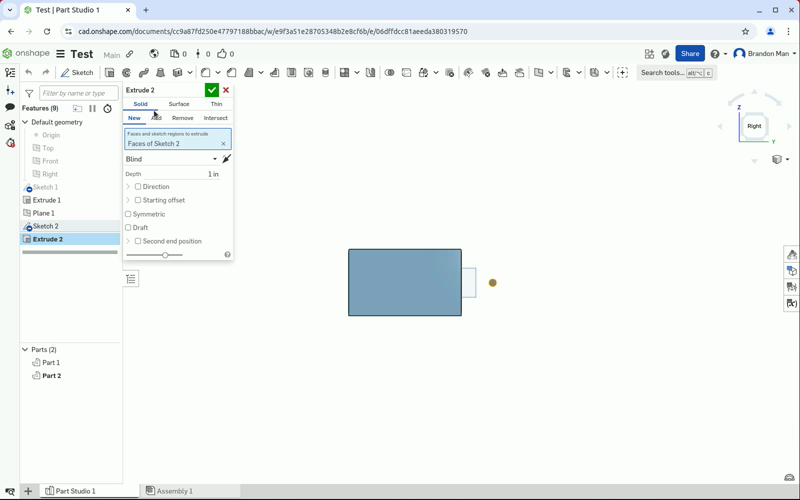
mouse_move(186, 120)
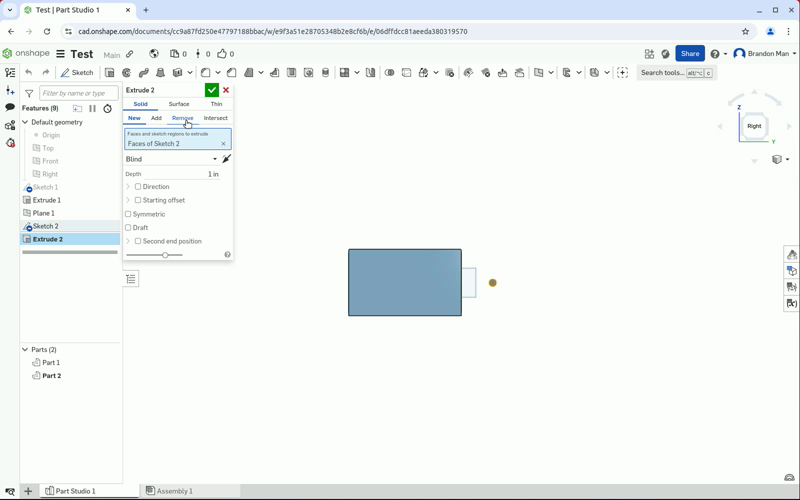
click(186, 120)
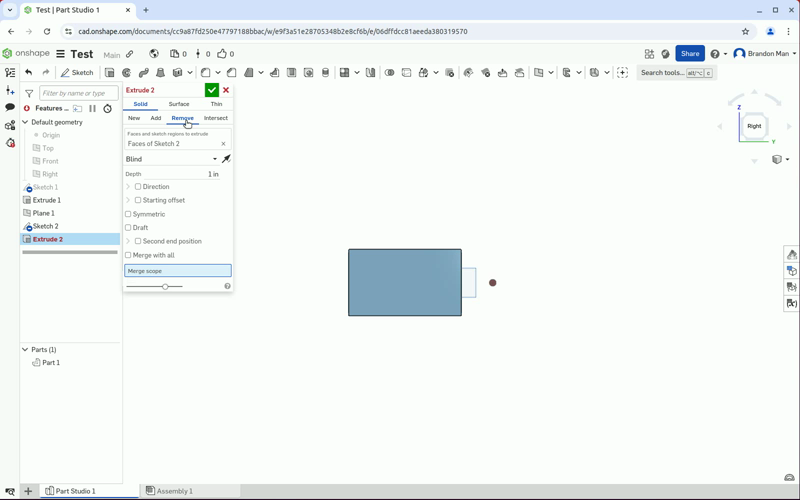
key(tab, 4)
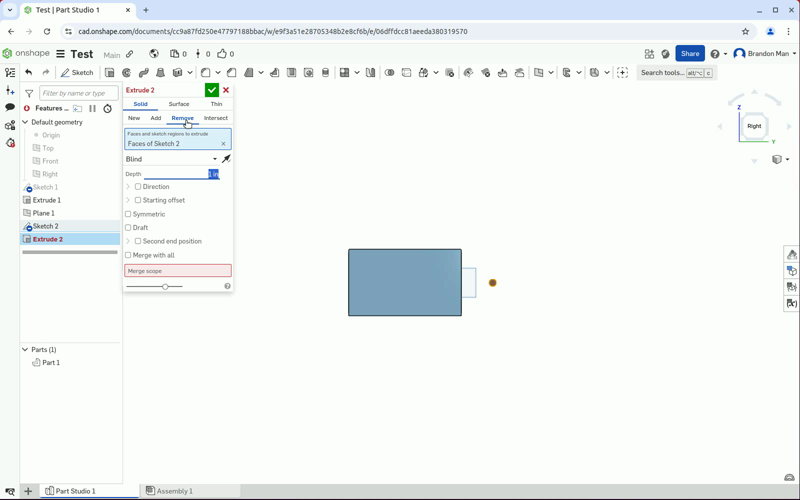
text(0.722)
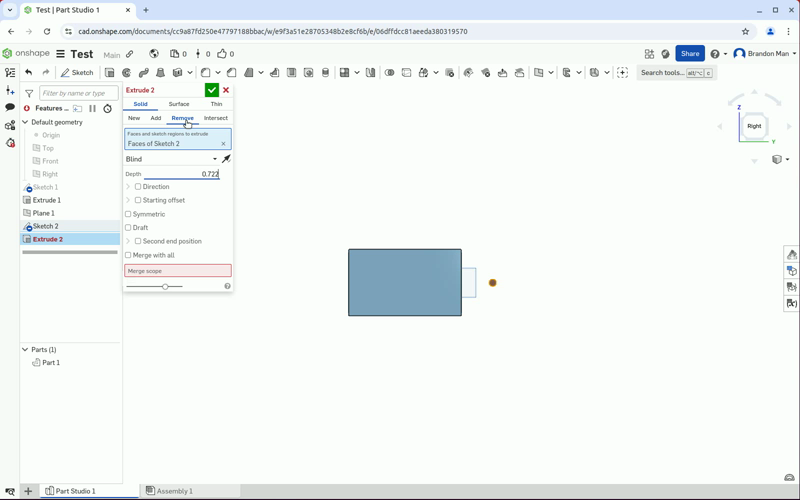
key(tab, 6)
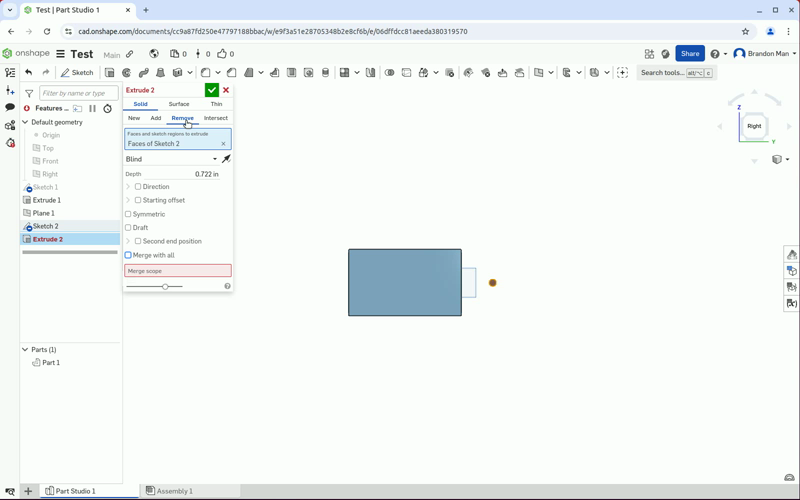
key(space)
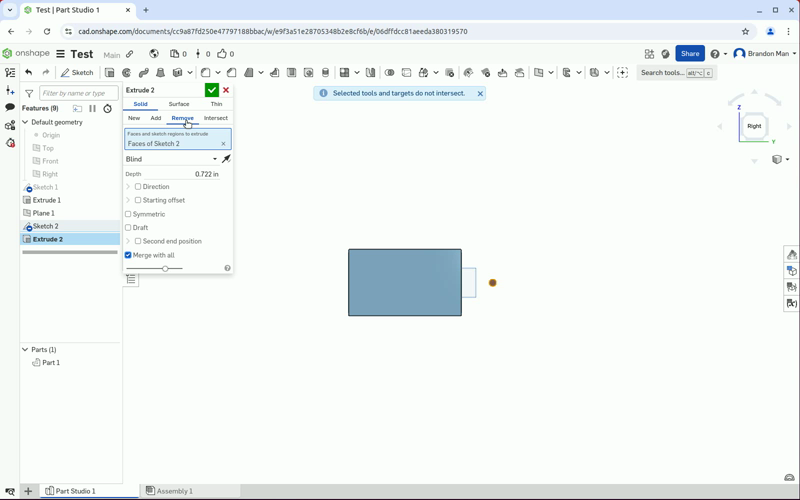
key(enter)
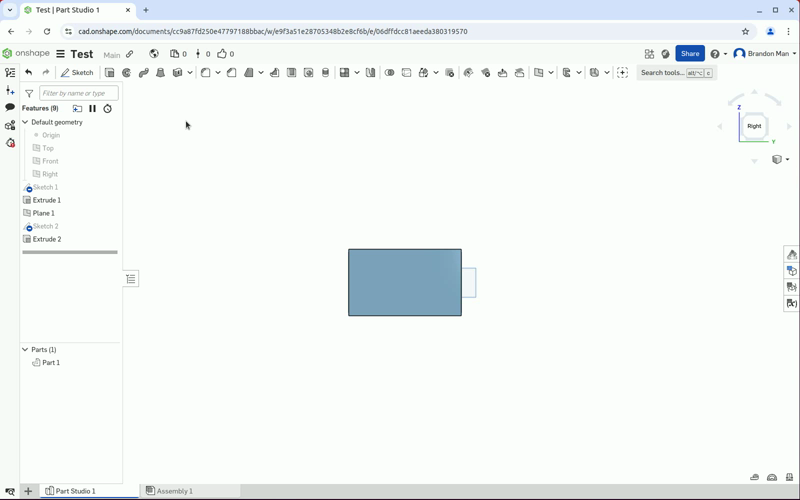
key(shift+h)
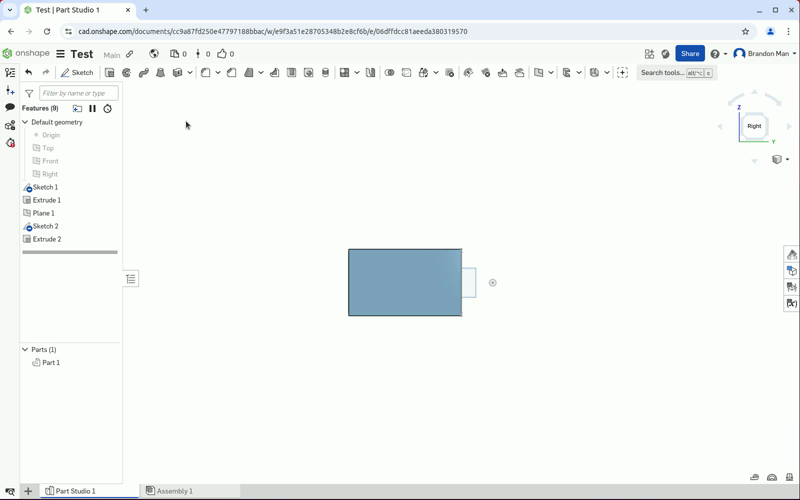
key(shift+h)
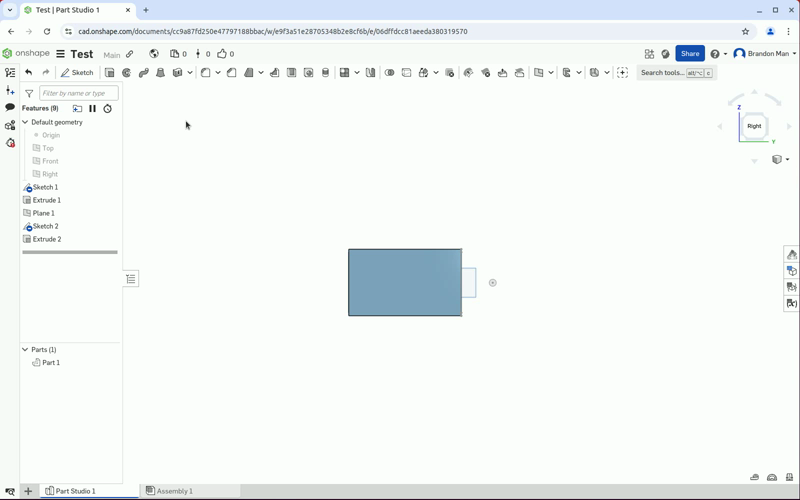
key(shift+7)
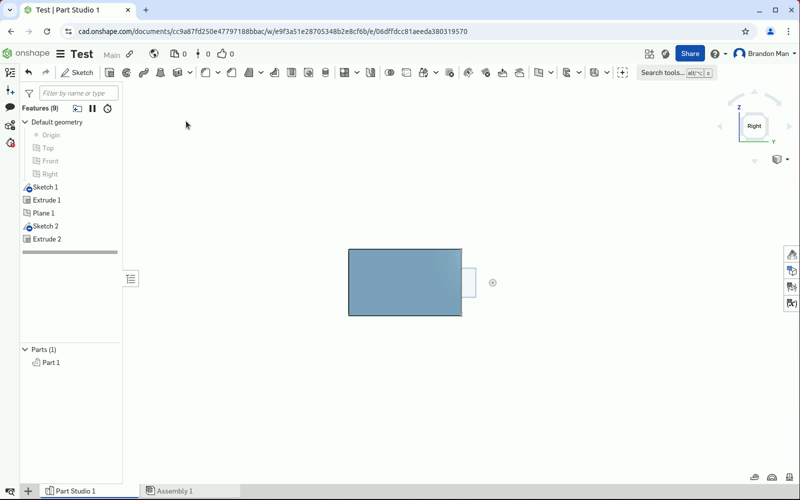
key(right, 2)
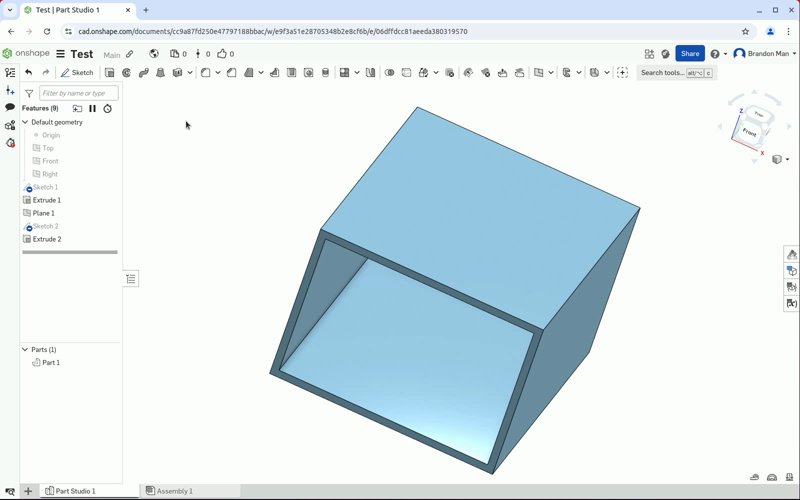
key(down, 2)
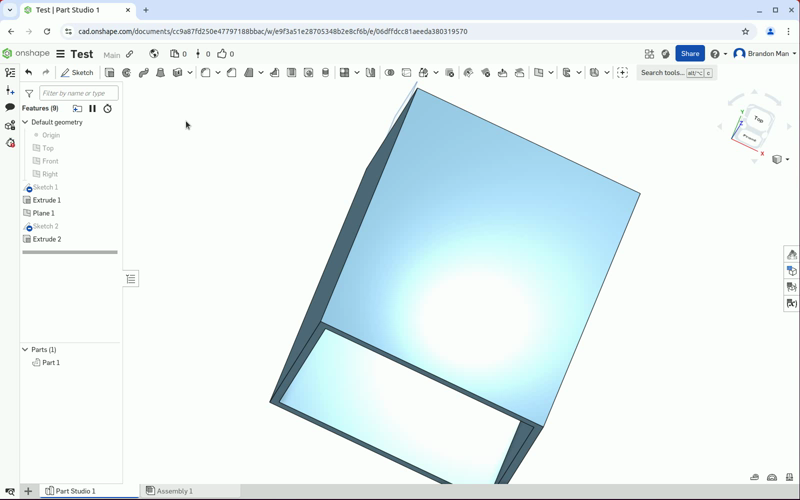
key(up, 2)
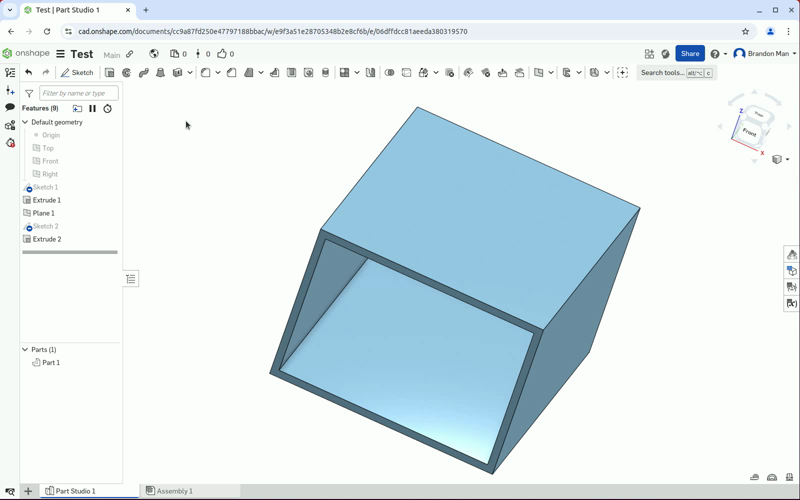
key(left, 2)
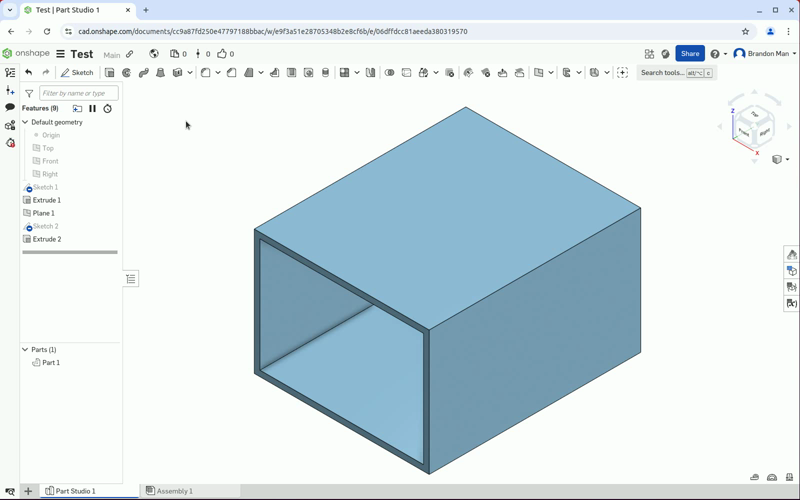
mouse_move(73, 189)
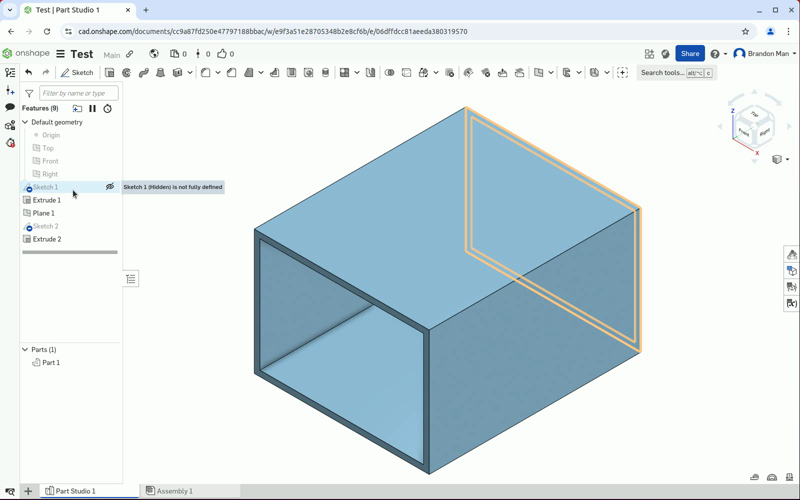
click(73, 189)